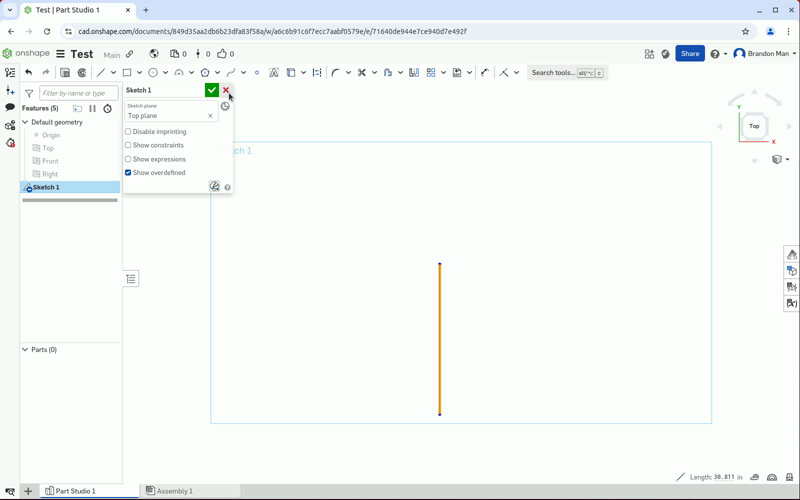
key(shift+h)
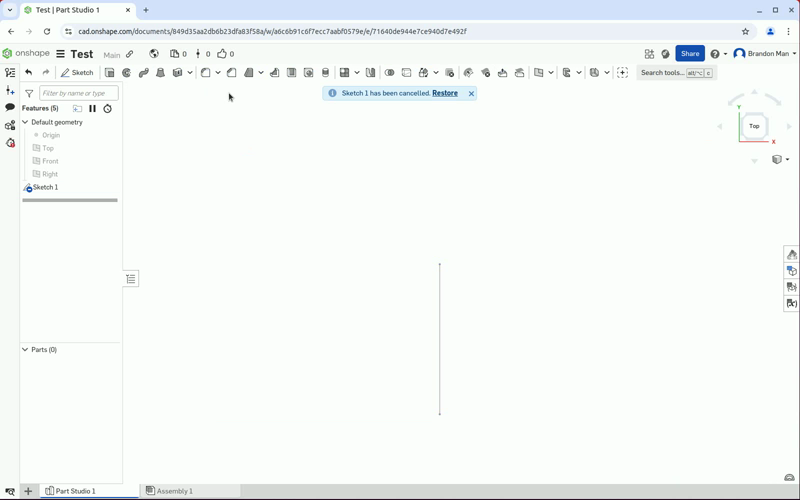
key(shift+s)
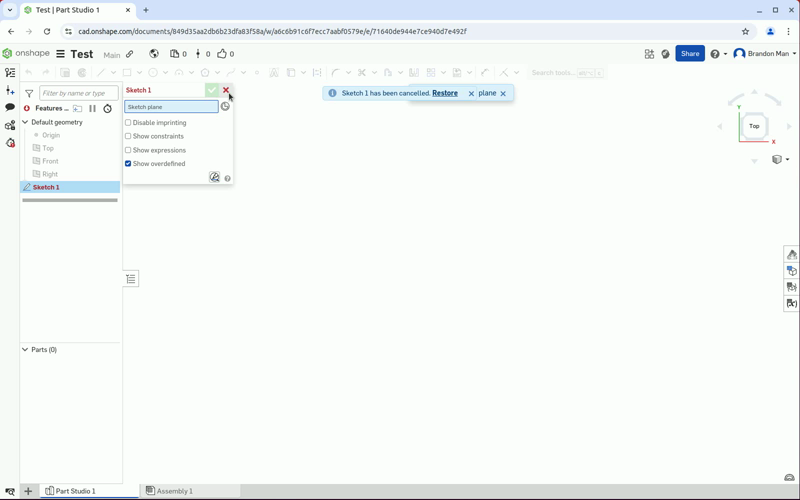
mouse_move(73, 150)
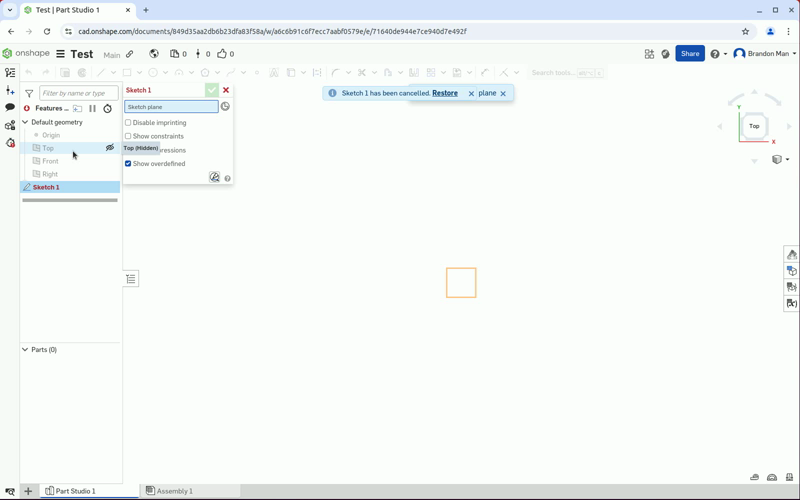
click(73, 150)
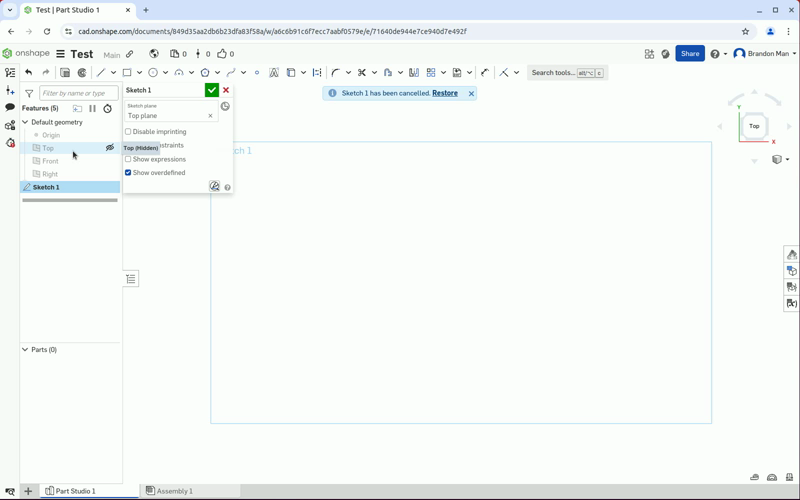
mouse_move(73, 352)
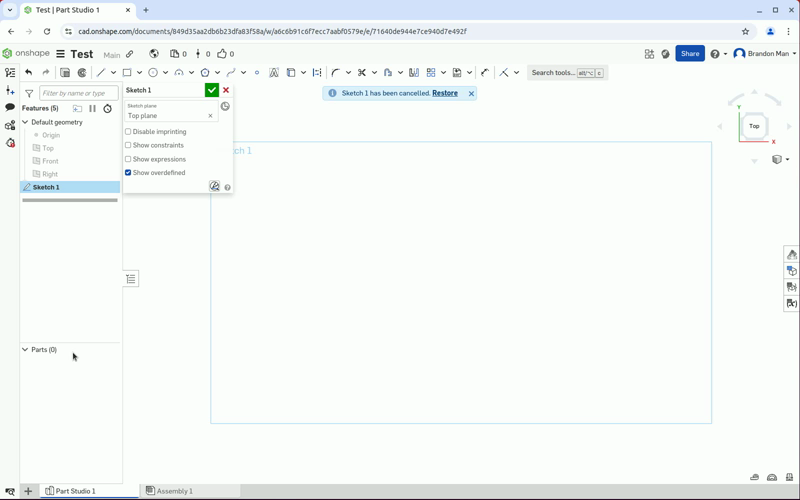
key(y)
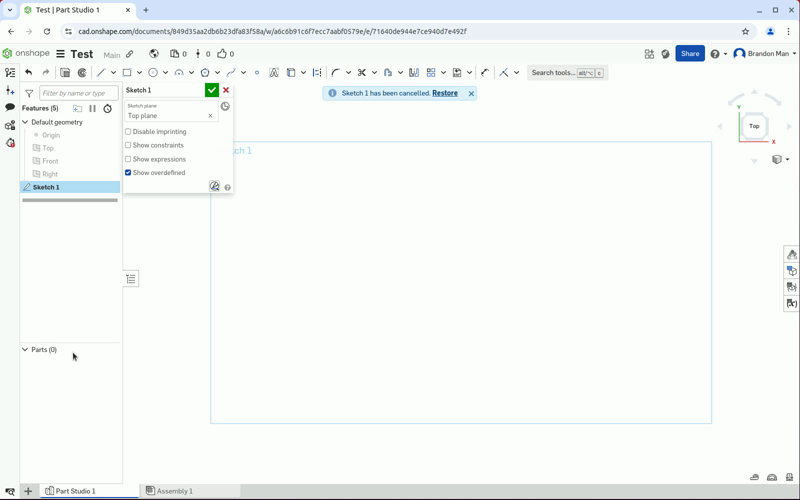
key(l)
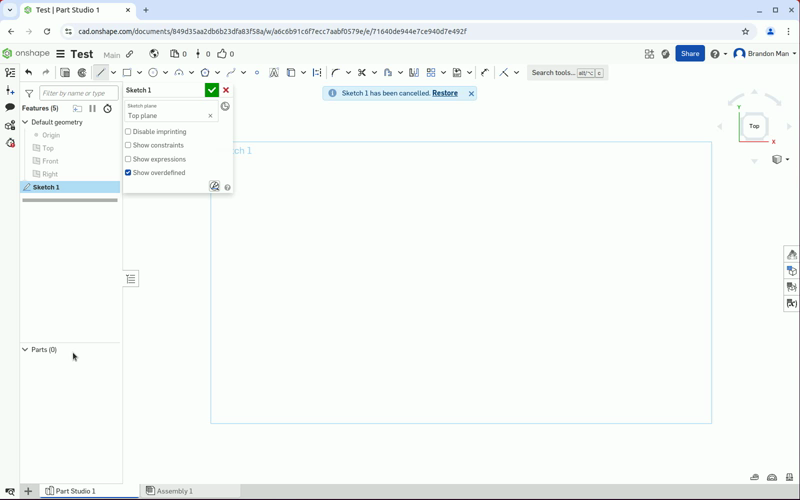
key_down(shift)
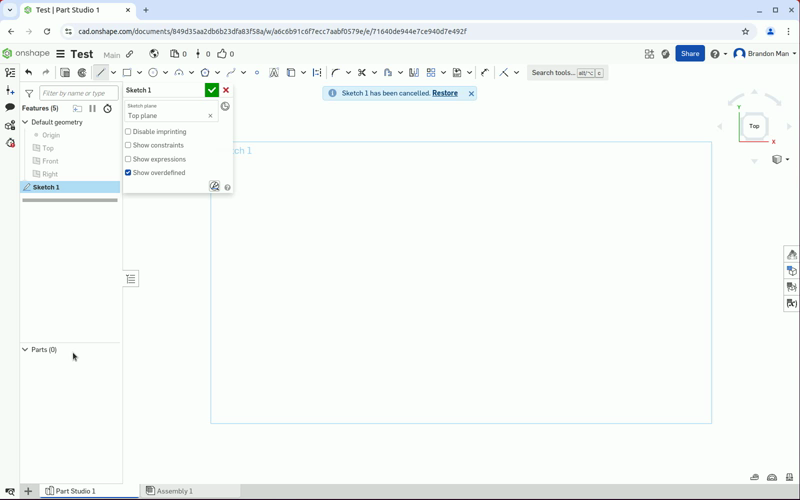
mouse_move(404, 339)
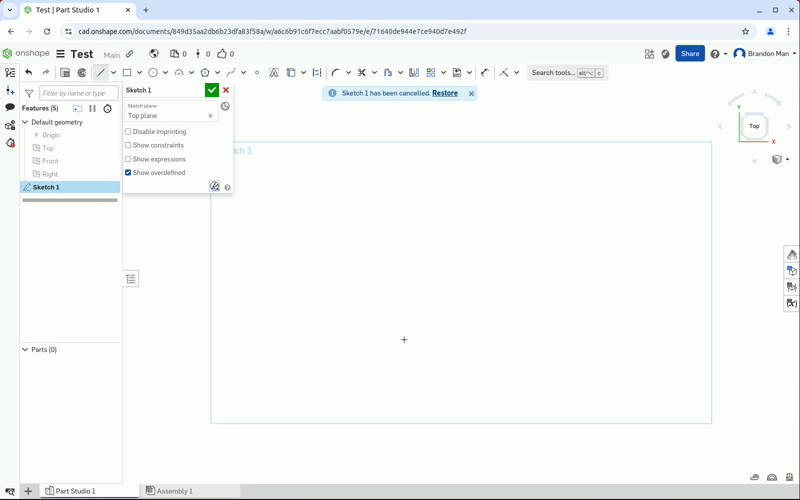
click(404, 339)
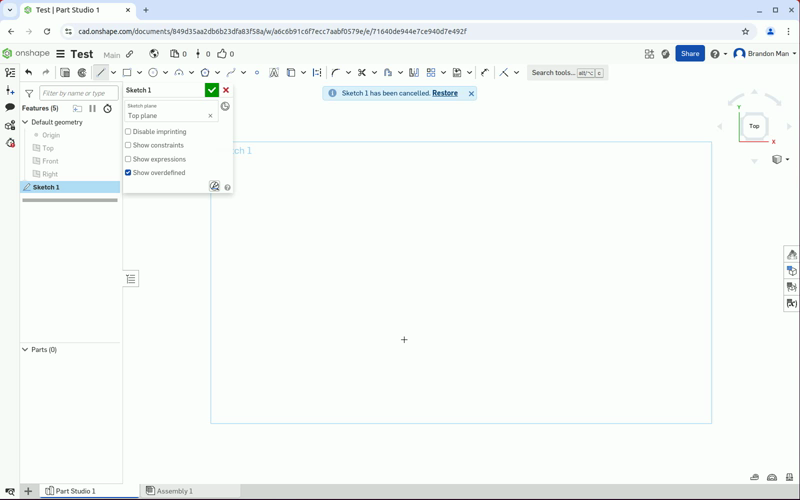
key_up(shift)
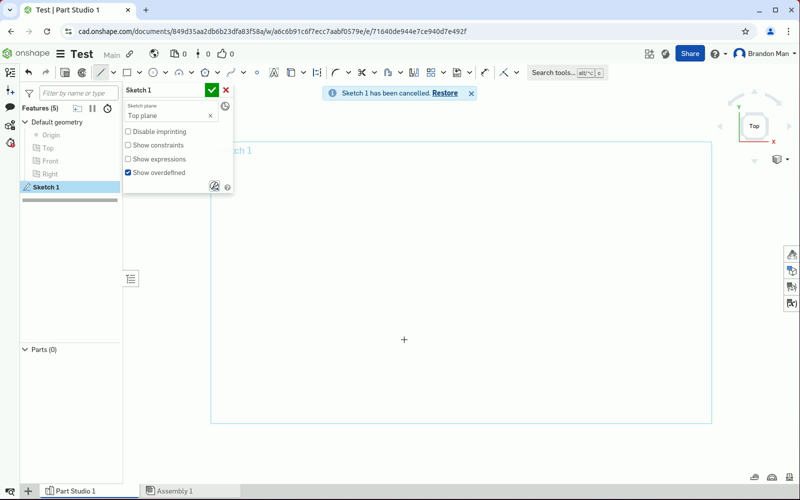
key_down(shift)
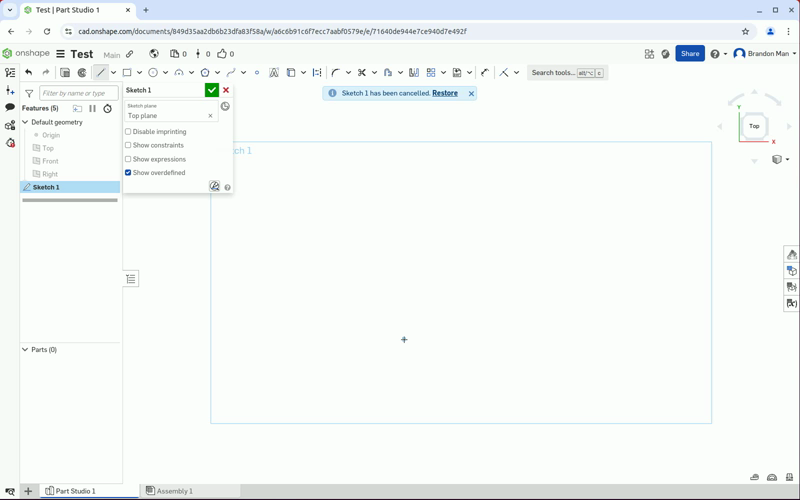
mouse_move(516, 339)
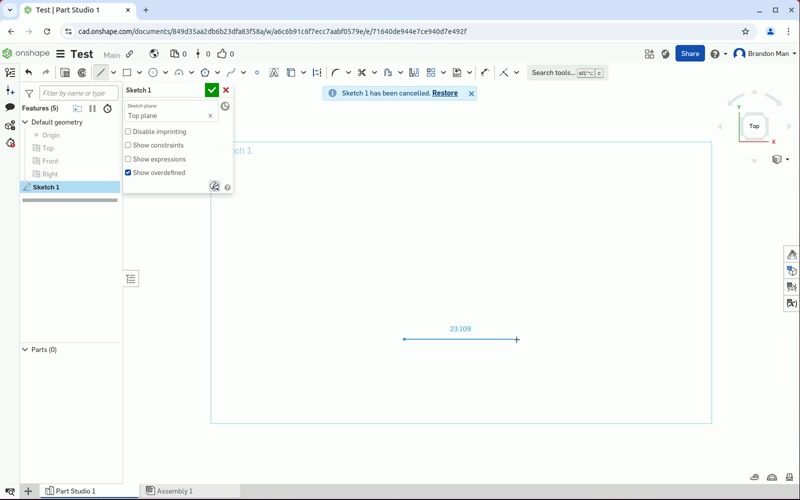
click(516, 339)
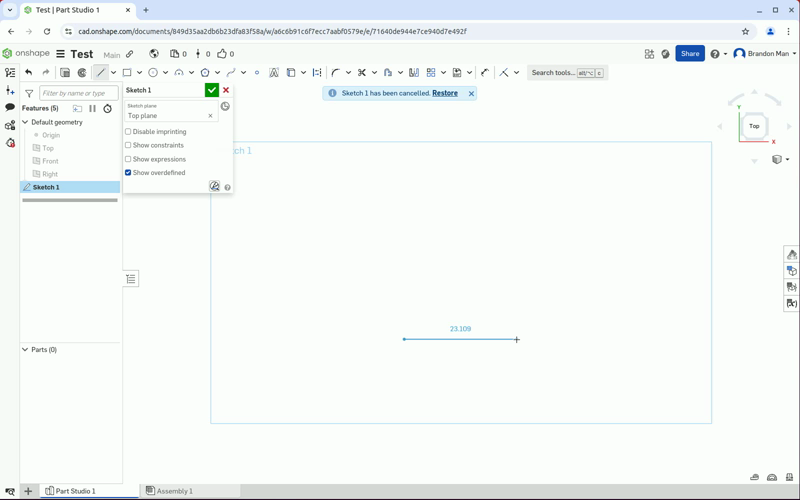
key_up(shift)
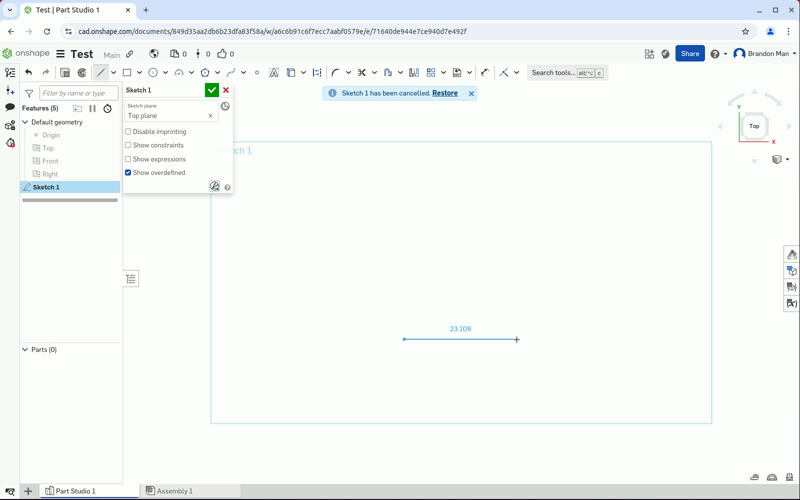
key_down(shift)
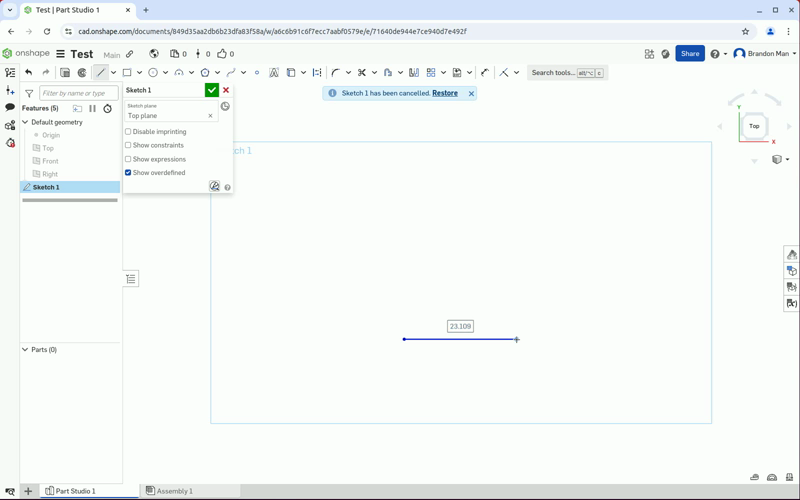
mouse_move(516, 226)
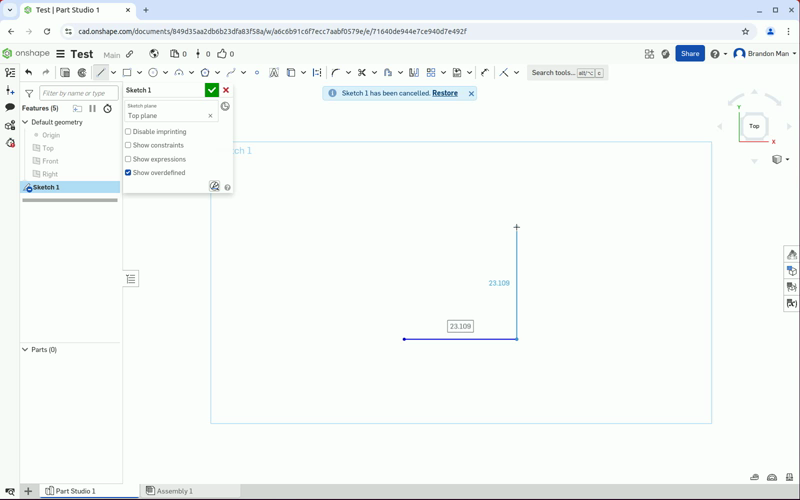
click(516, 226)
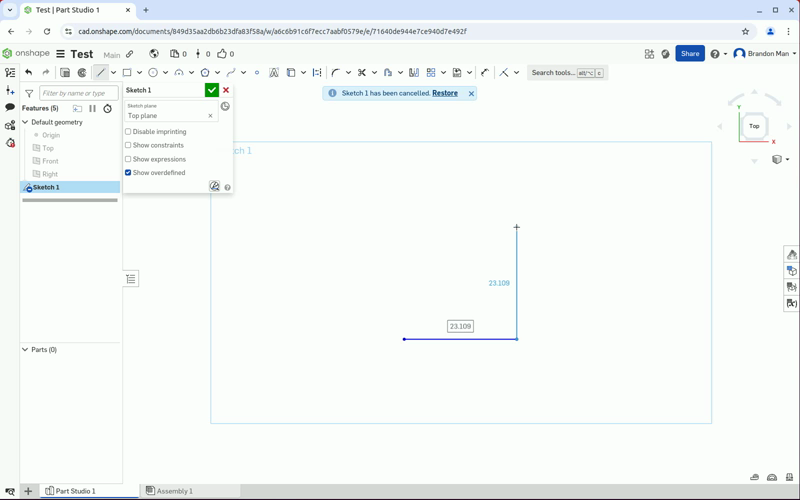
key_up(shift)
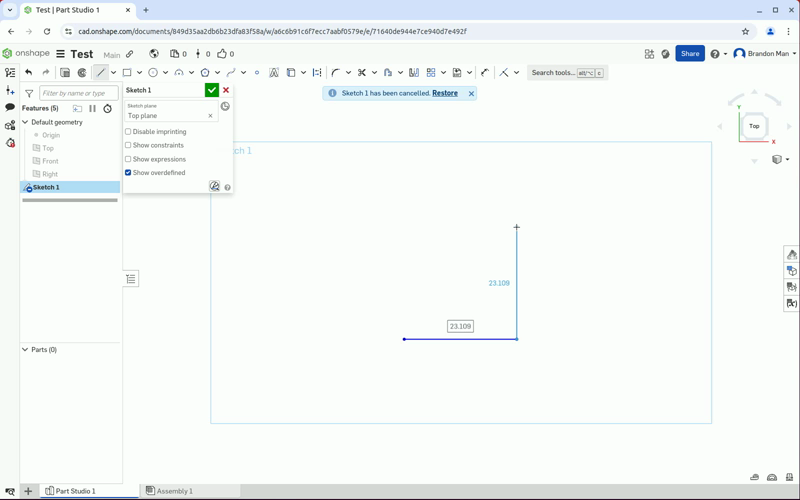
key_down(shift)
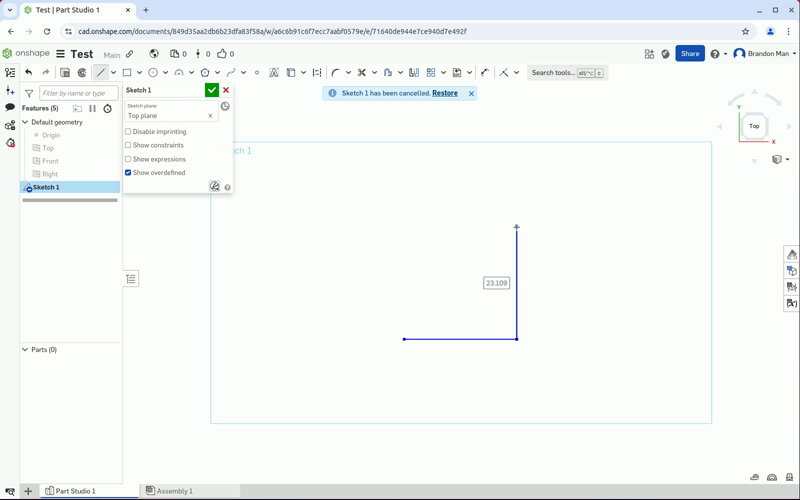
mouse_move(404, 226)
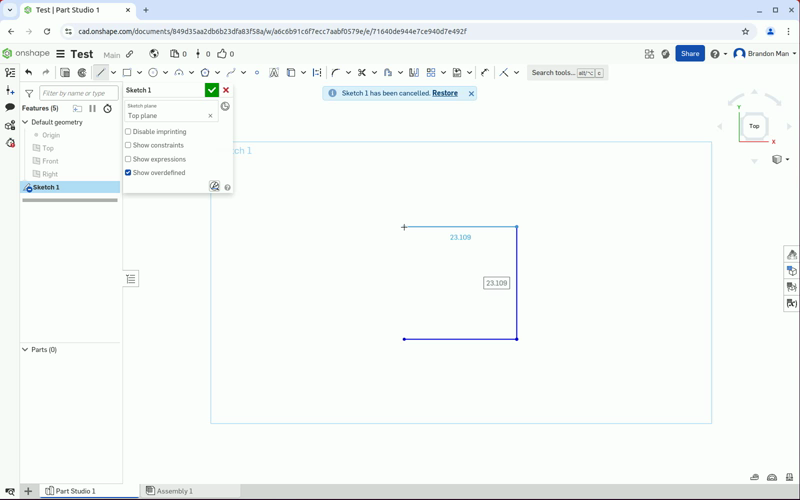
click(404, 226)
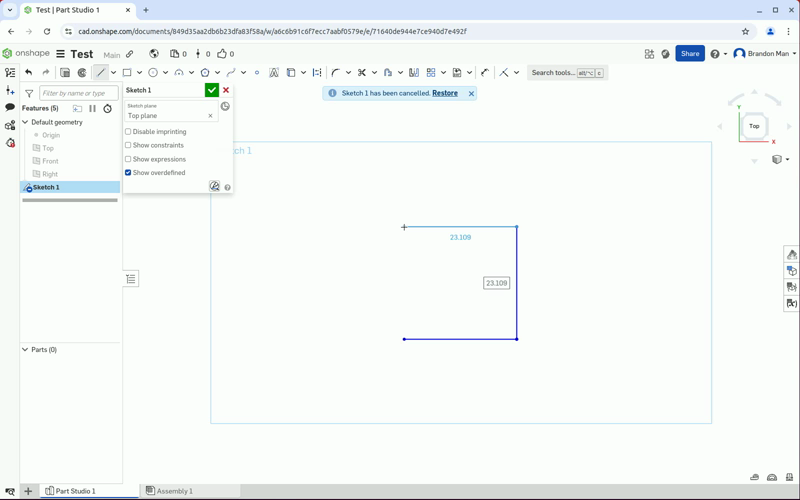
key_up(shift)
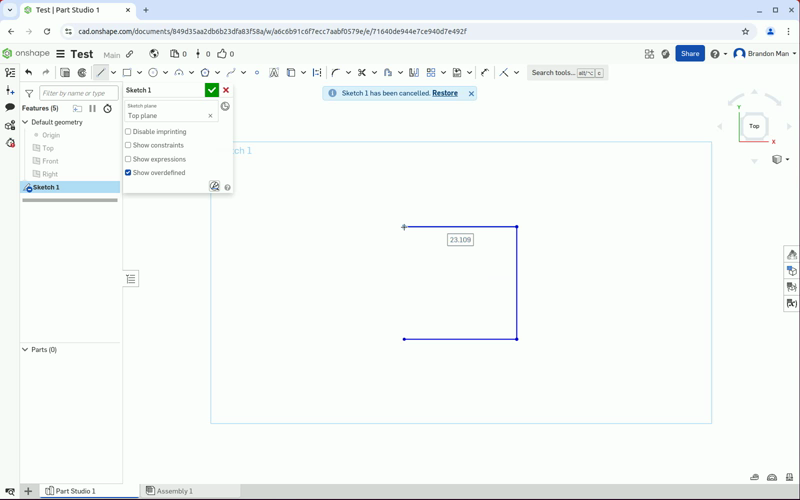
key_down(shift)
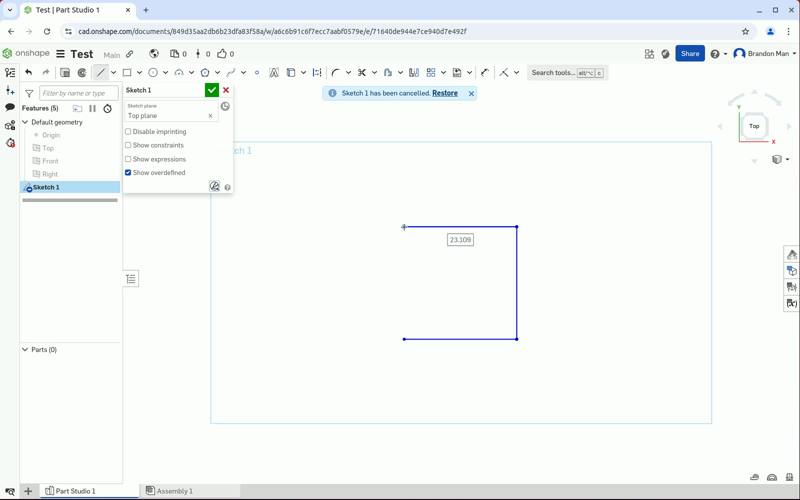
mouse_move(404, 339)
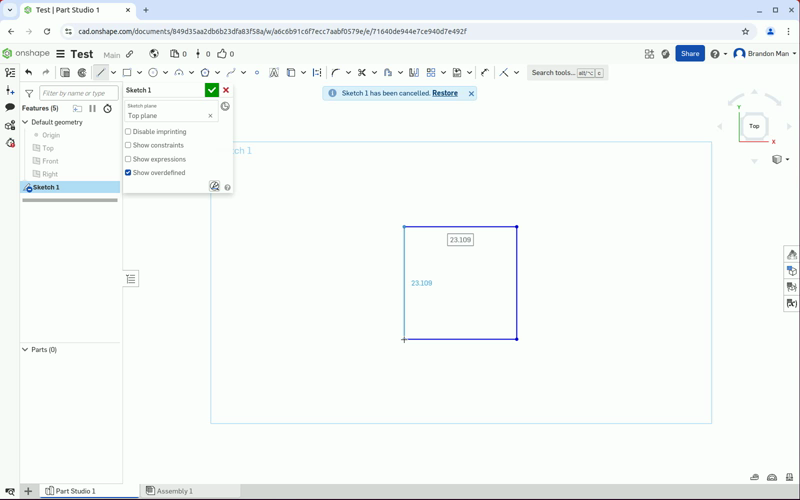
key_up(shift)
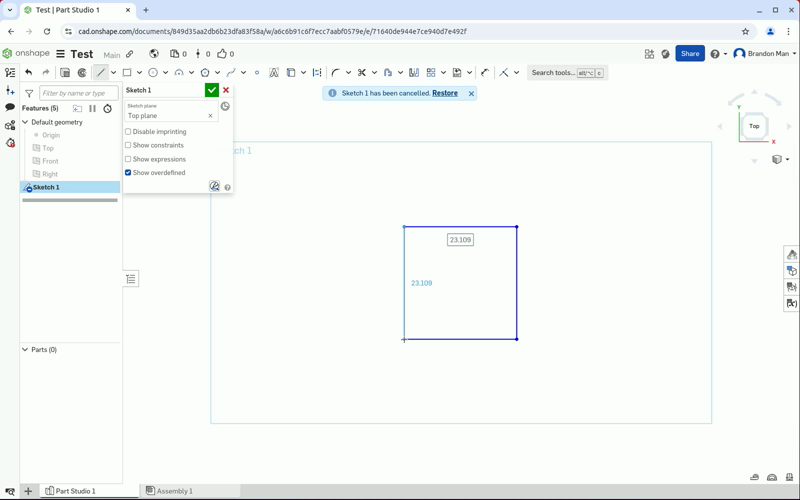
click(404, 339)
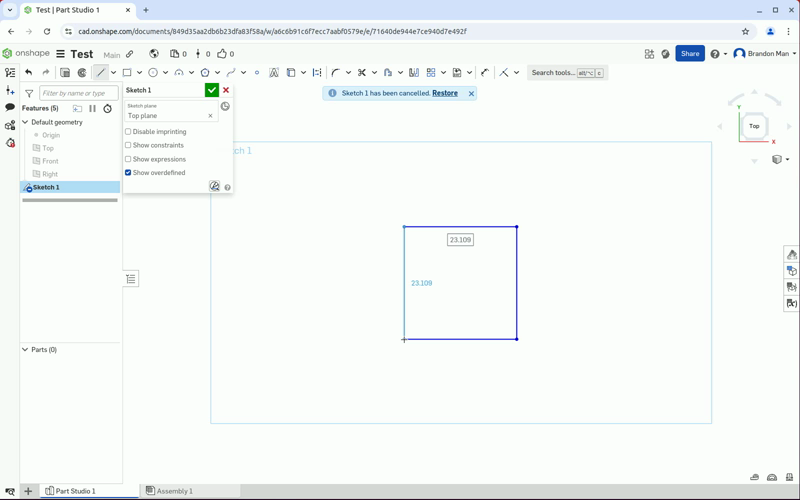
key(esc)
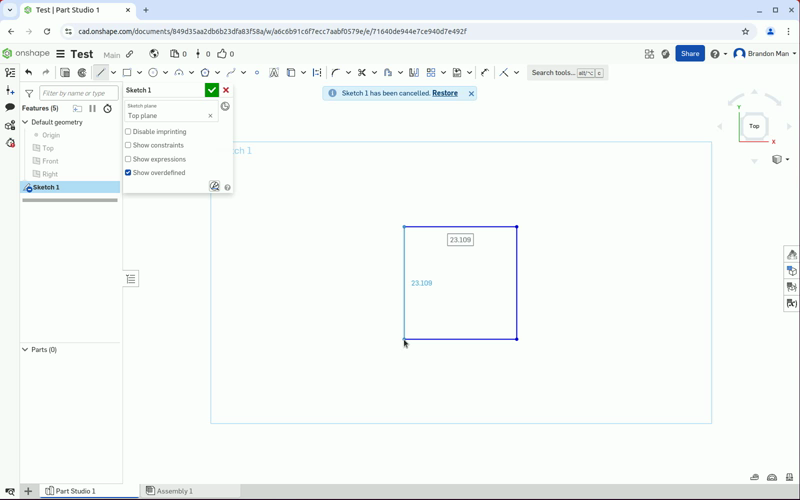
mouse_move(413, 301)
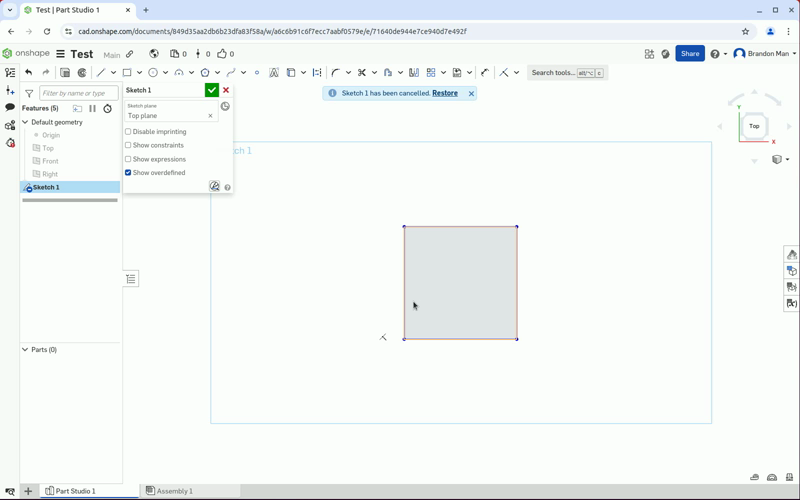
click(413, 301)
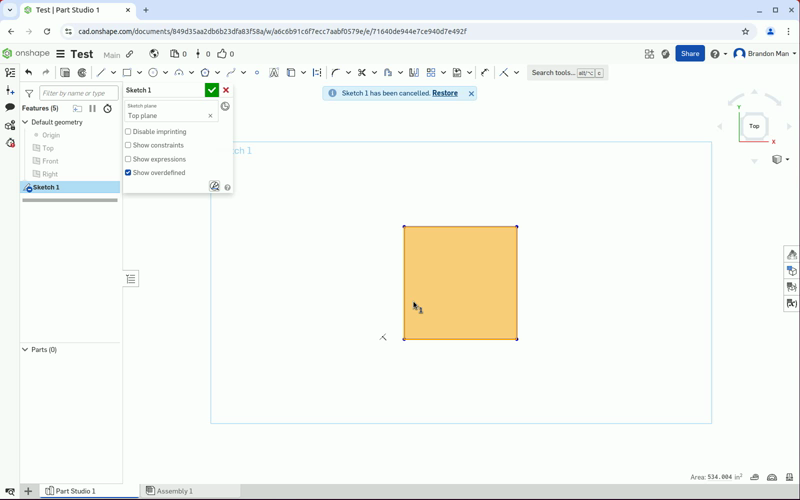
mouse_move(73, 352)
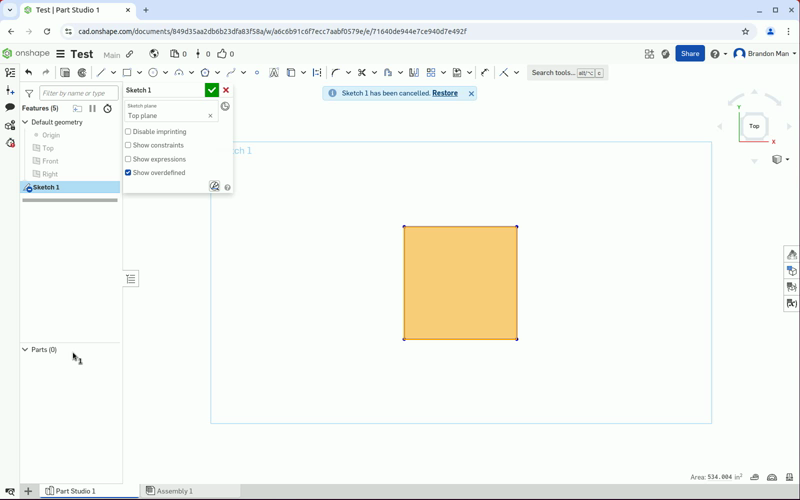
key(shift+y)
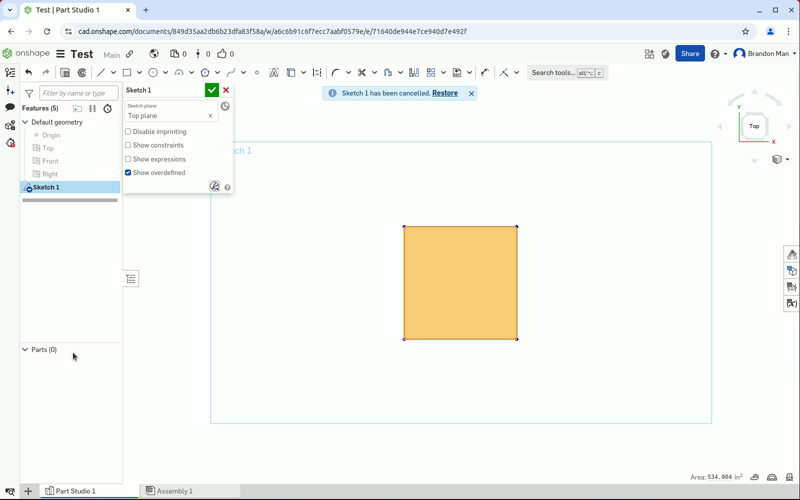
key(shift+e)
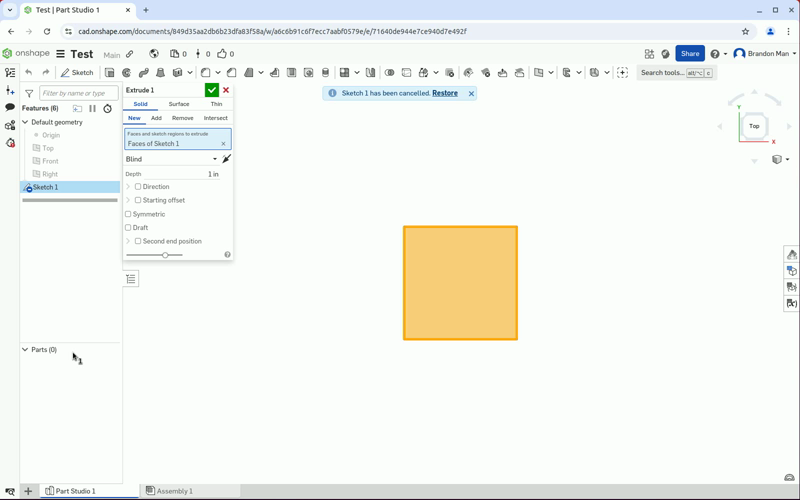
mouse_move(143, 106)
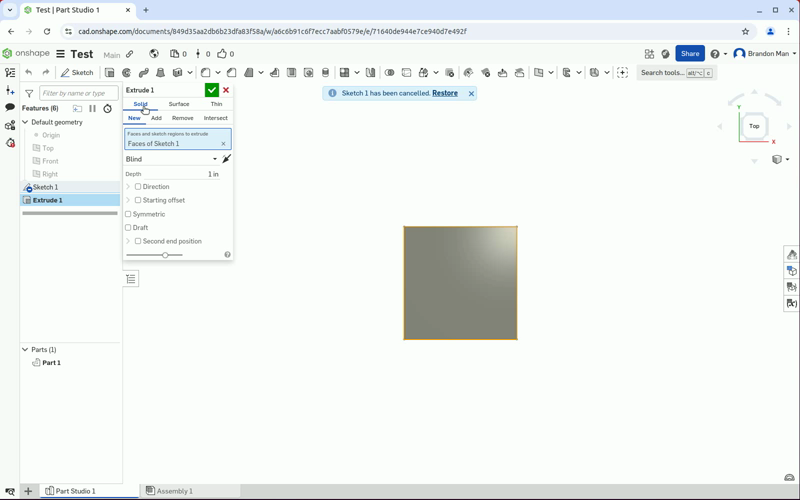
click(143, 106)
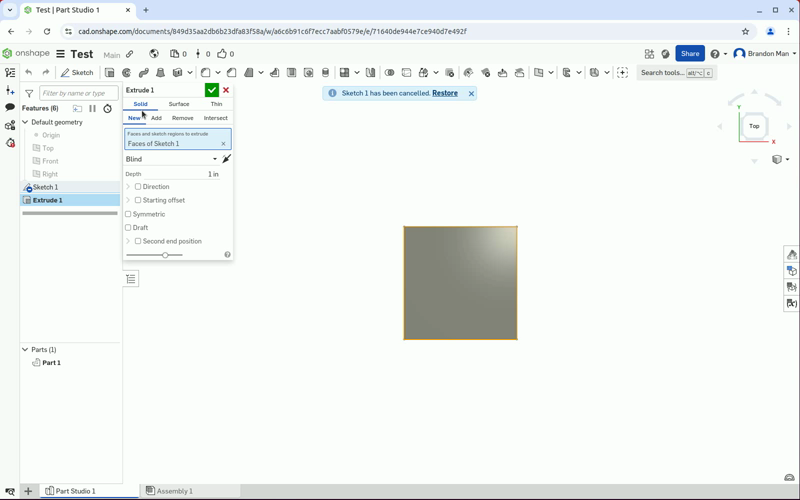
mouse_move(137, 120)
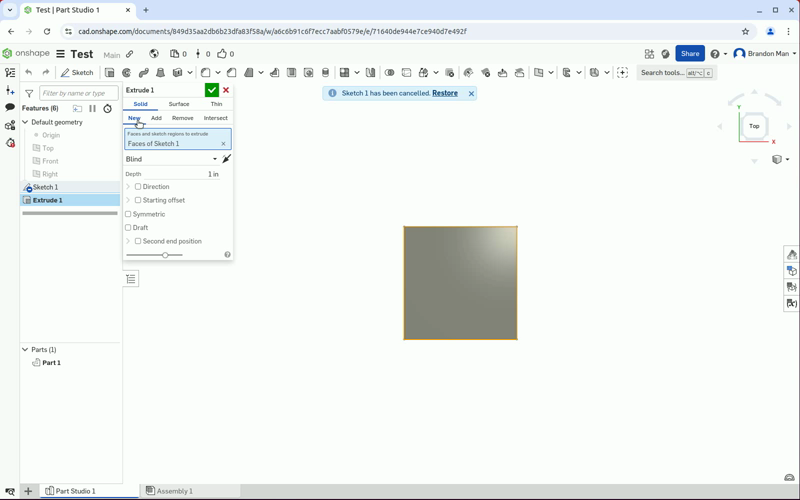
click(137, 120)
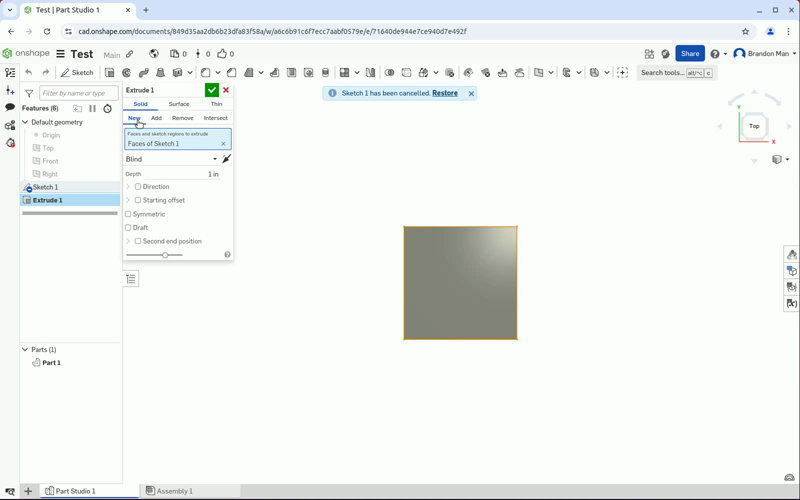
key(tab, 4)
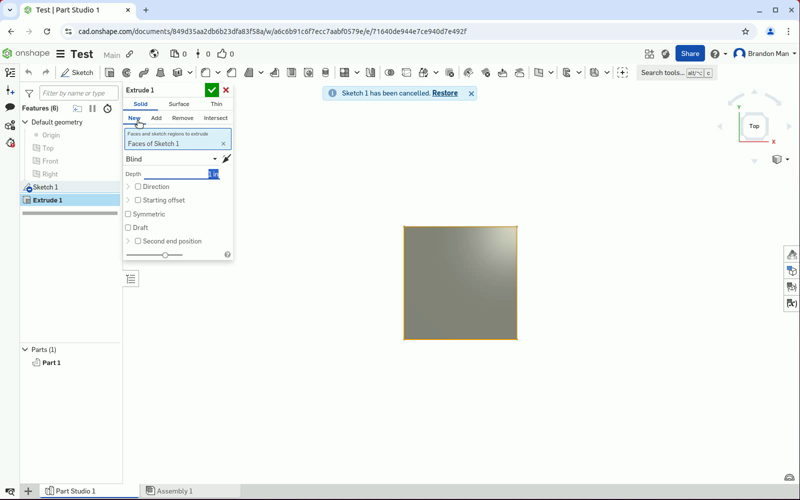
text(23.108)
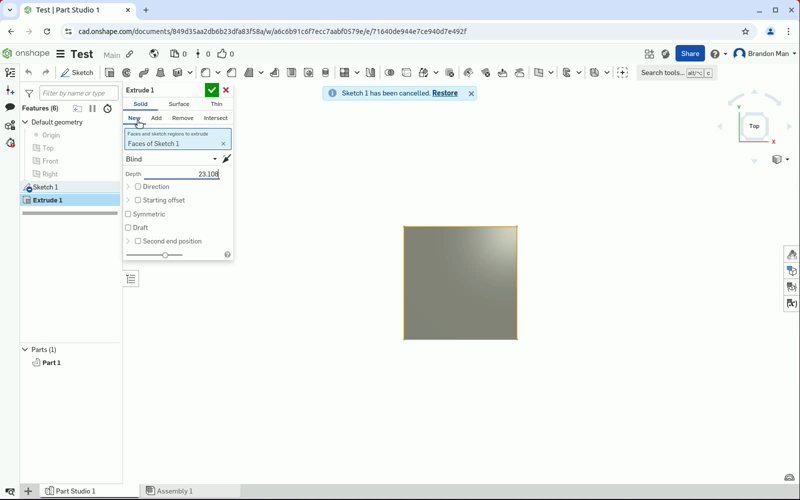
key(enter)
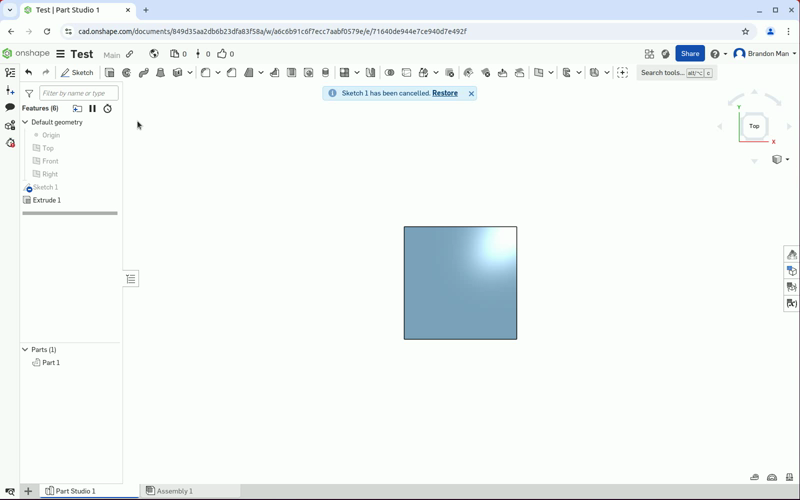
key(shift+h)
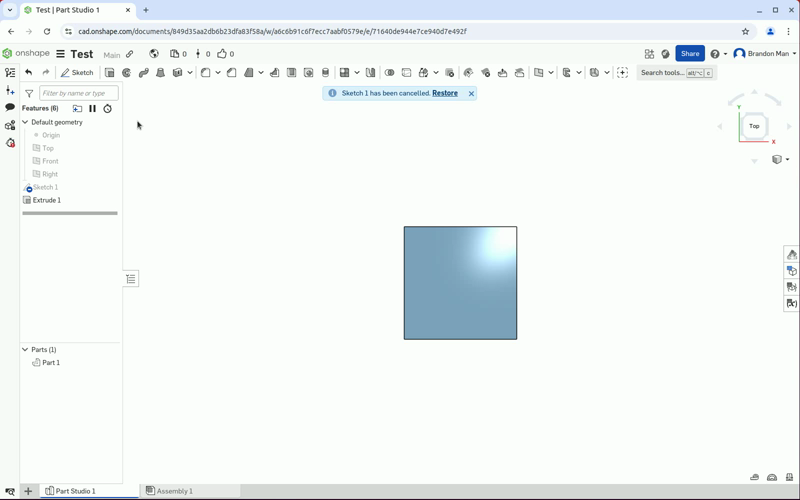
key(shift+h)
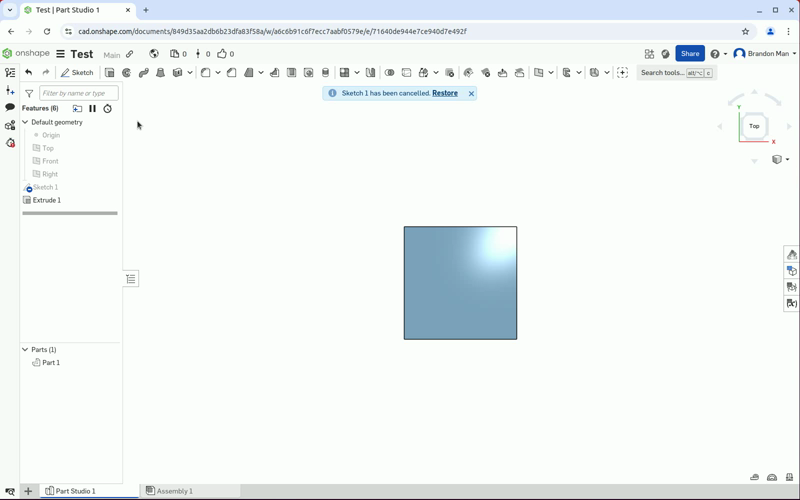
mouse_move(73, 189)
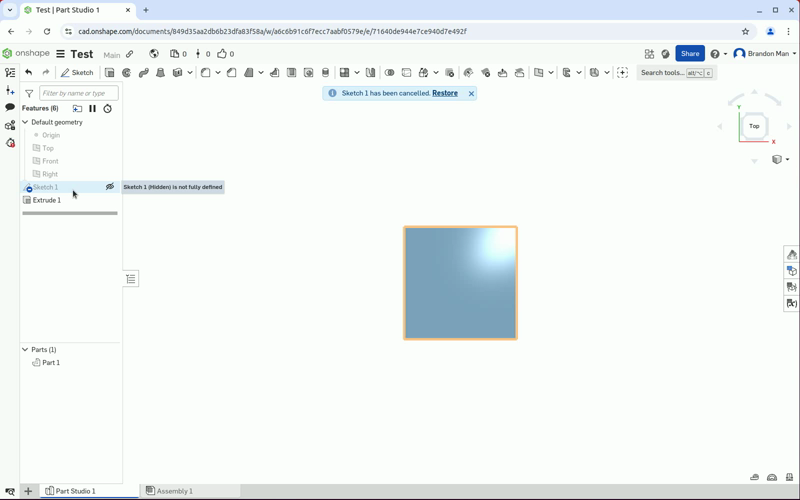
click(73, 189)
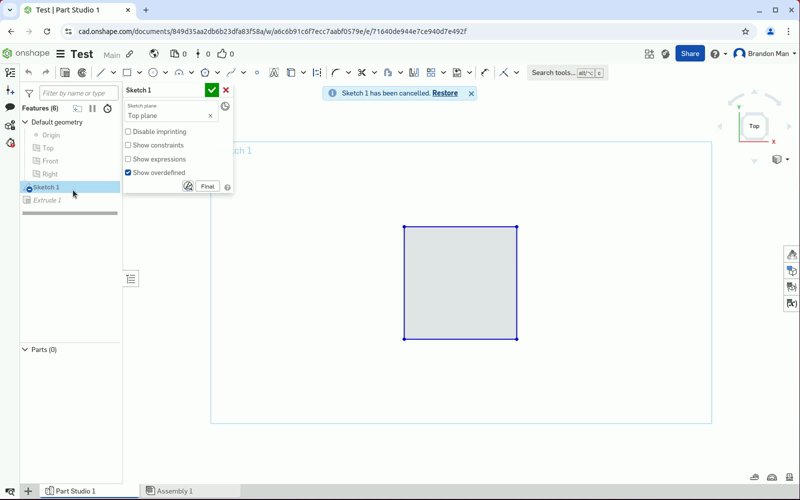
mouse_move(229, 92)
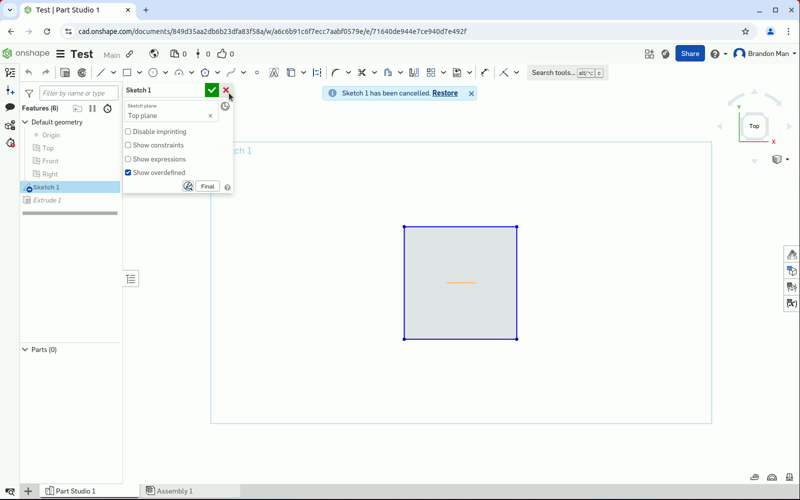
click(229, 92)
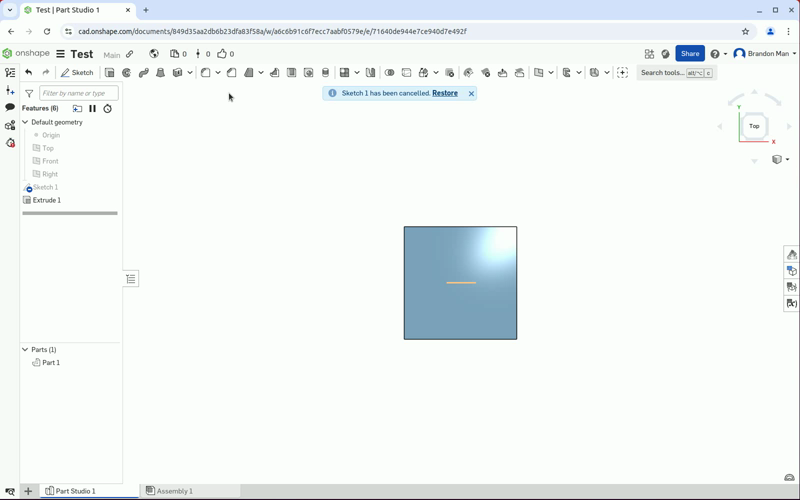
mouse_move(541, 75)
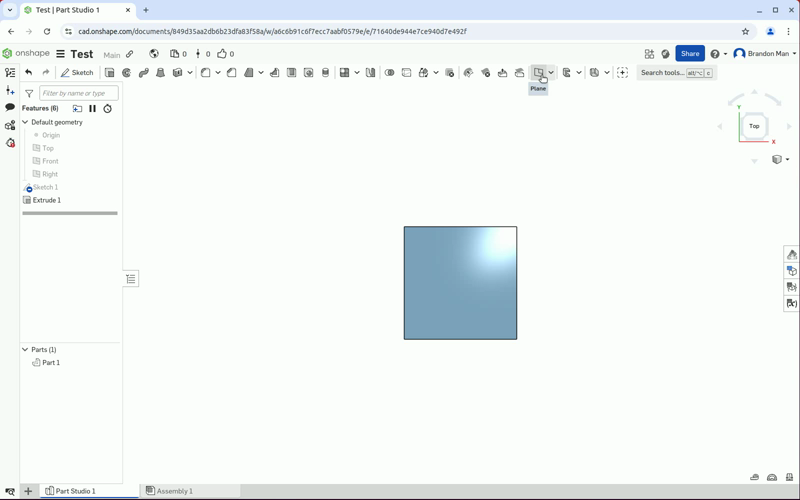
click(541, 75)
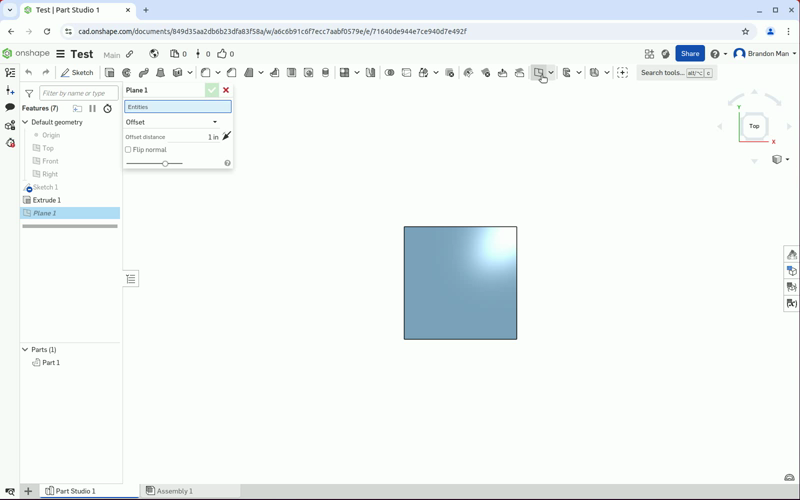
mouse_move(73, 150)
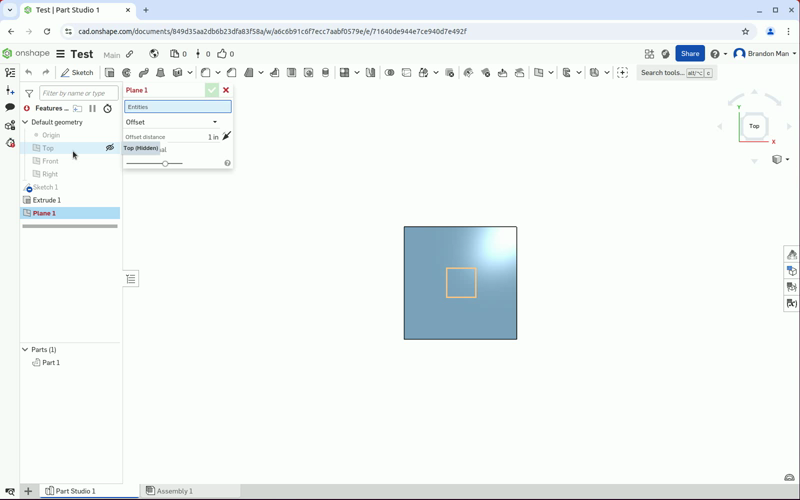
click(73, 150)
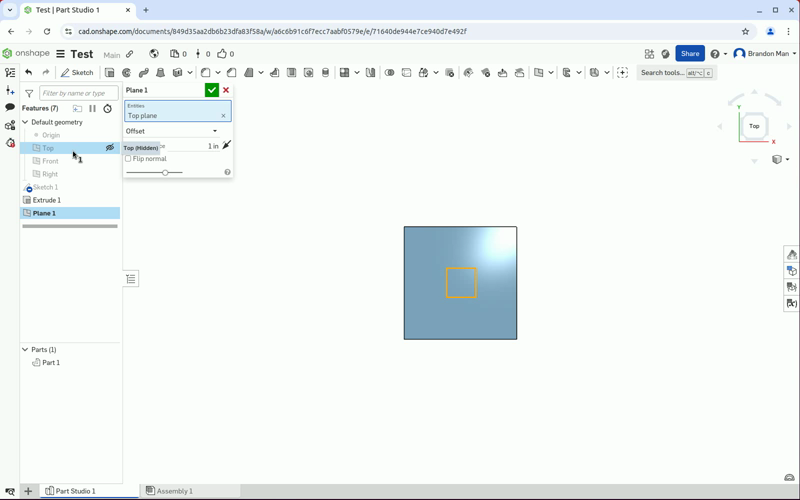
key(tab, 2)
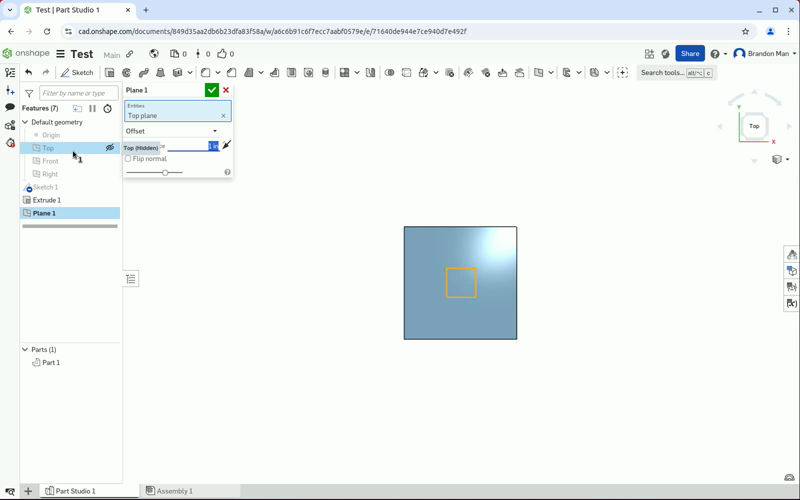
text(23.108)
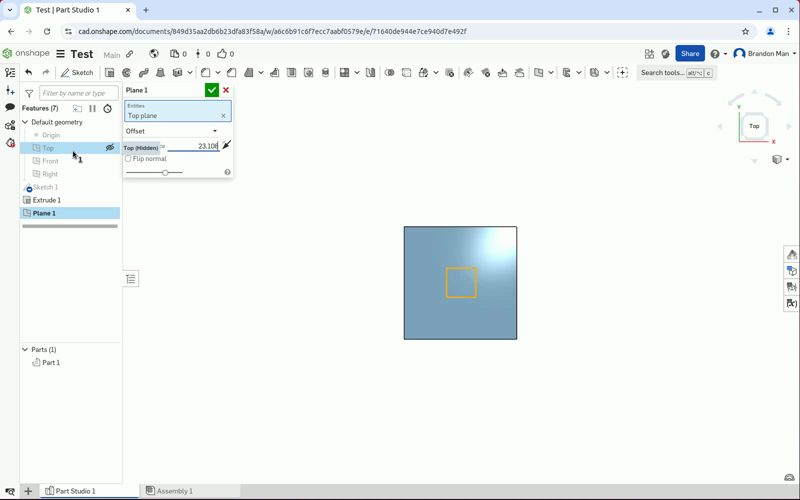
key(enter, 2)
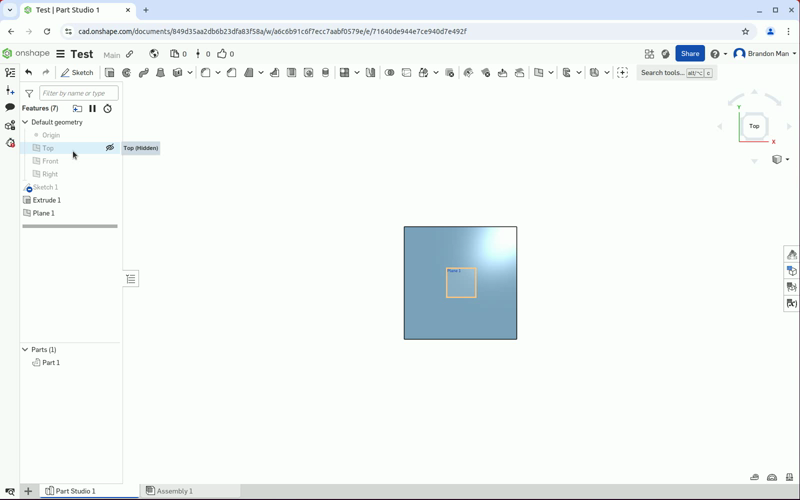
key(shift+s)
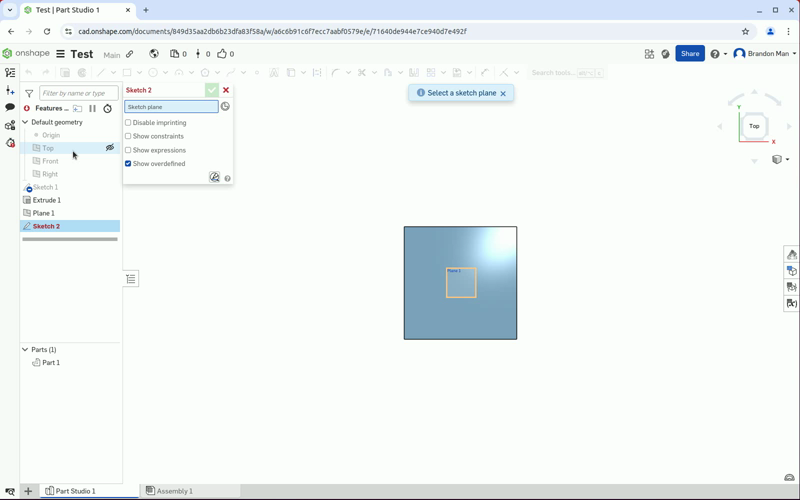
mouse_move(73, 215)
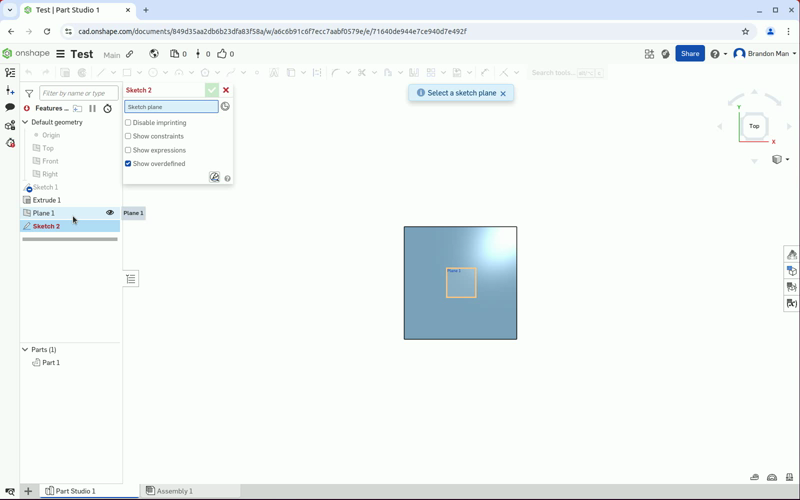
click(73, 215)
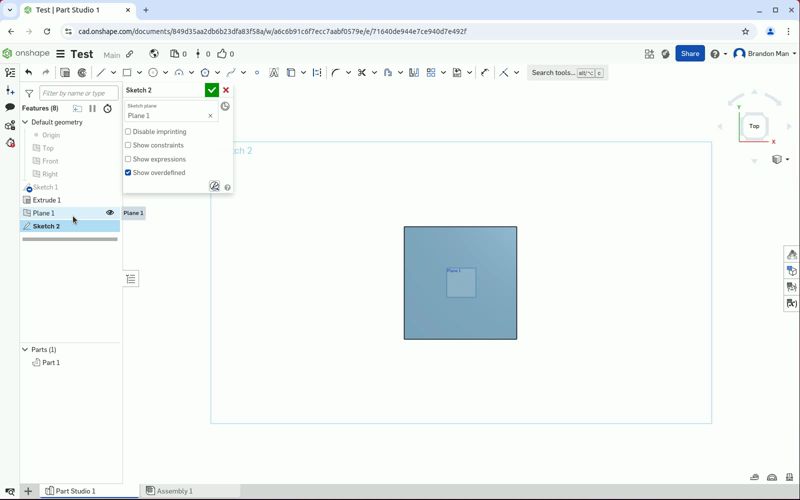
mouse_move(73, 352)
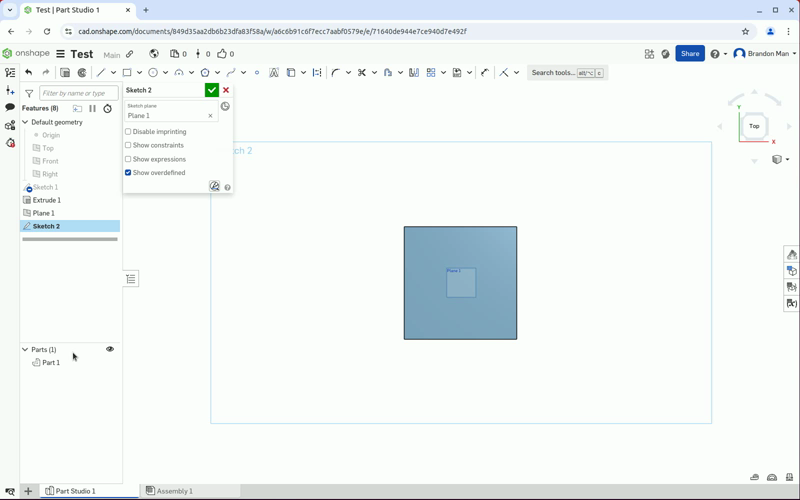
key(y)
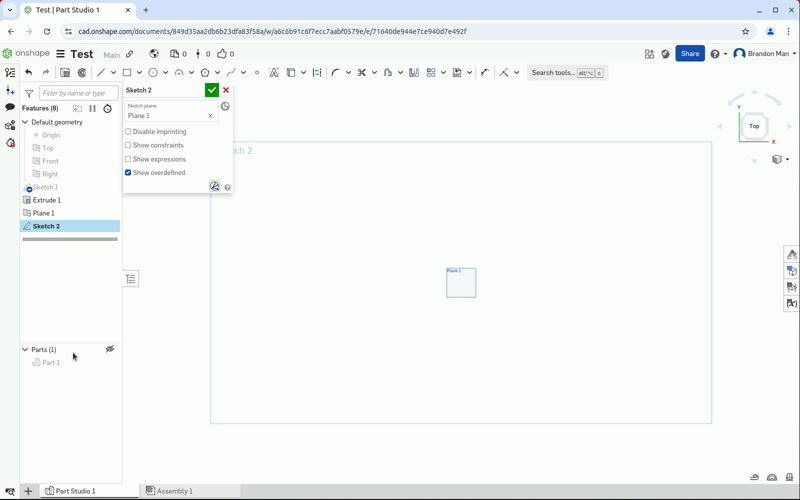
key(a)
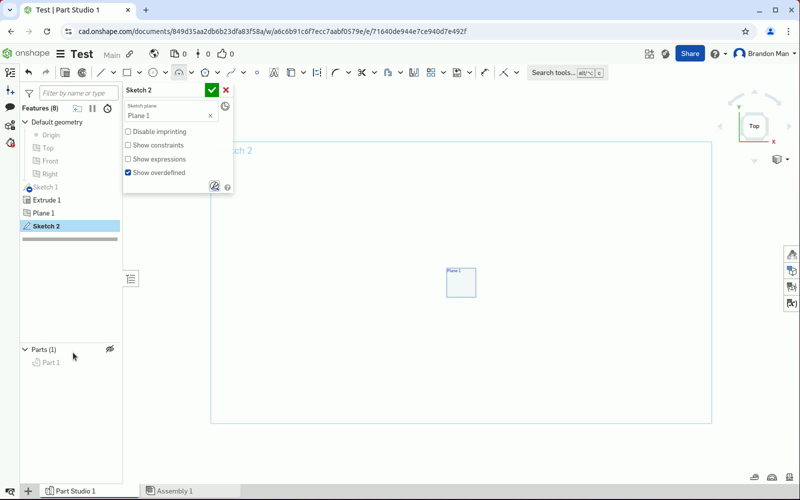
key_down(shift)
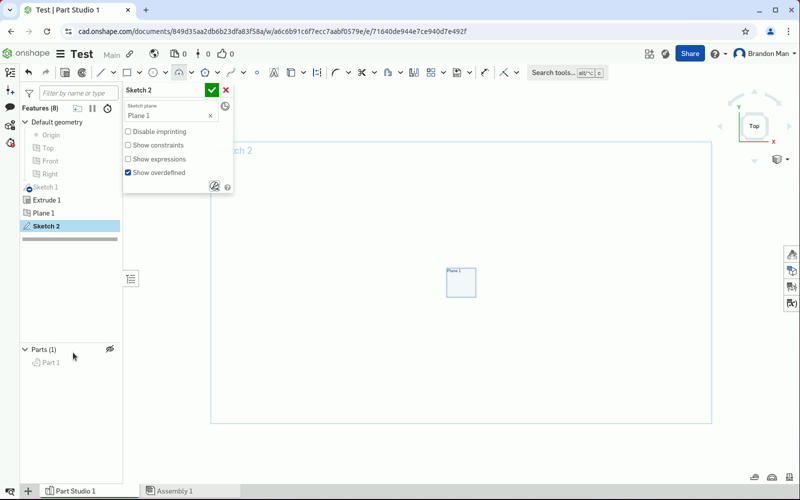
mouse_move(410, 327)
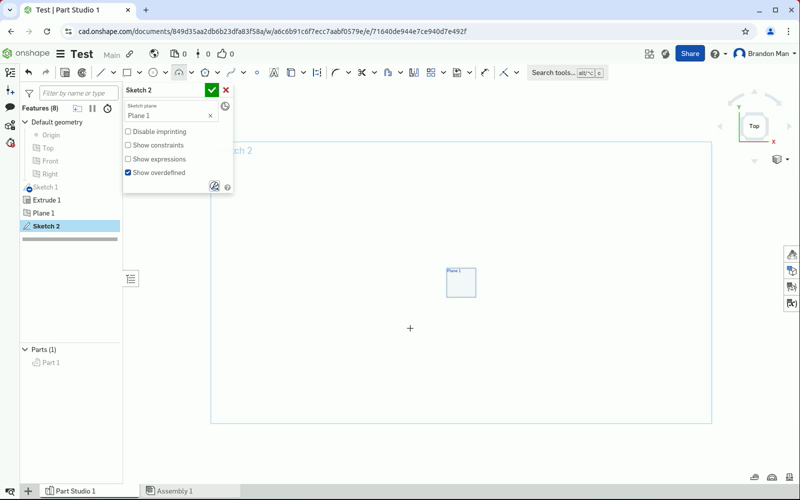
click(410, 327)
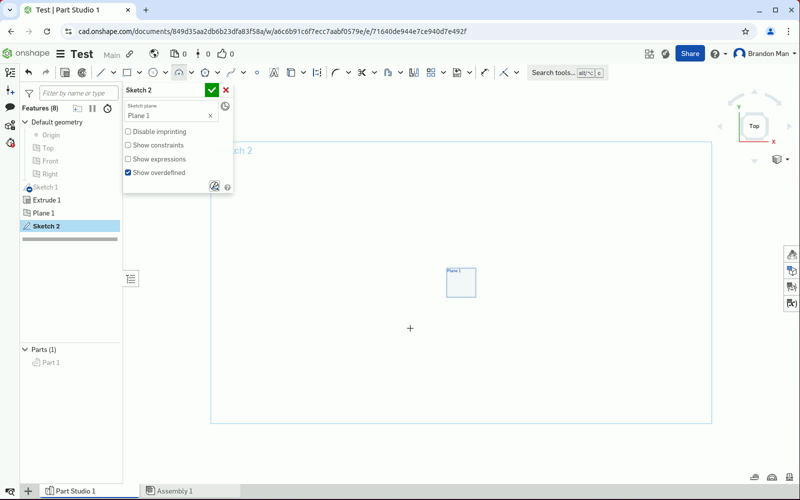
key_up(shift)
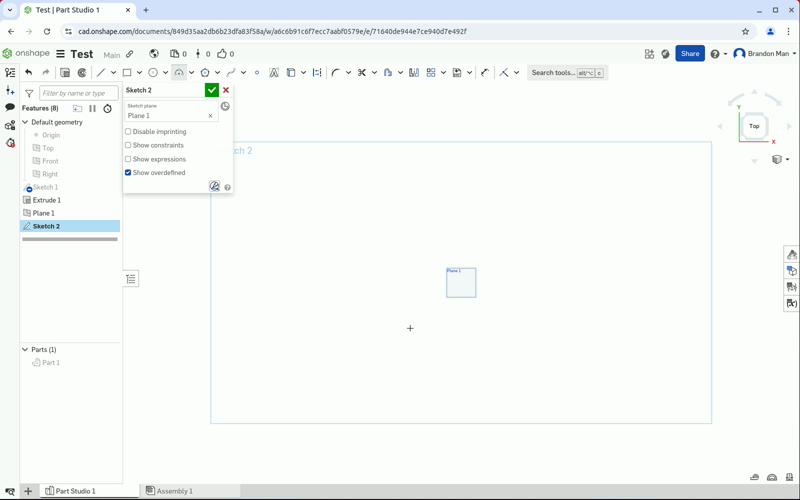
key_down(shift)
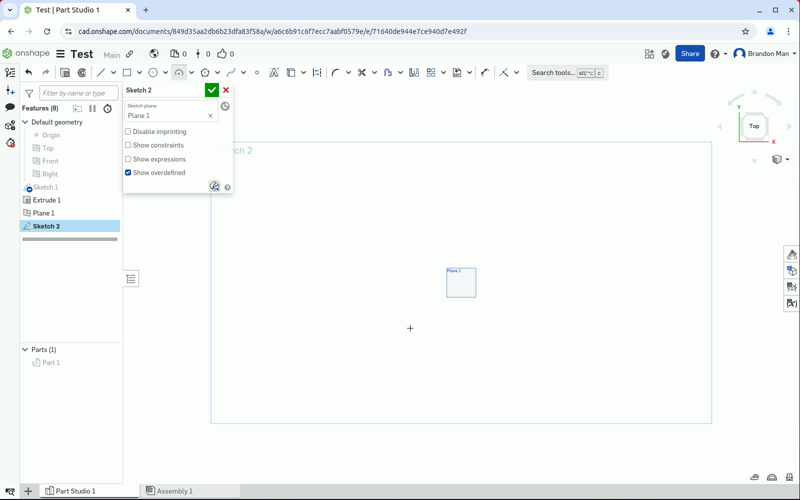
mouse_move(415, 332)
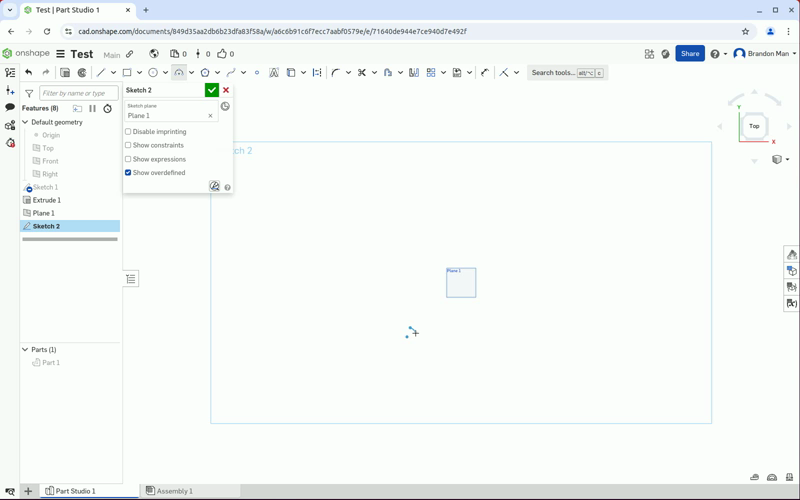
scroll(6)
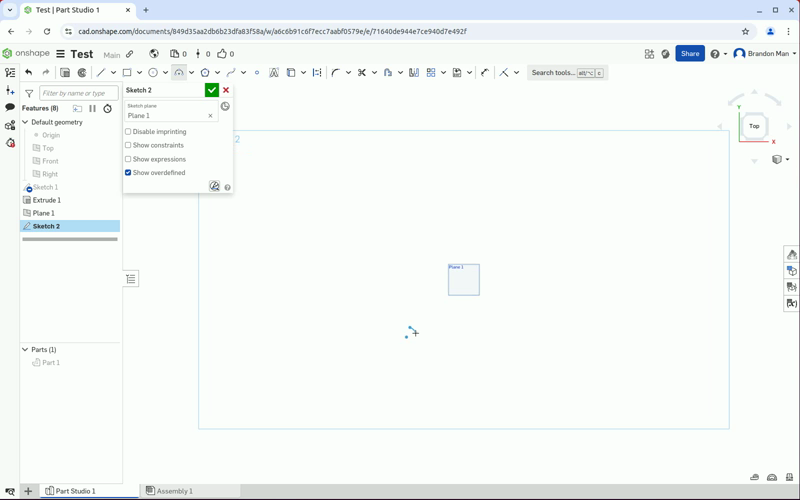
scroll(6)
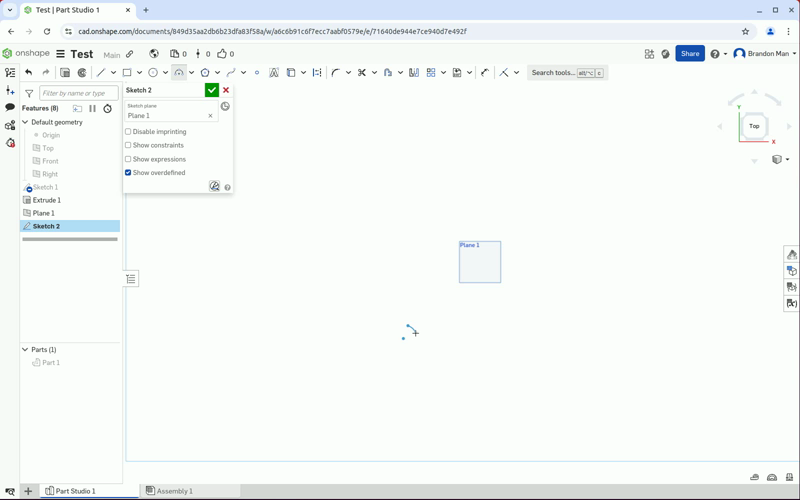
scroll(6)
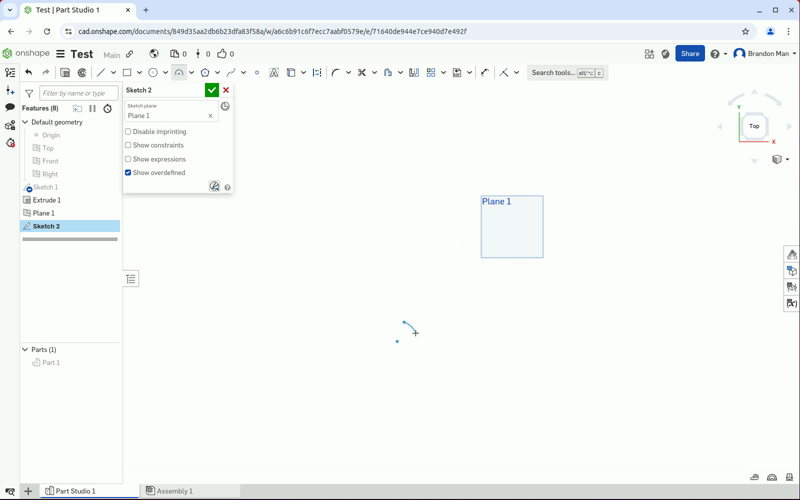
scroll(6)
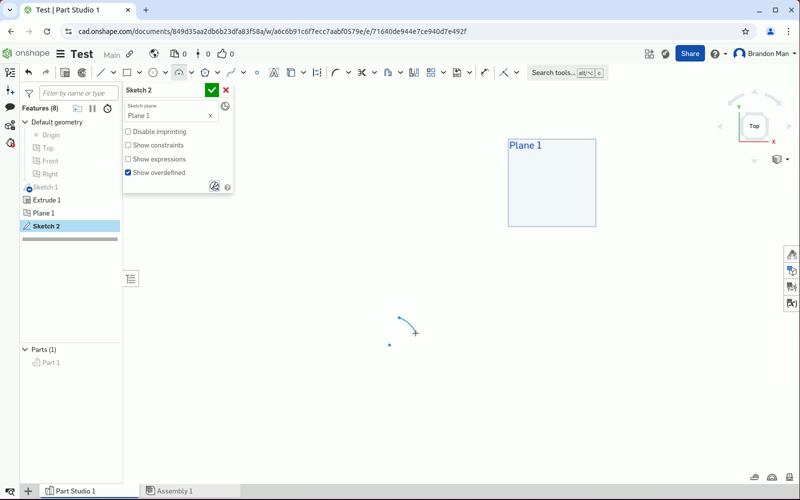
scroll(6)
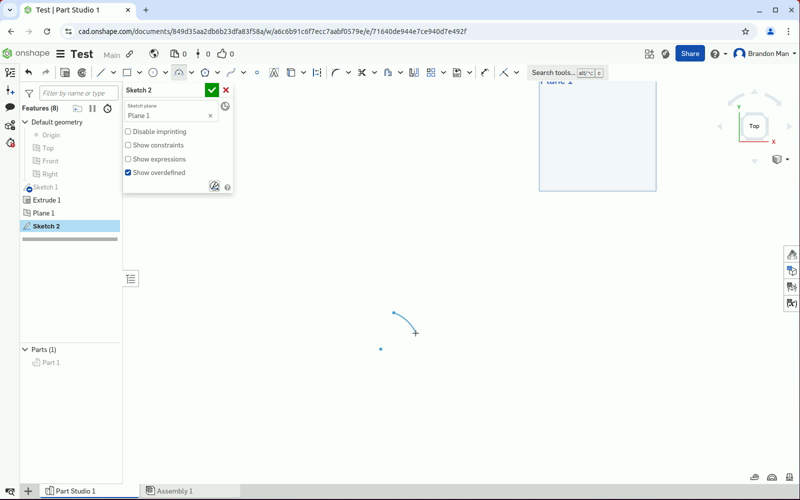
scroll(6)
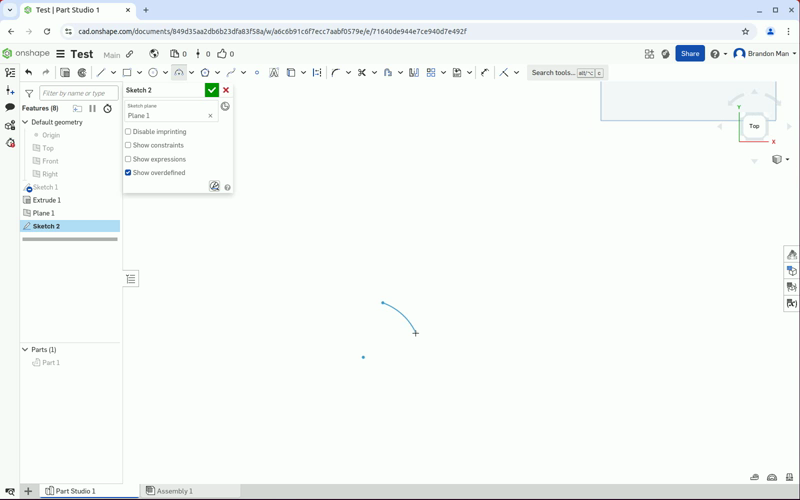
scroll(6)
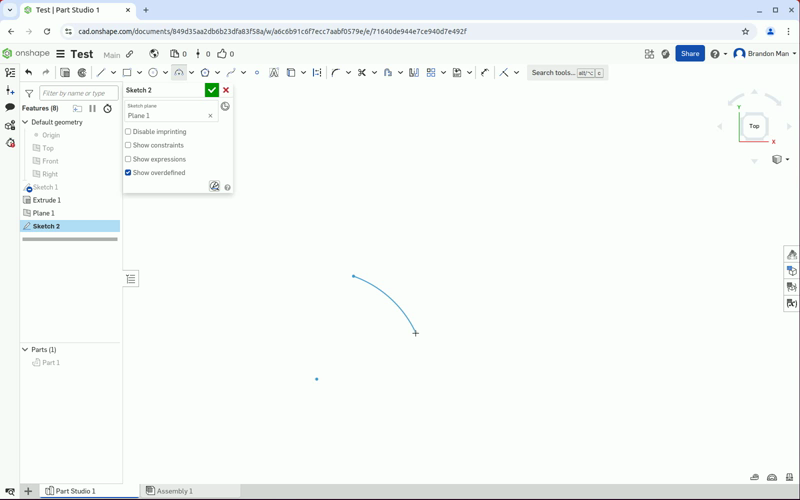
click(415, 332)
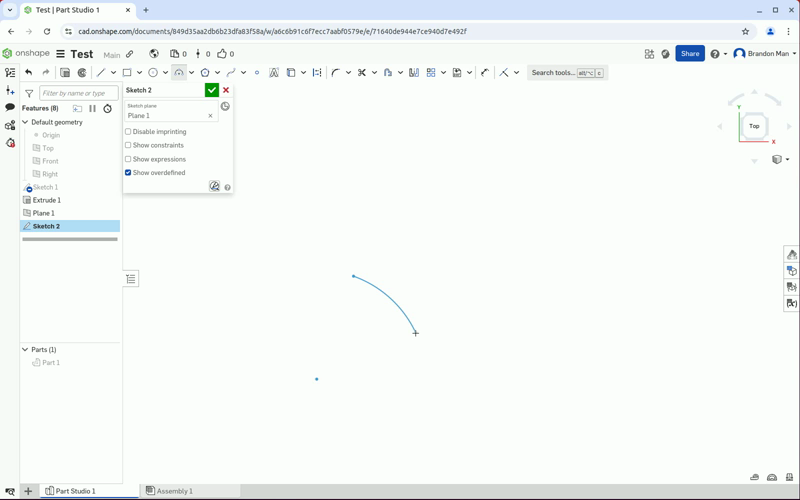
scroll(-6)
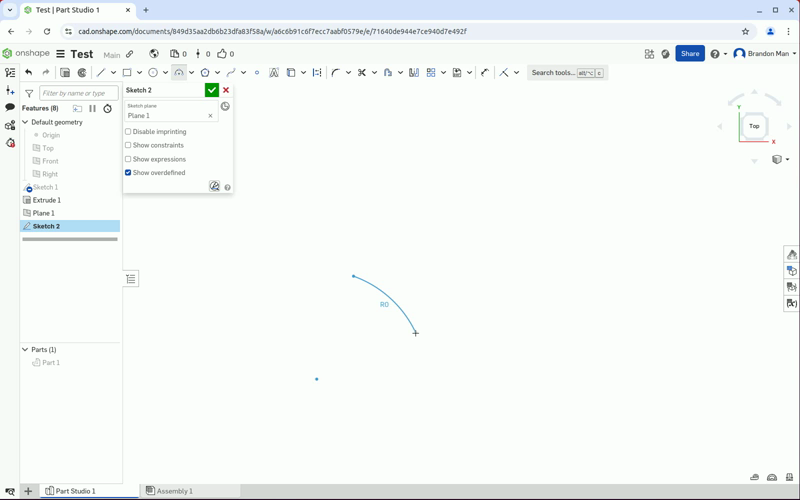
scroll(-6)
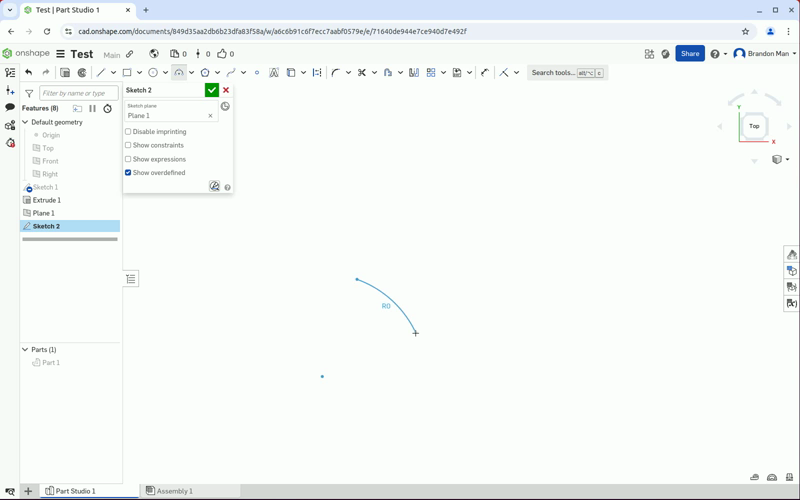
scroll(-6)
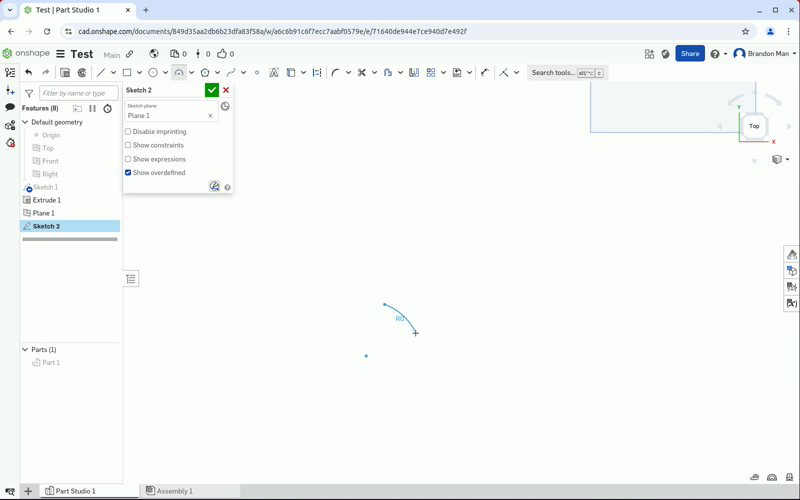
scroll(-6)
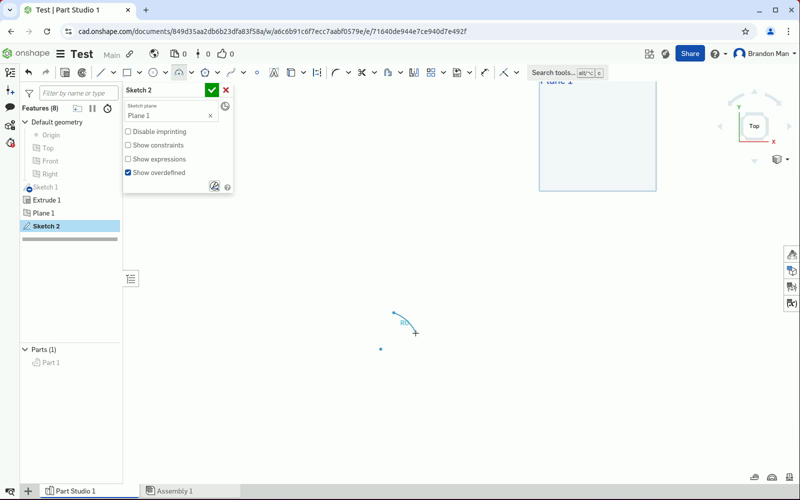
scroll(-6)
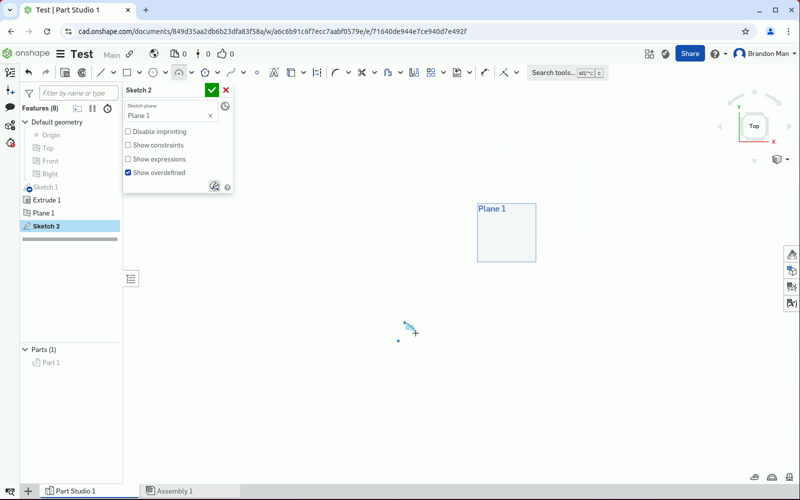
scroll(-6)
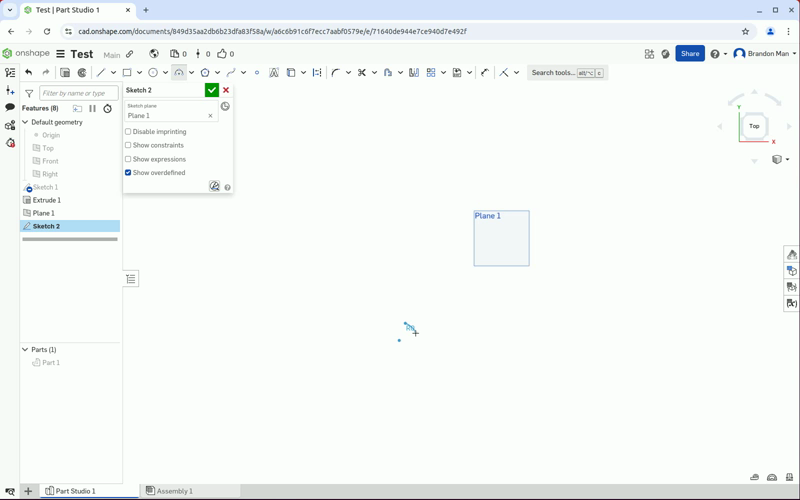
scroll(-6)
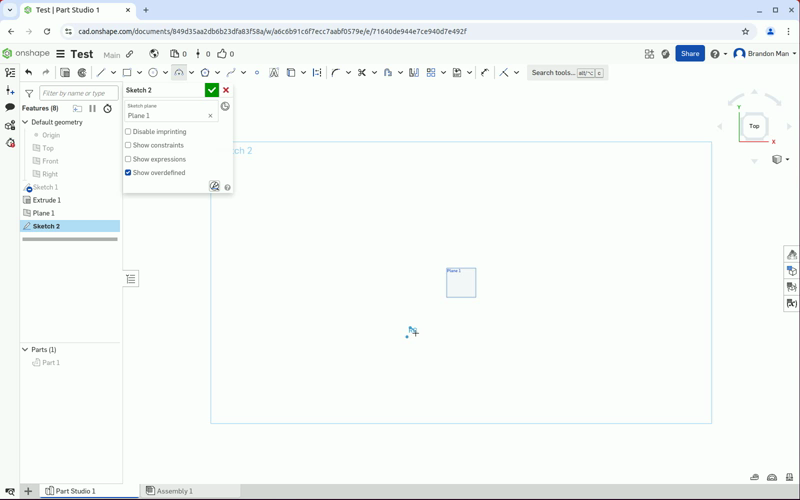
mouse_move(411, 331)
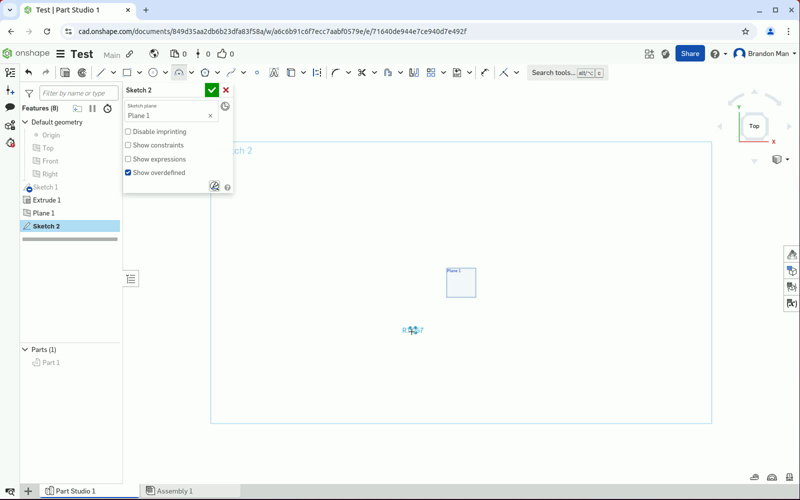
scroll(6)
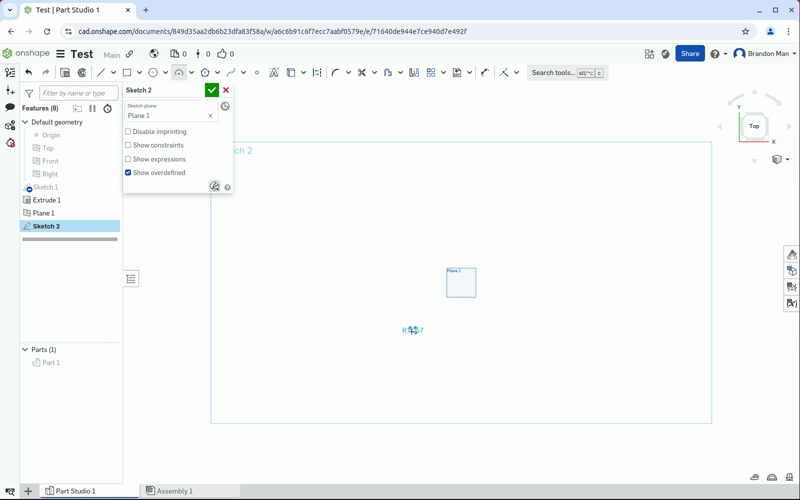
scroll(6)
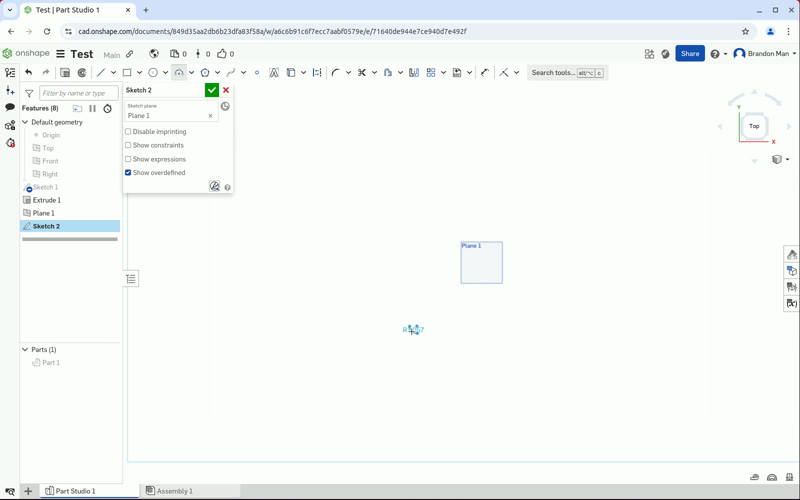
scroll(6)
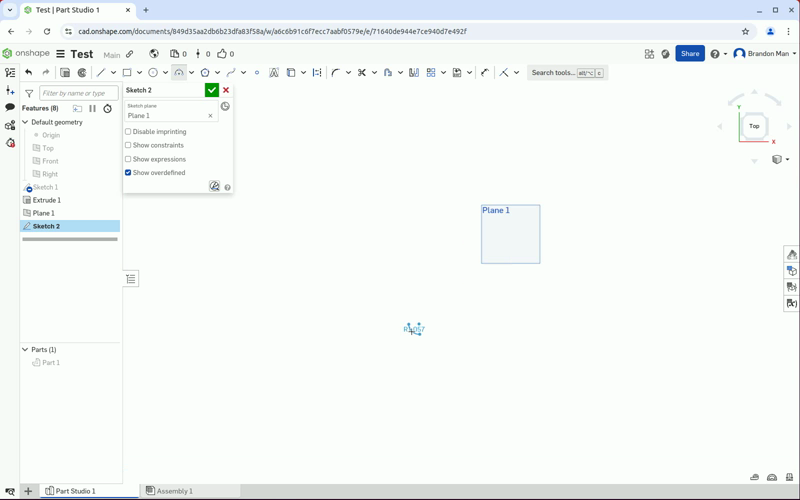
scroll(6)
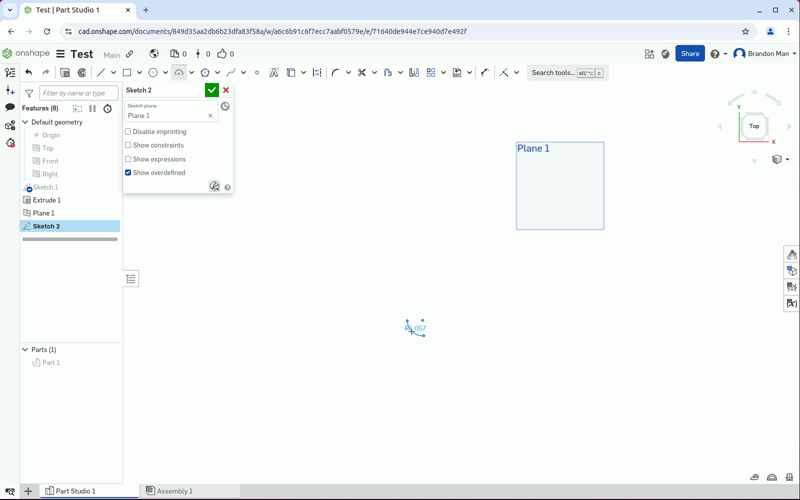
scroll(6)
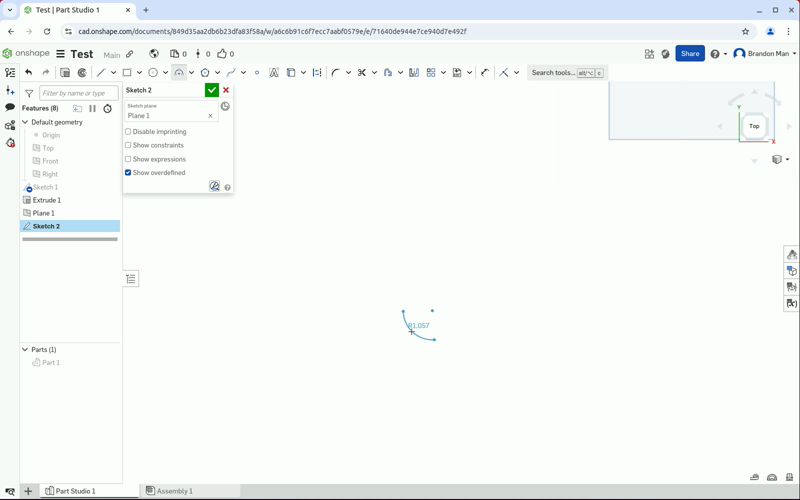
scroll(6)
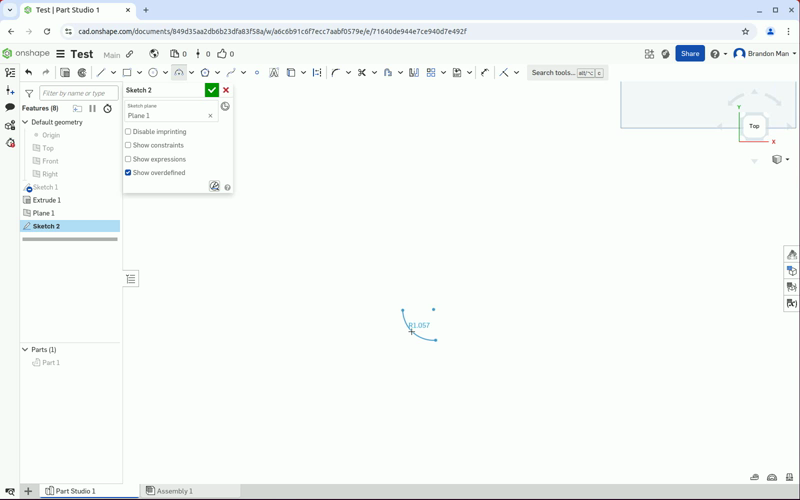
scroll(6)
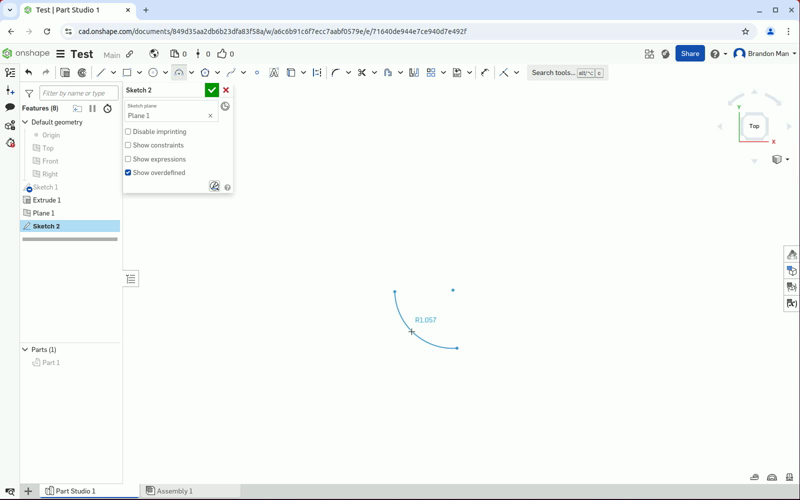
click(411, 331)
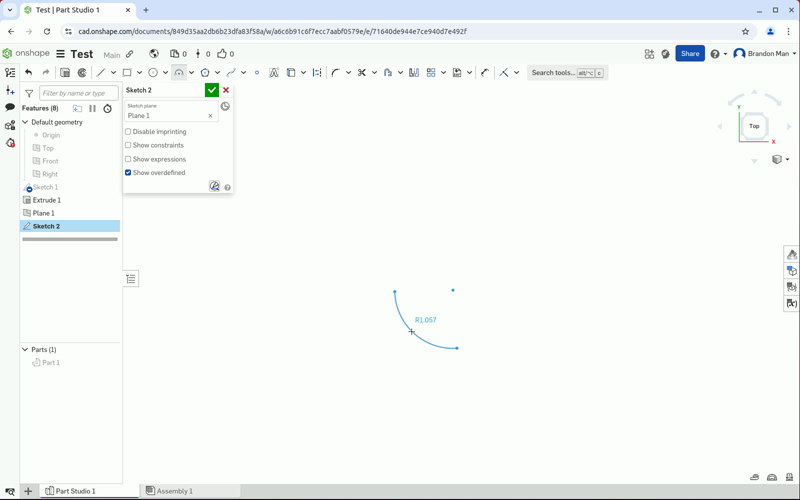
scroll(-6)
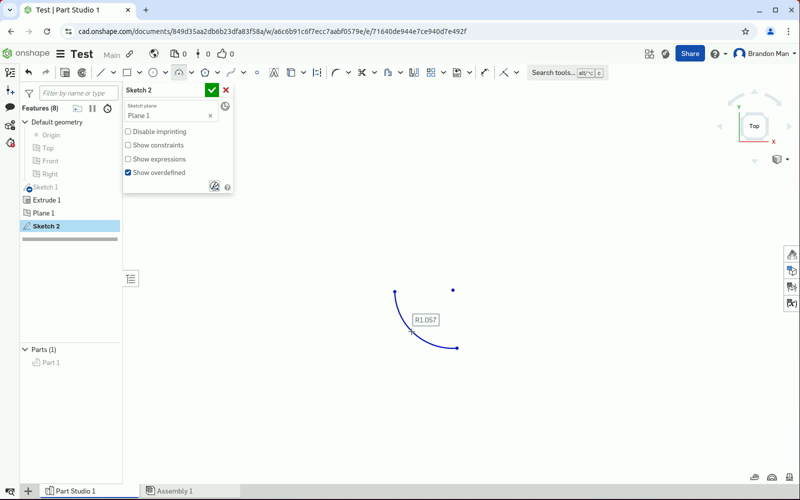
scroll(-6)
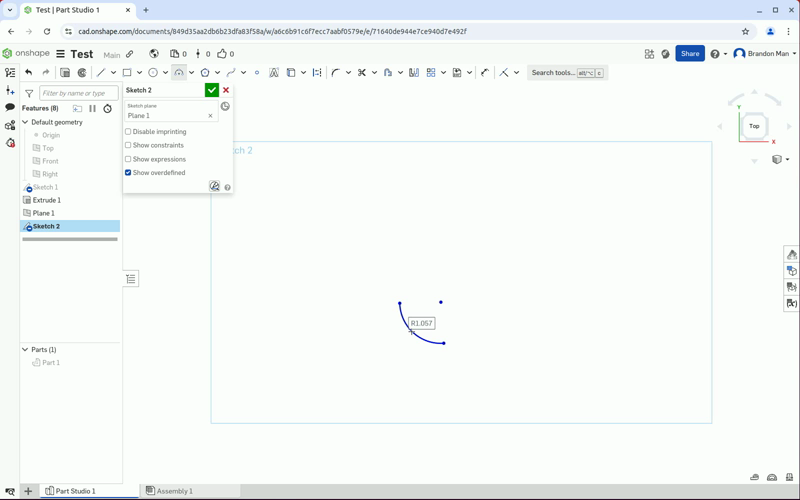
scroll(-6)
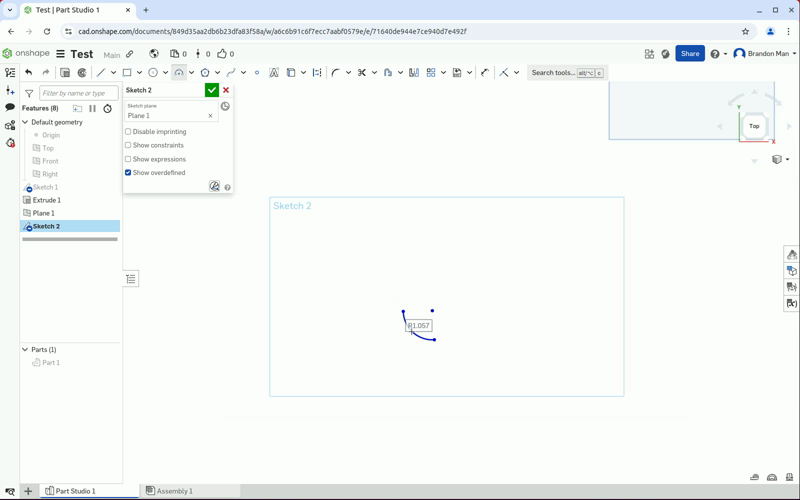
scroll(-6)
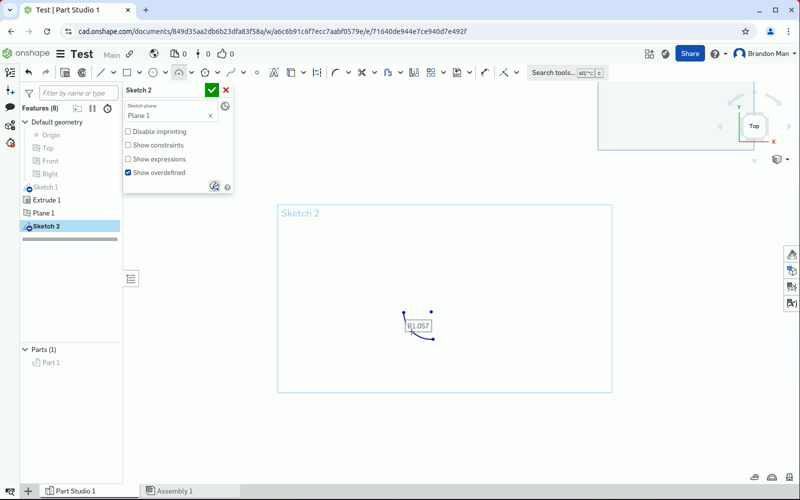
scroll(-6)
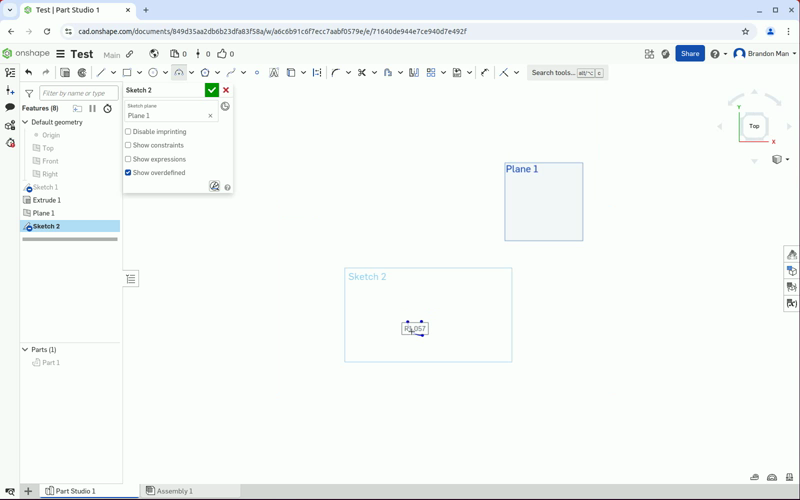
scroll(-6)
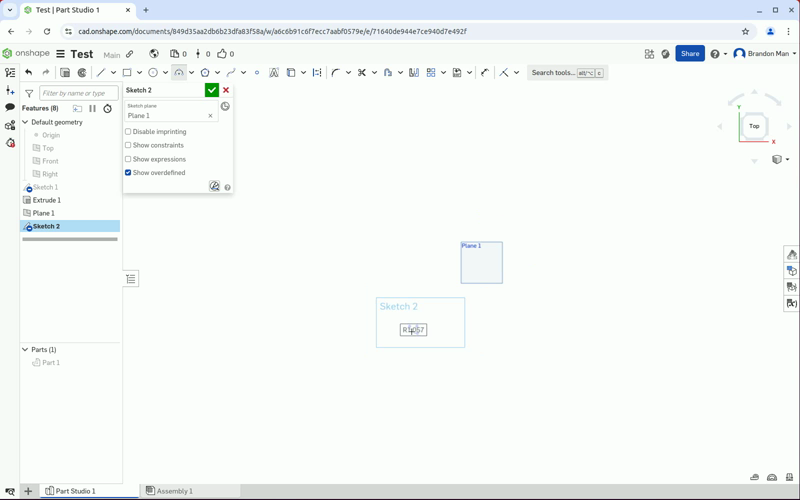
scroll(-6)
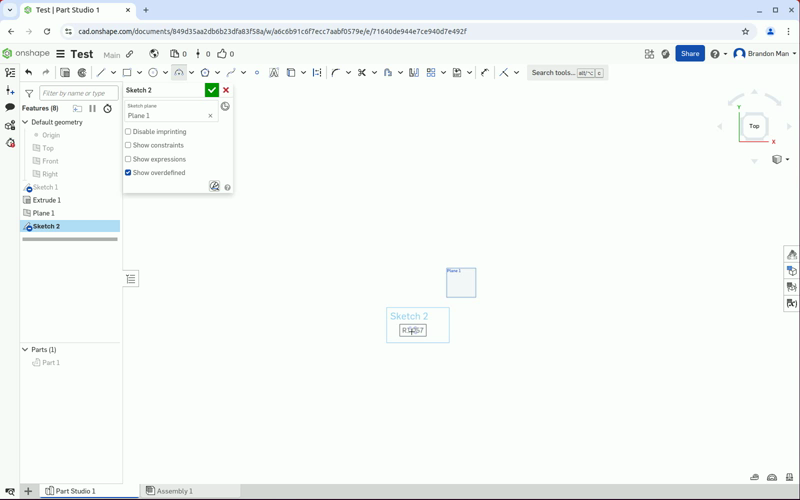
key_up(shift)
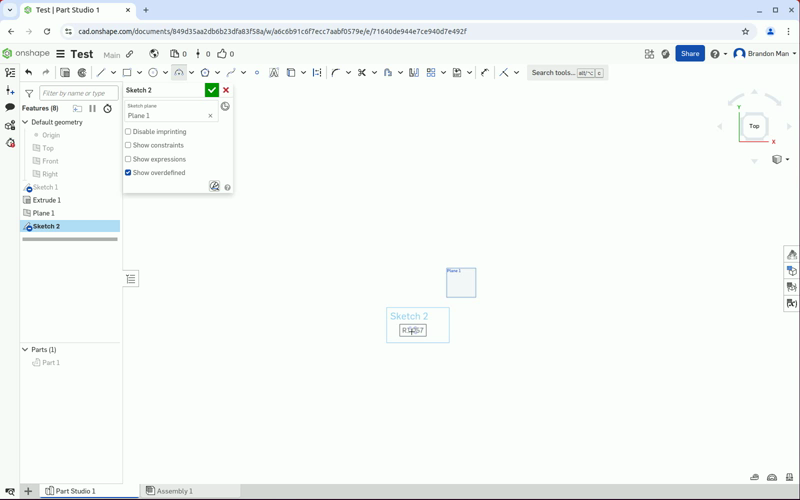
key(esc)
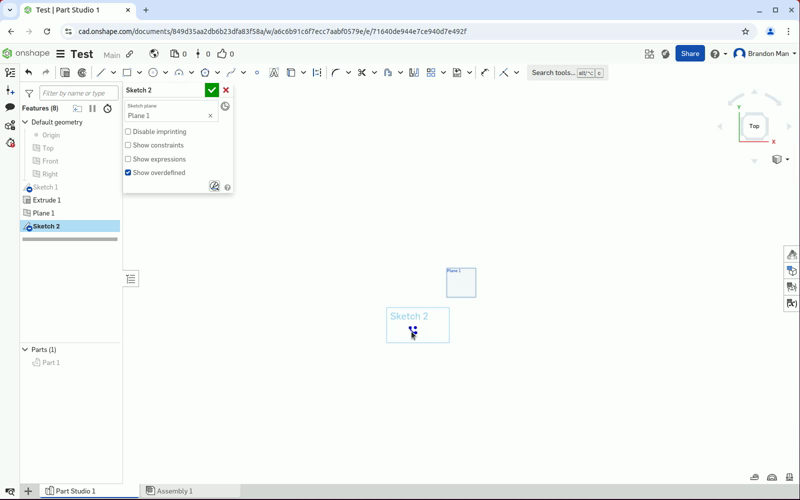
key(l)
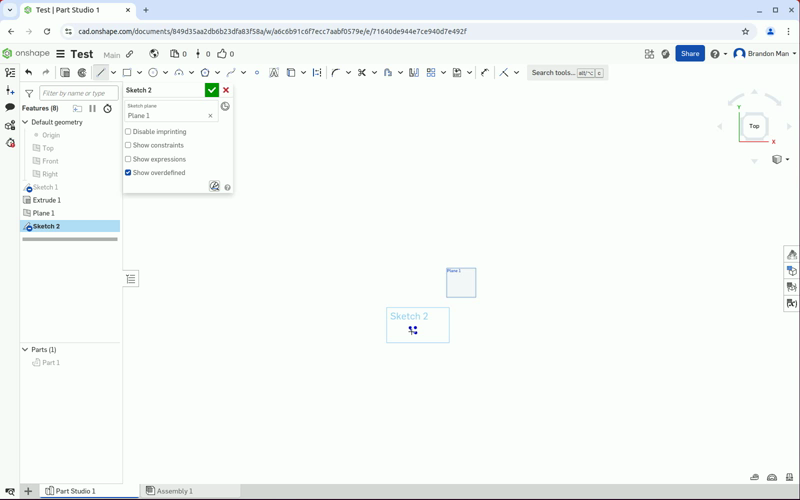
mouse_move(415, 332)
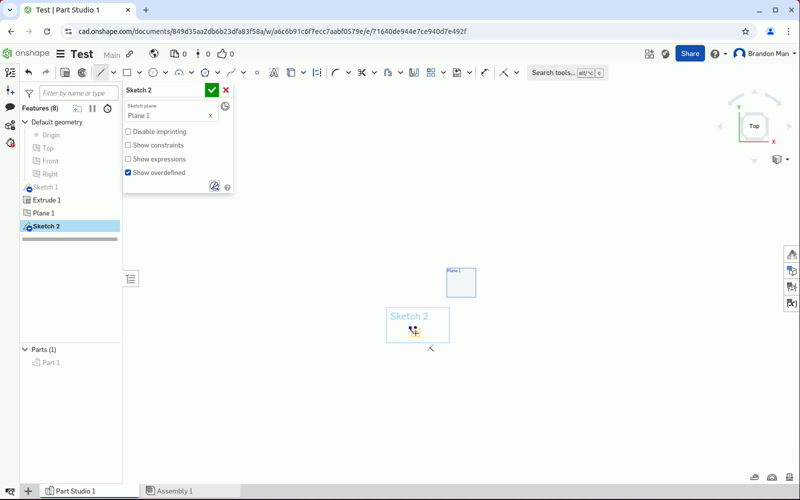
scroll(6)
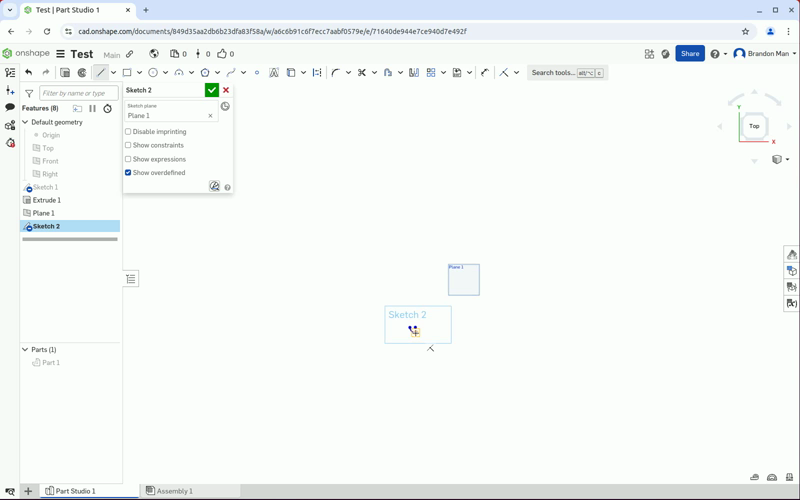
scroll(6)
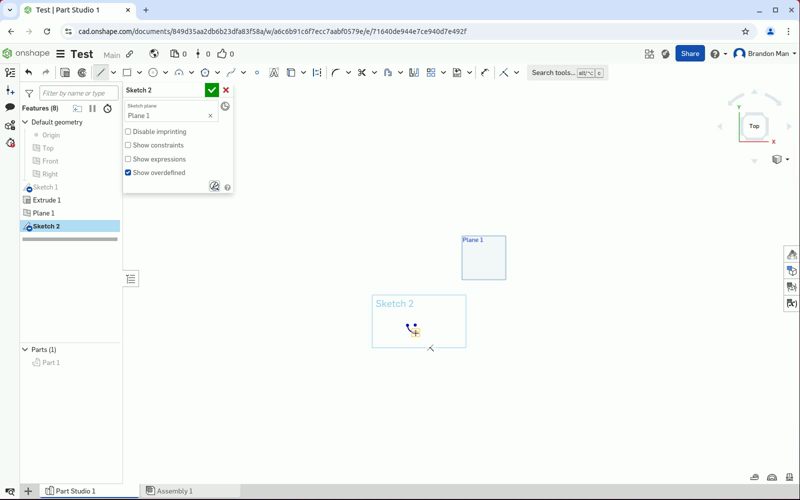
scroll(6)
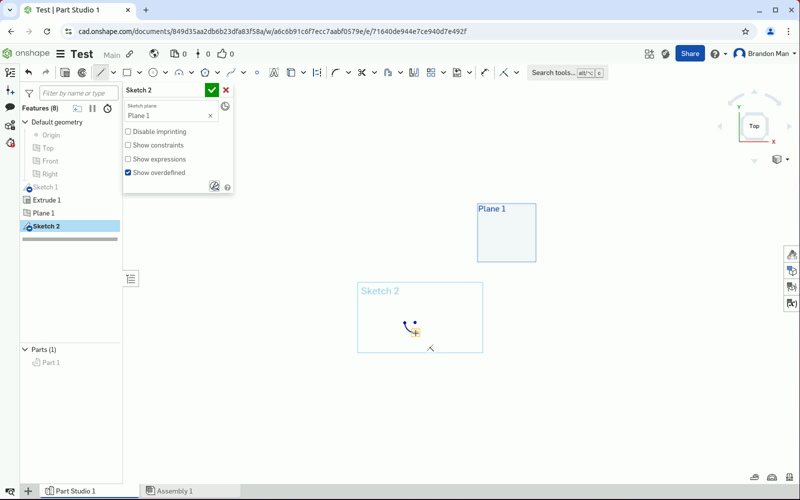
scroll(6)
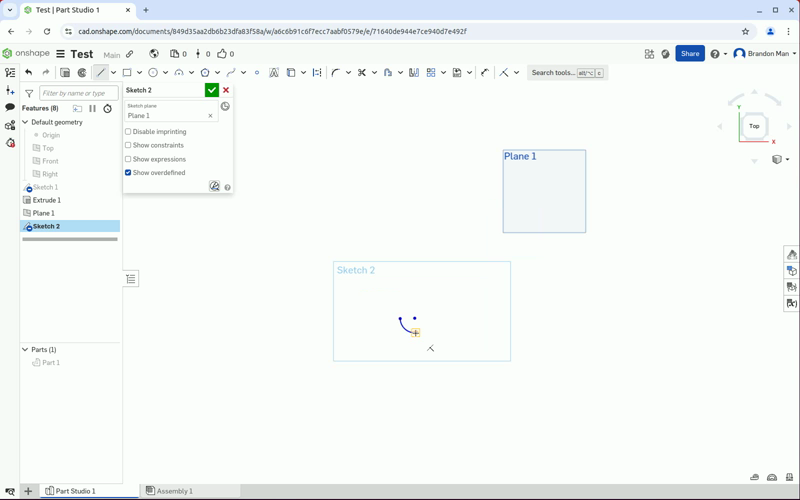
scroll(6)
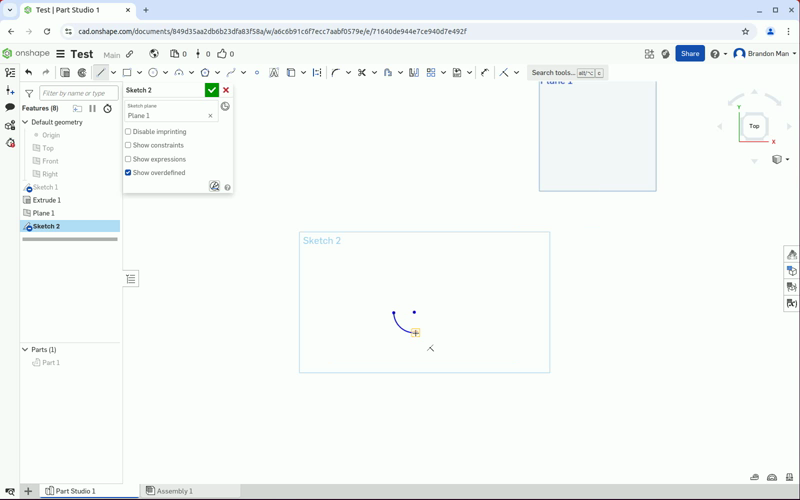
scroll(6)
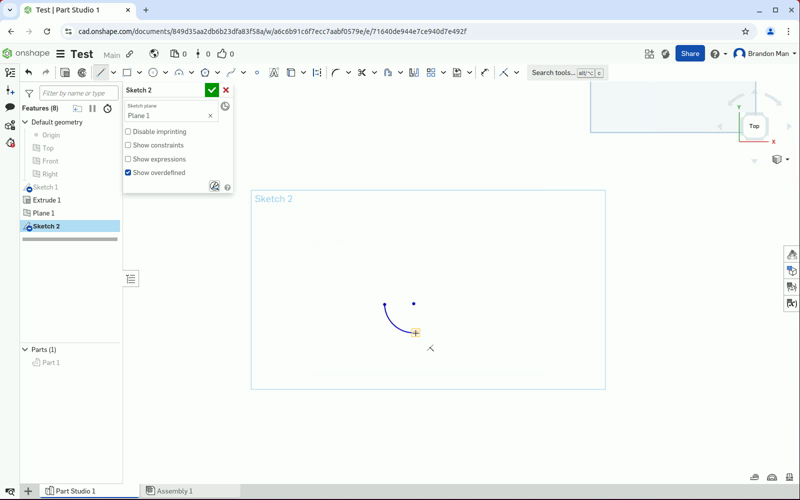
scroll(6)
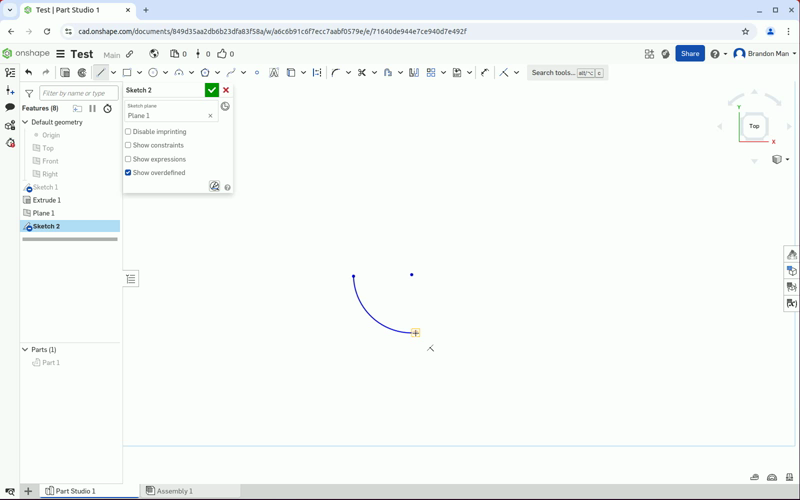
click(415, 332)
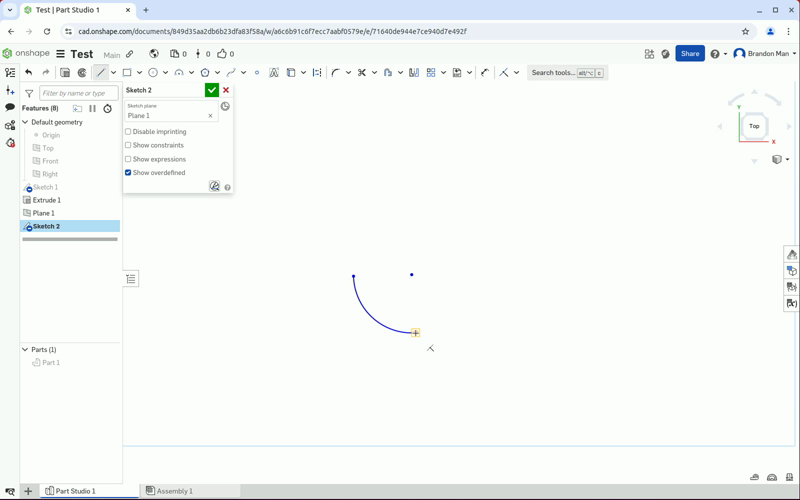
scroll(-6)
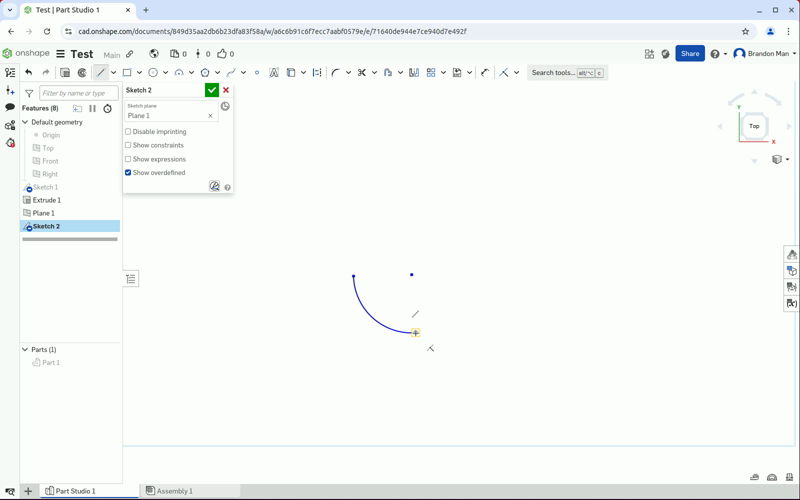
scroll(-6)
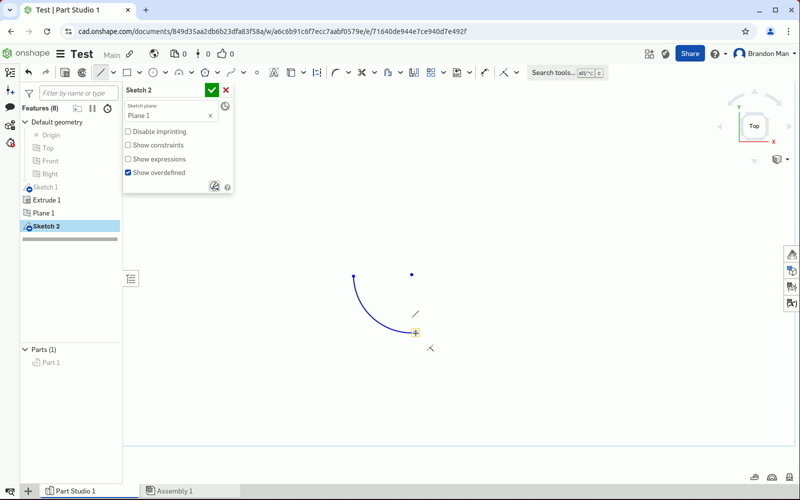
scroll(-6)
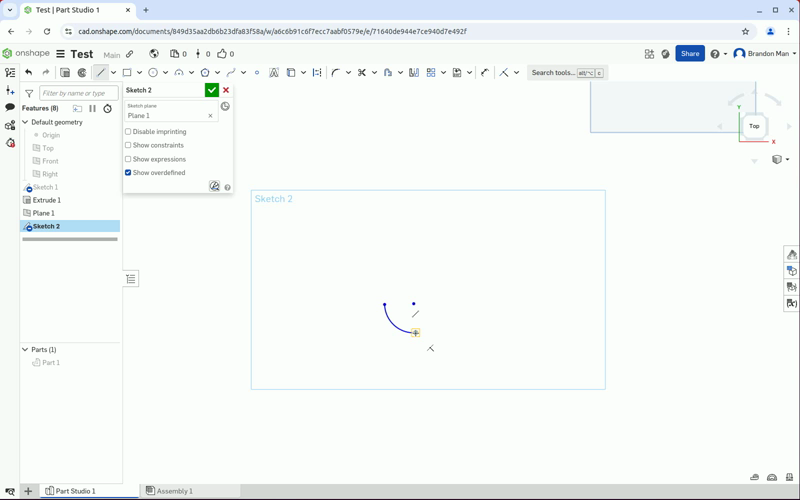
scroll(-6)
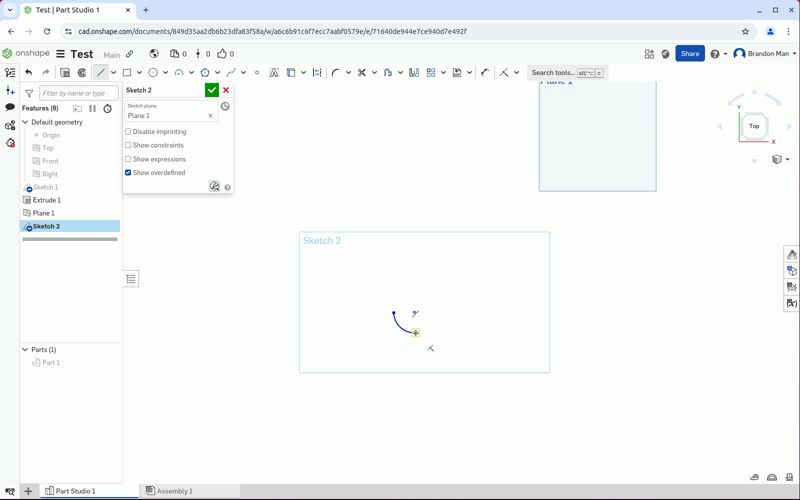
scroll(-6)
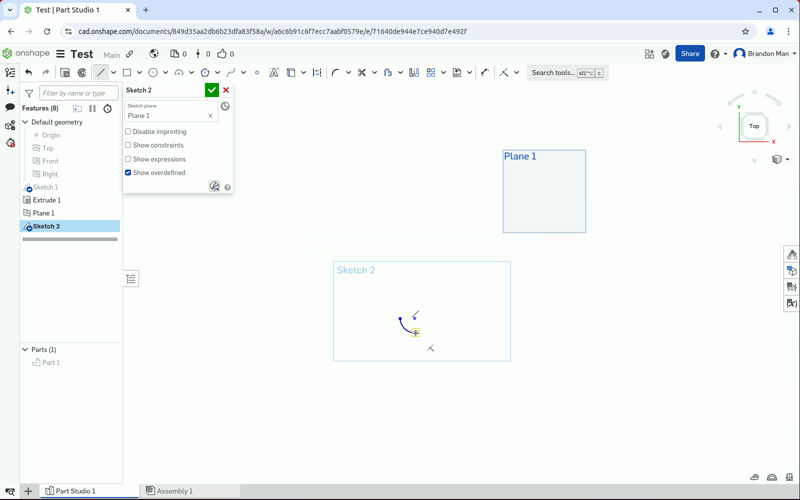
scroll(-6)
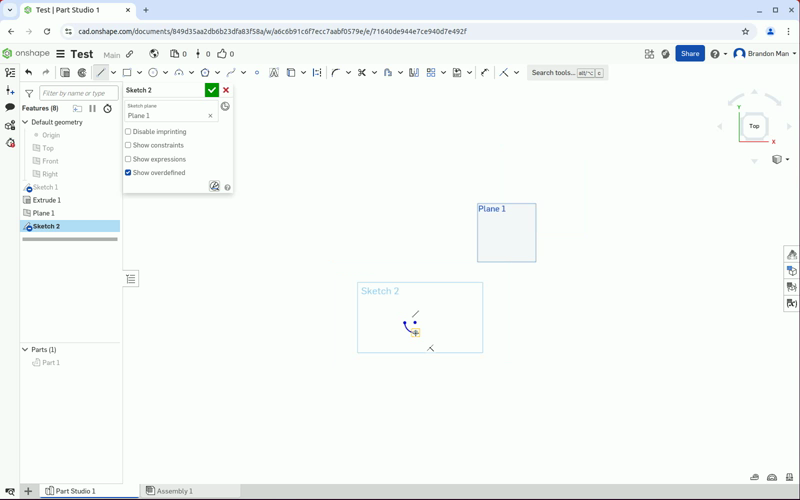
scroll(-6)
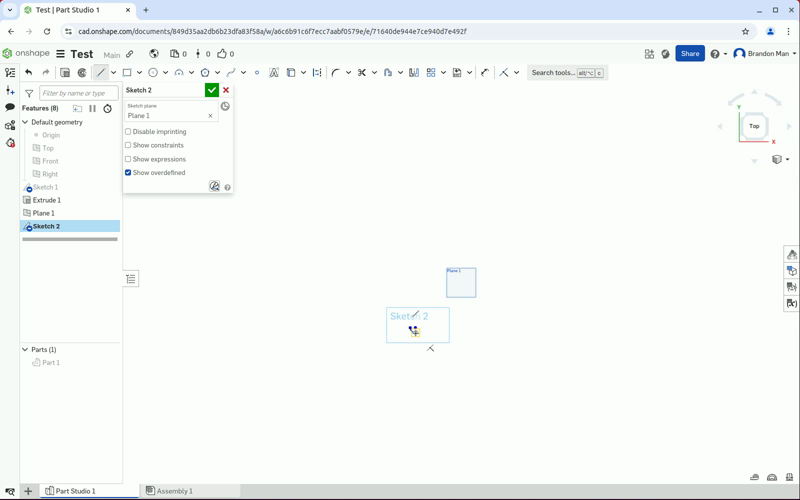
key_down(shift)
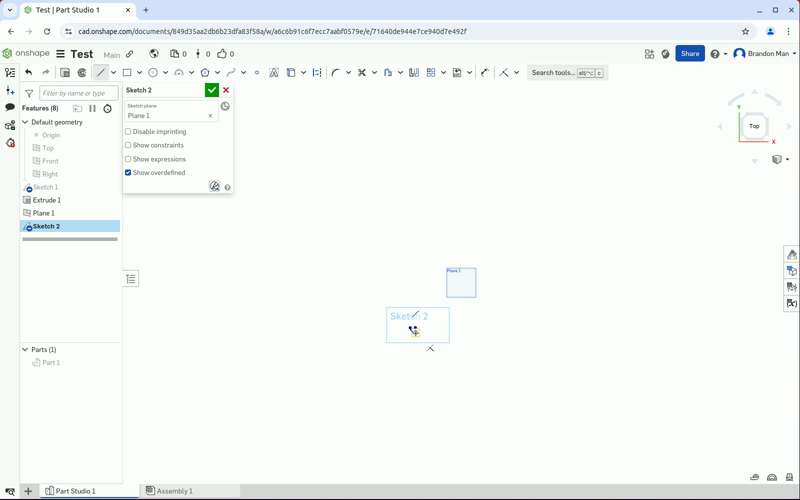
mouse_move(506, 332)
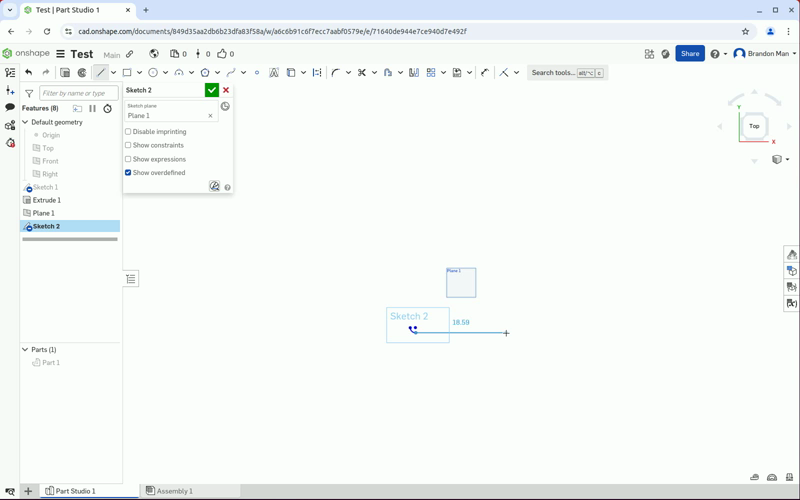
click(506, 332)
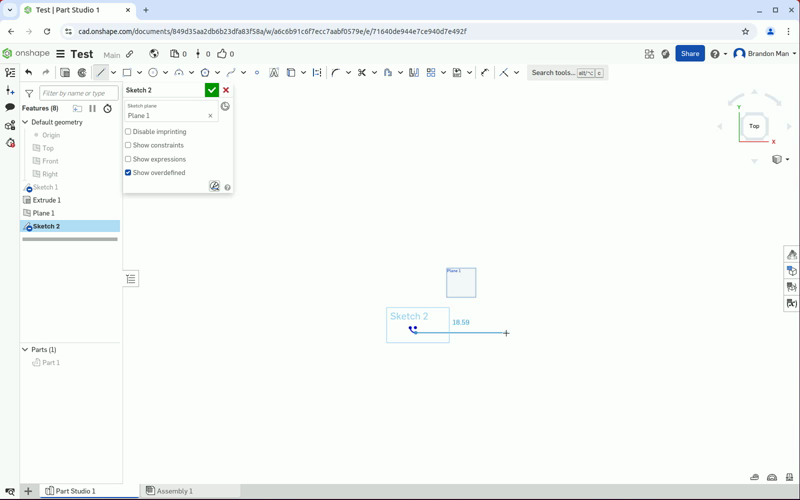
key_up(shift)
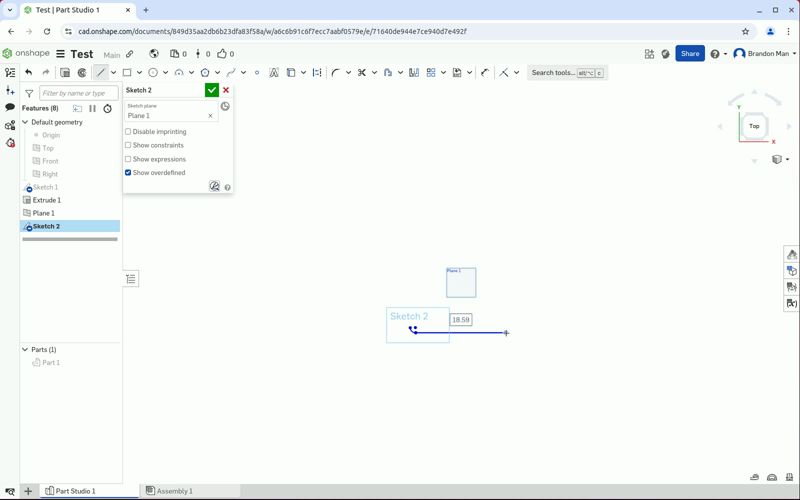
key(esc)
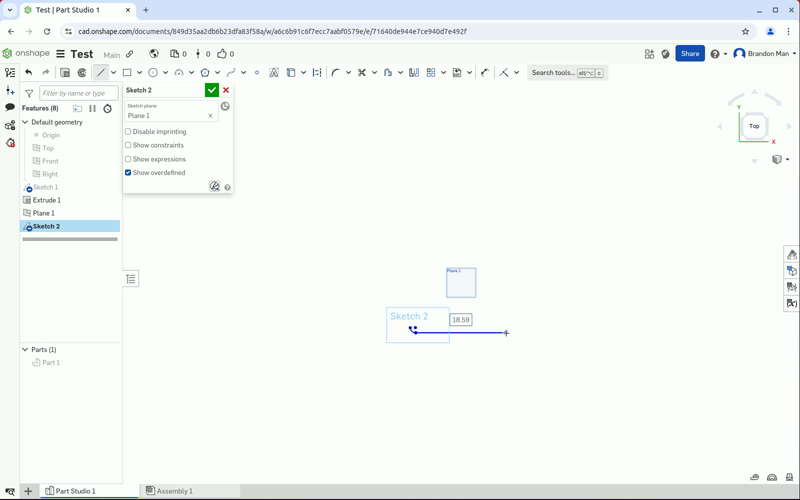
key(a)
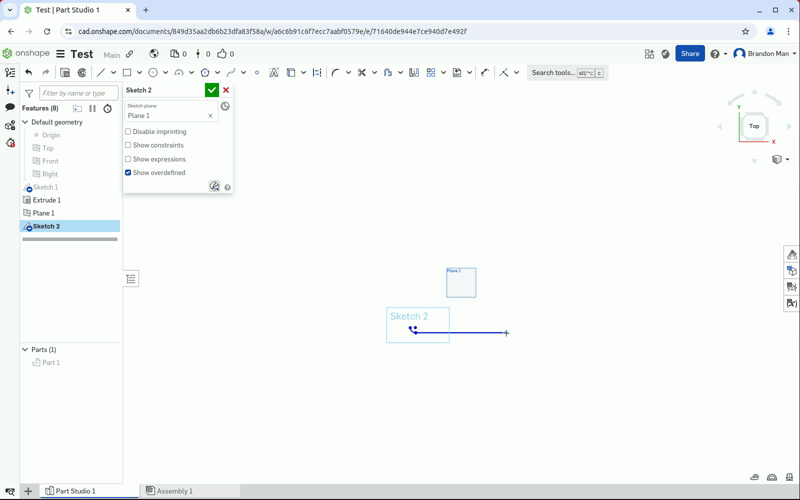
mouse_move(506, 332)
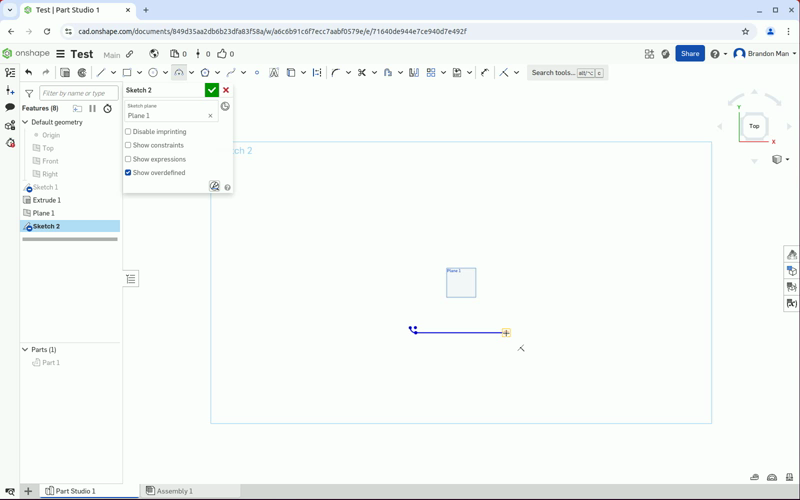
click(506, 332)
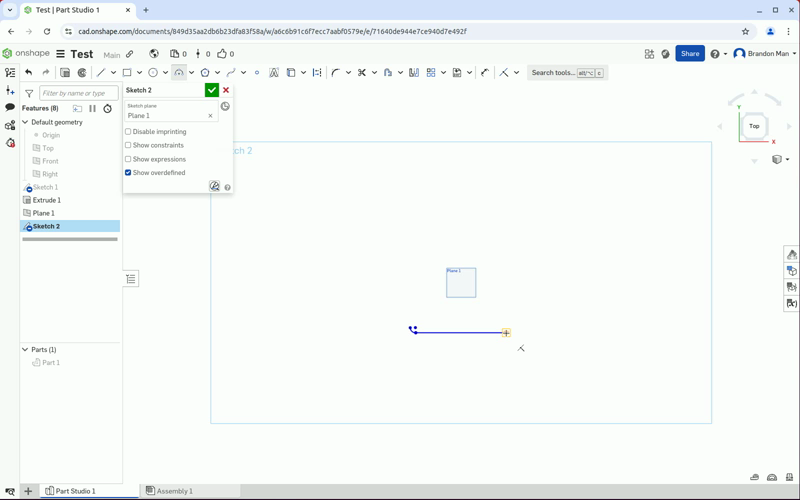
key_down(shift)
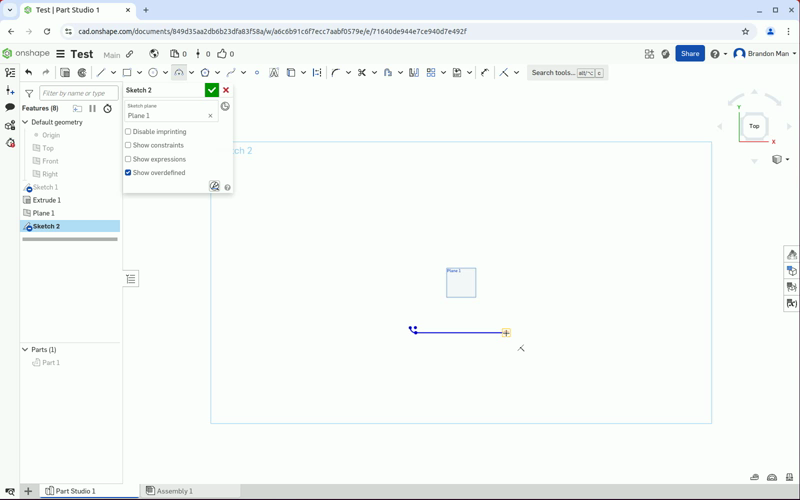
mouse_move(511, 327)
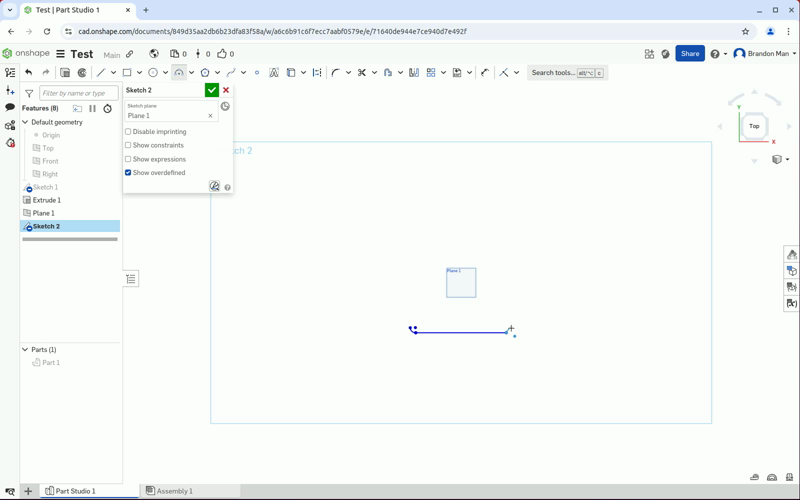
scroll(6)
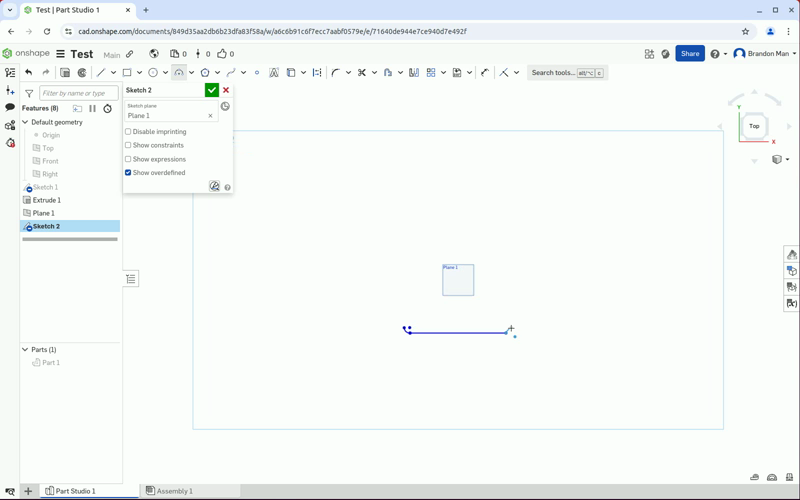
scroll(6)
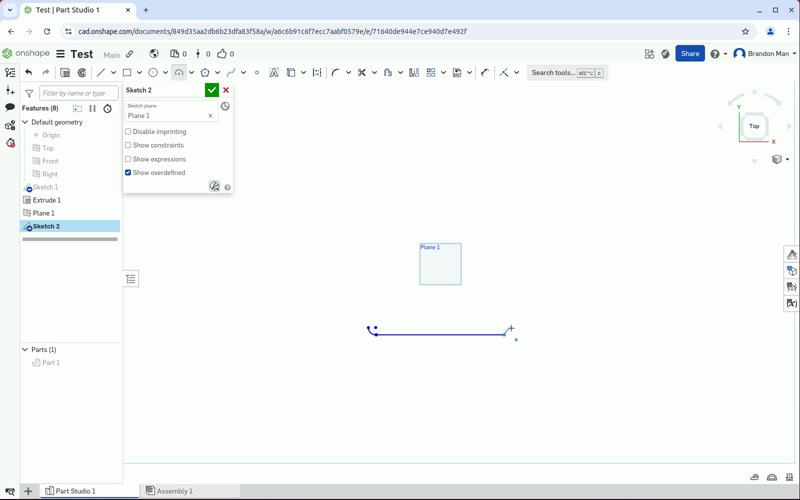
scroll(6)
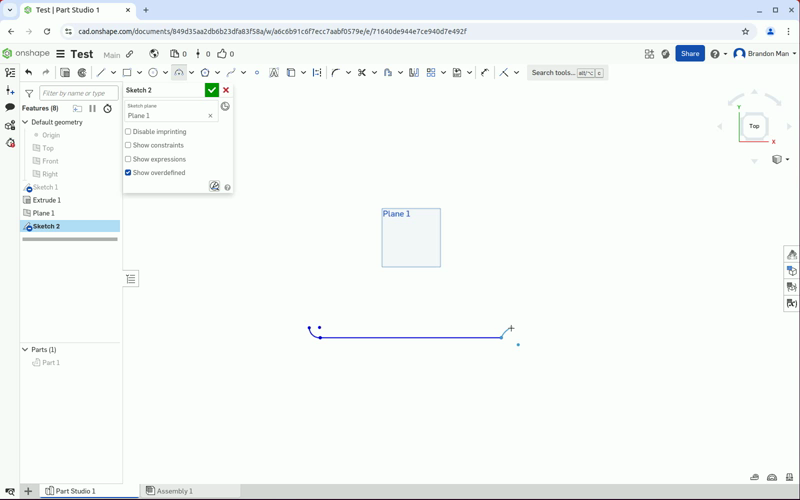
scroll(6)
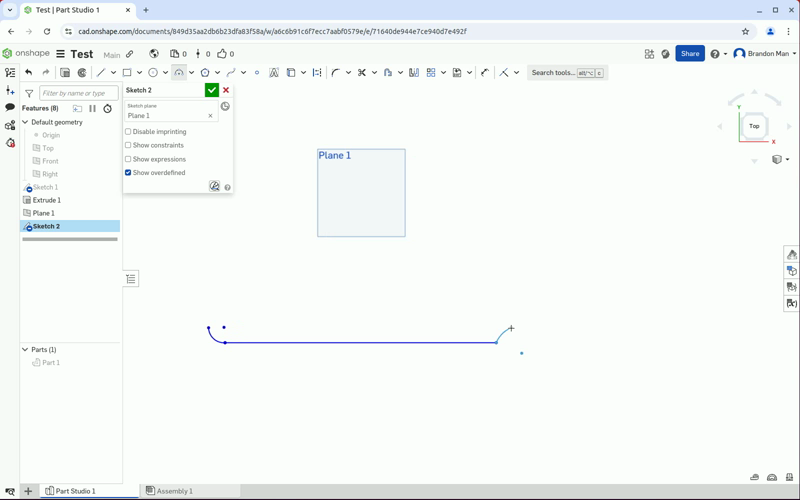
scroll(6)
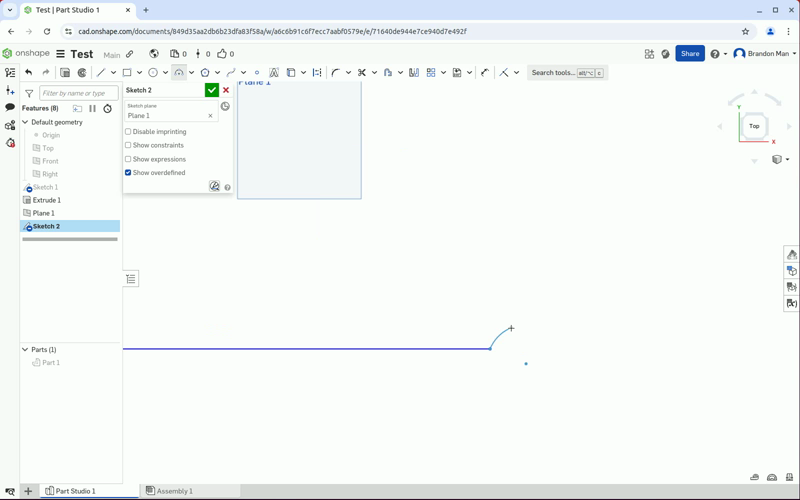
scroll(6)
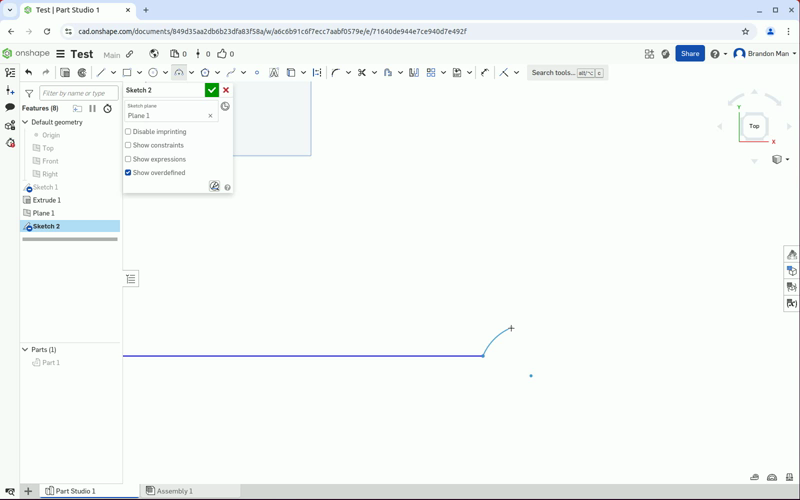
scroll(6)
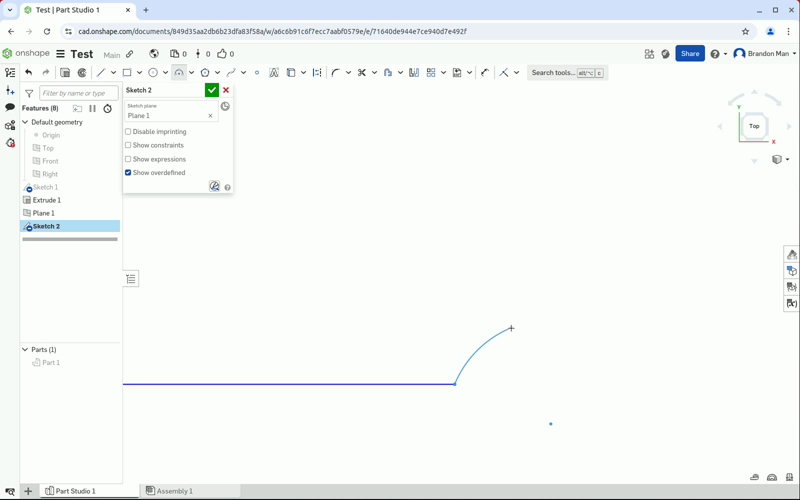
click(511, 327)
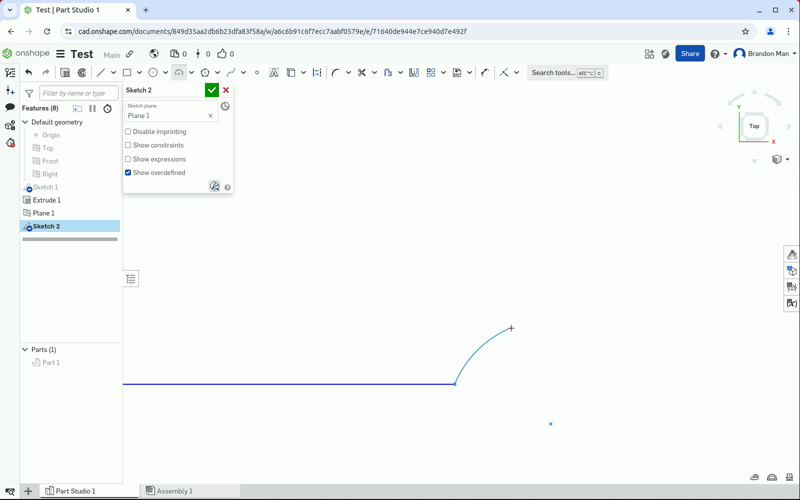
scroll(-6)
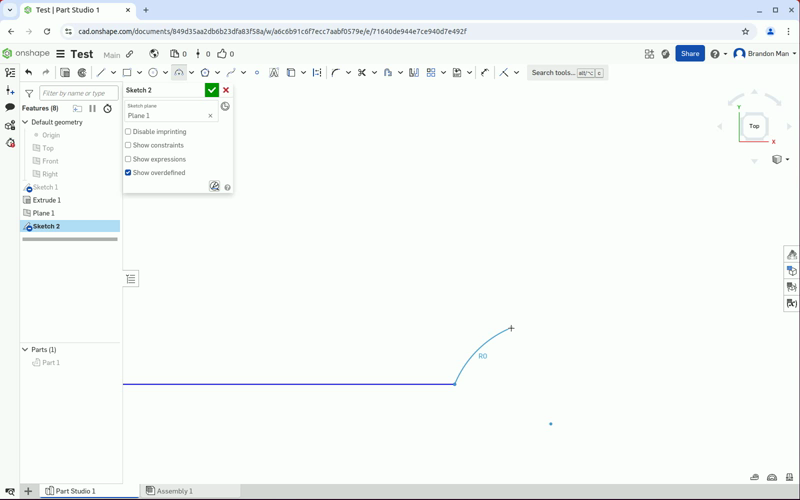
scroll(-6)
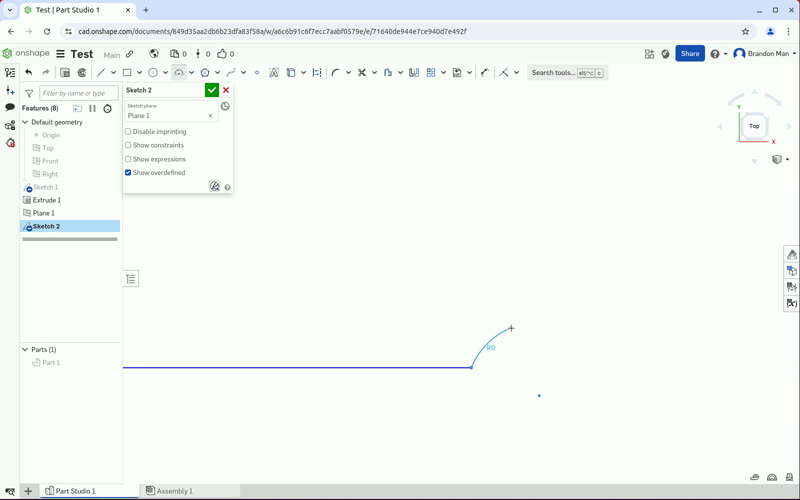
scroll(-6)
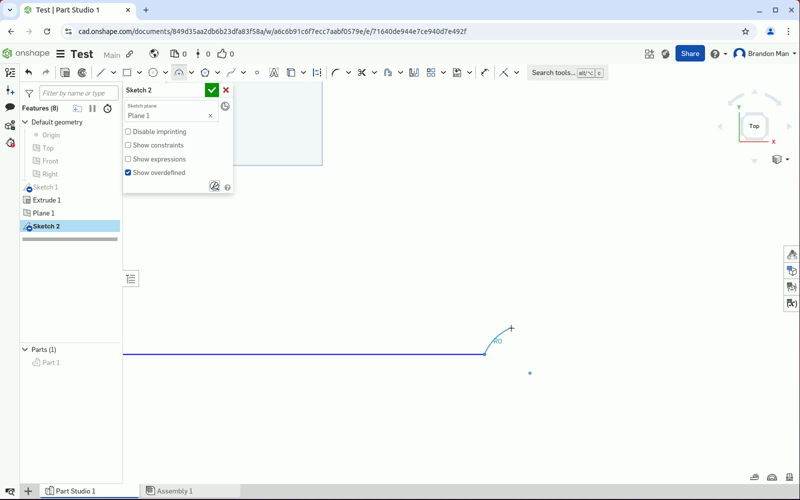
scroll(-6)
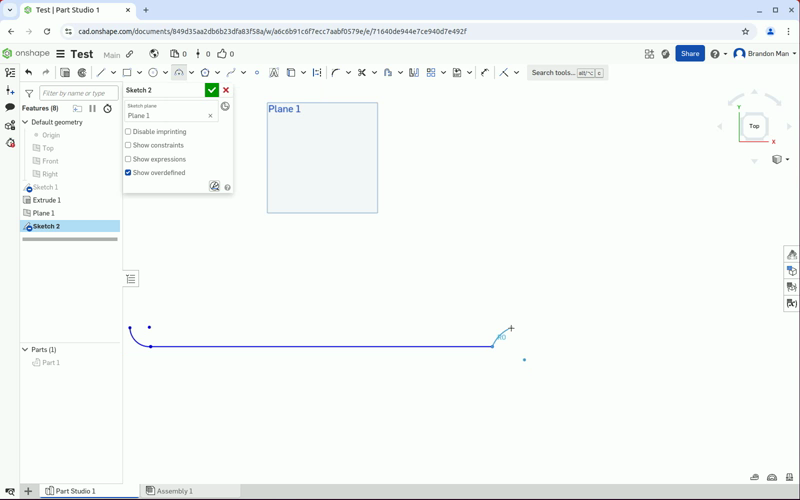
scroll(-6)
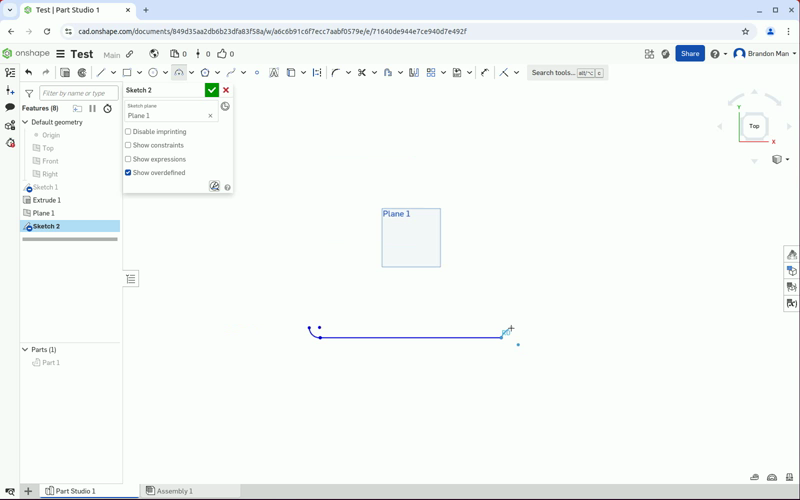
scroll(-6)
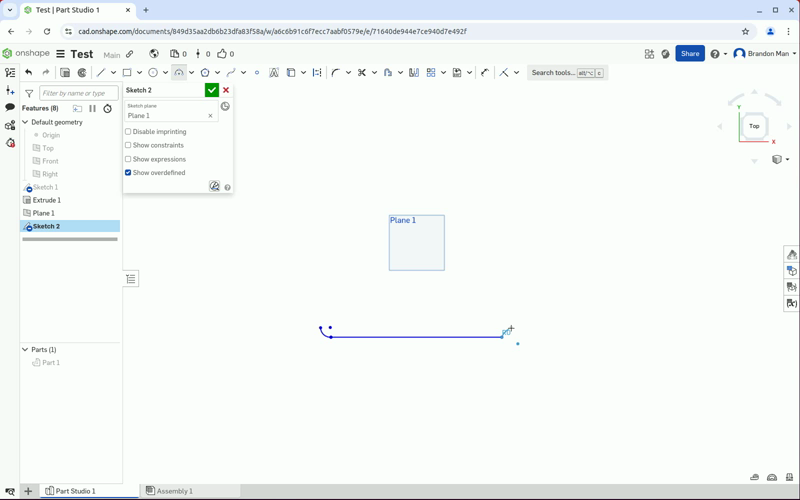
scroll(-6)
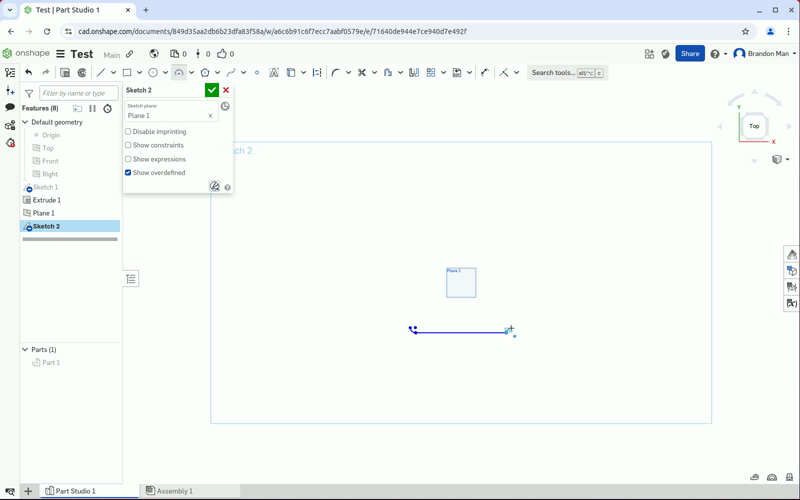
mouse_move(509, 331)
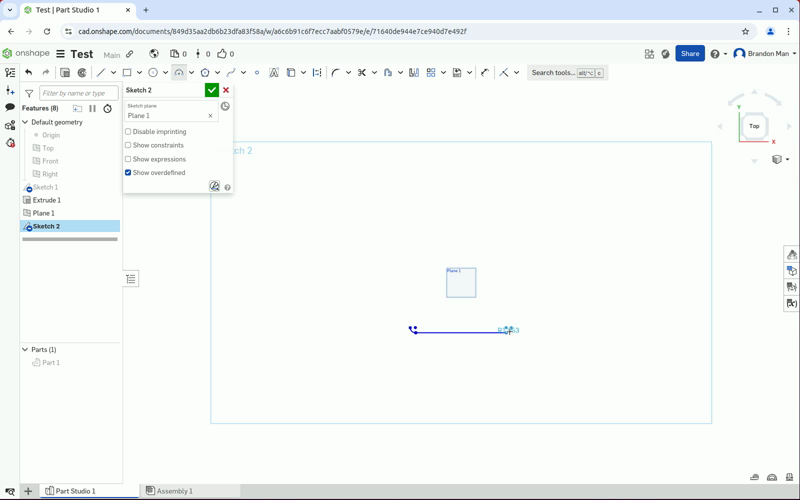
scroll(6)
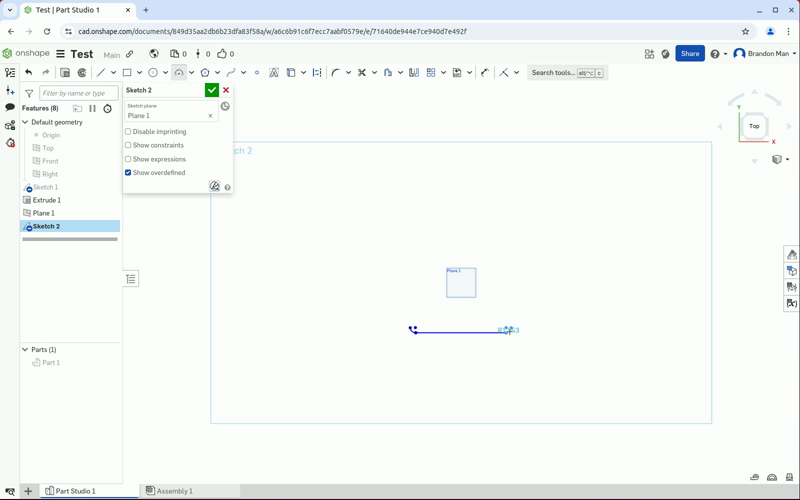
scroll(6)
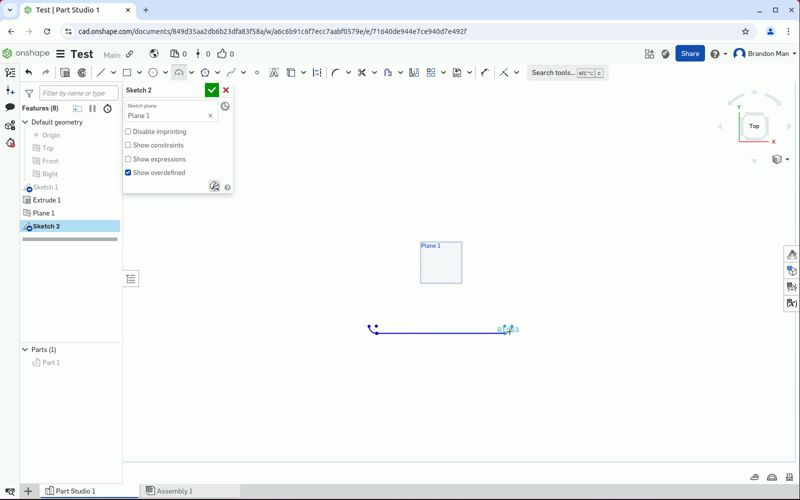
scroll(6)
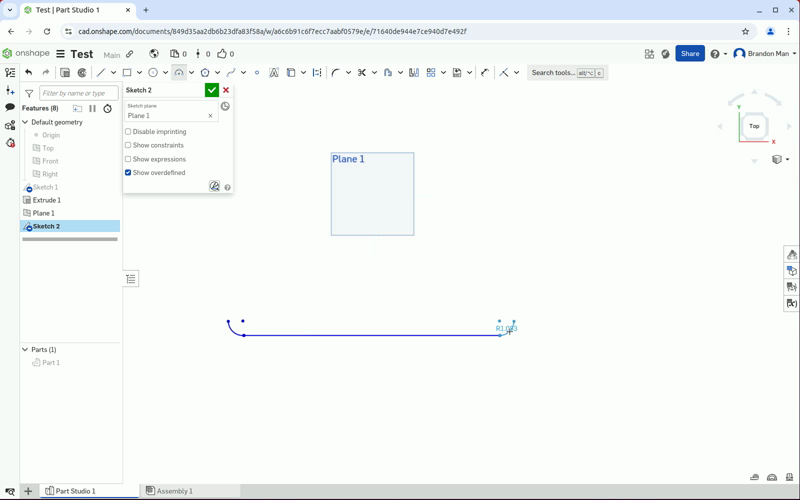
scroll(6)
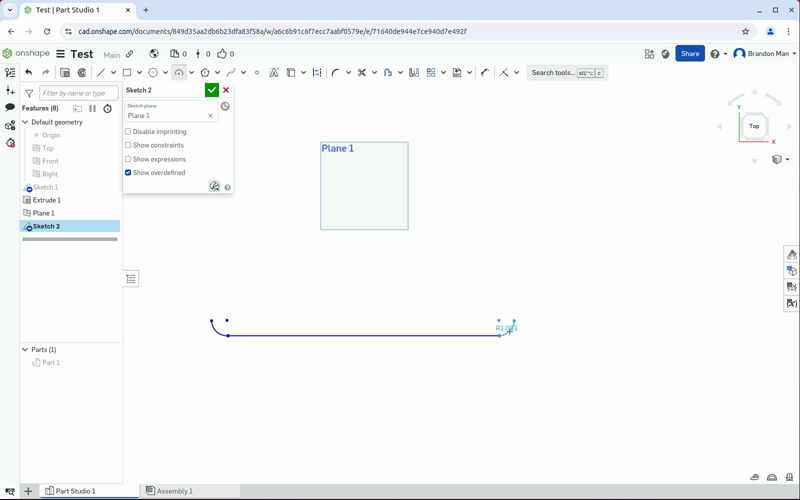
scroll(6)
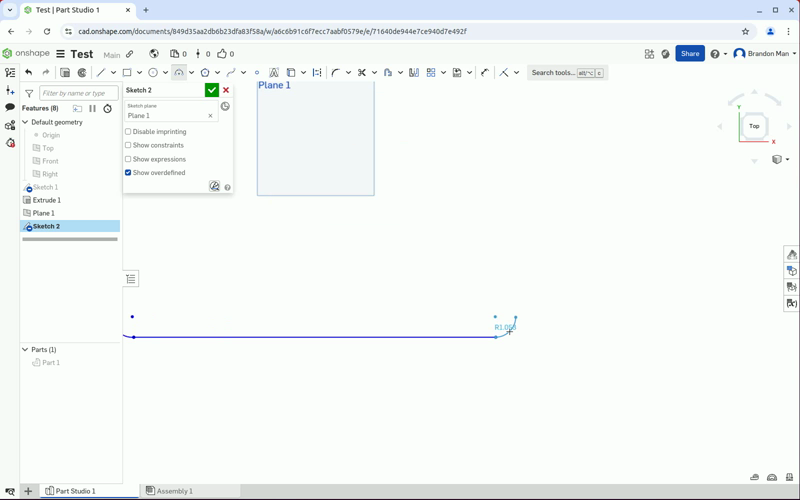
scroll(6)
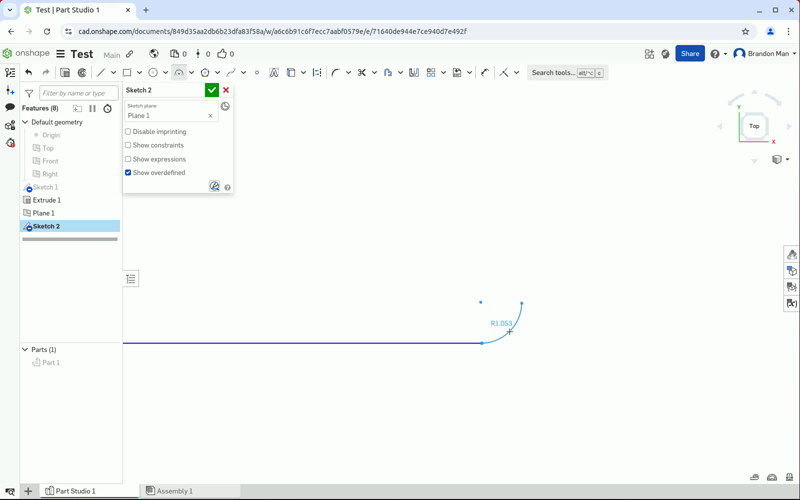
scroll(6)
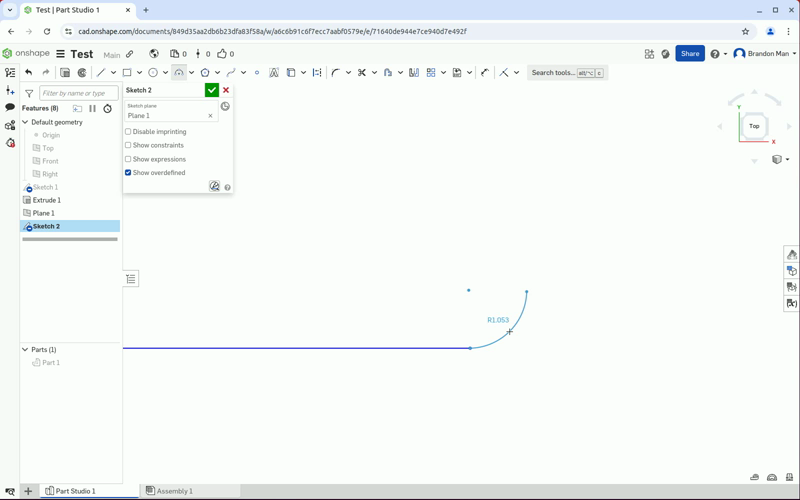
click(509, 331)
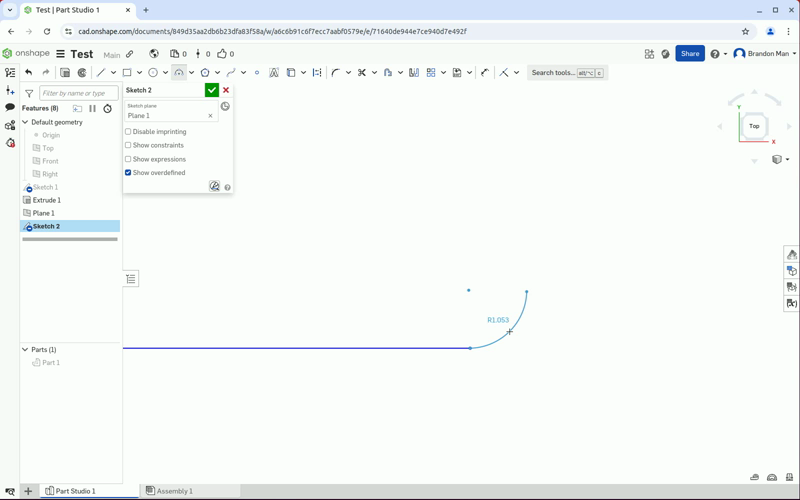
scroll(-6)
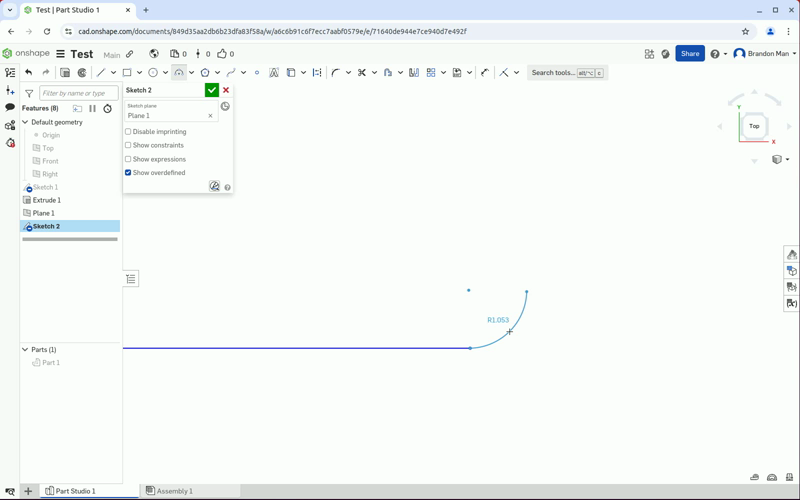
scroll(-6)
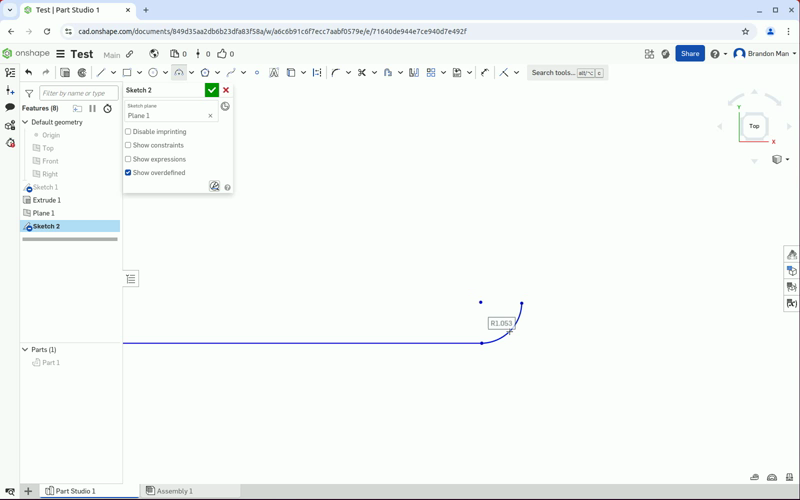
scroll(-6)
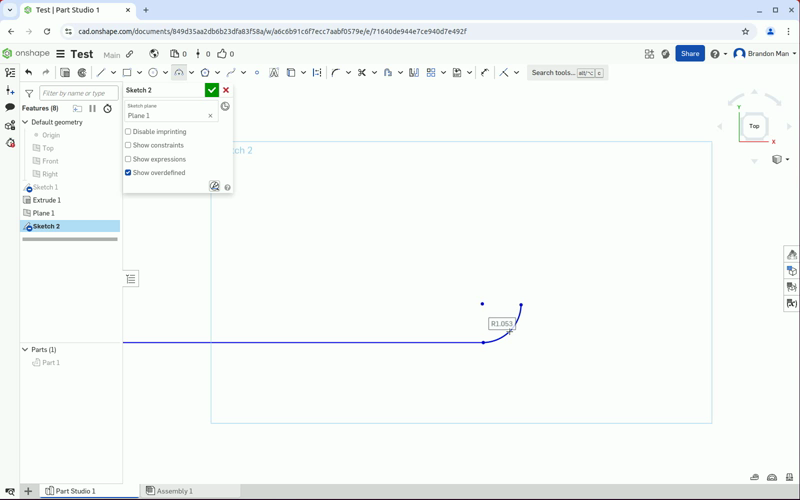
scroll(-6)
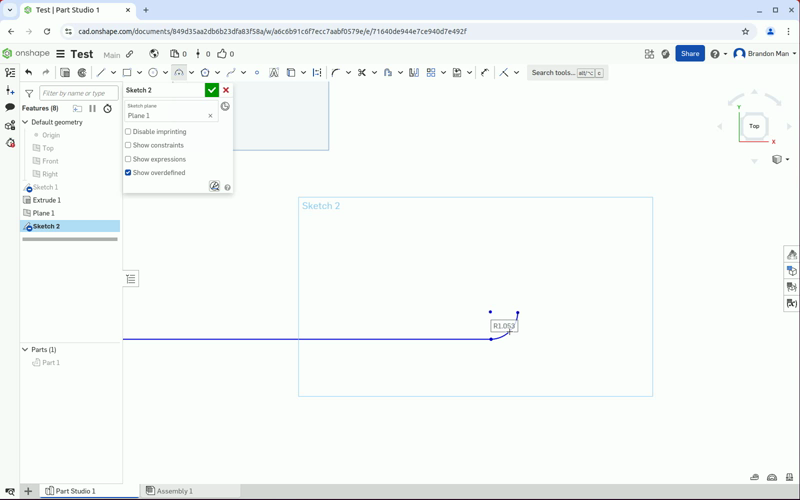
scroll(-6)
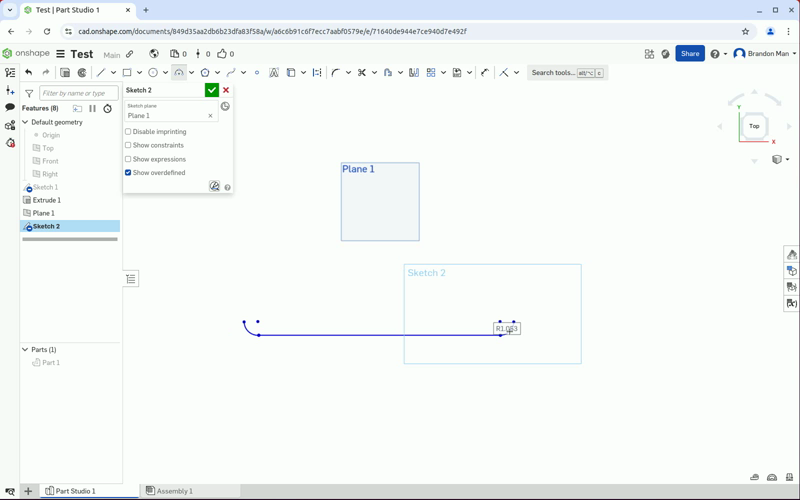
scroll(-6)
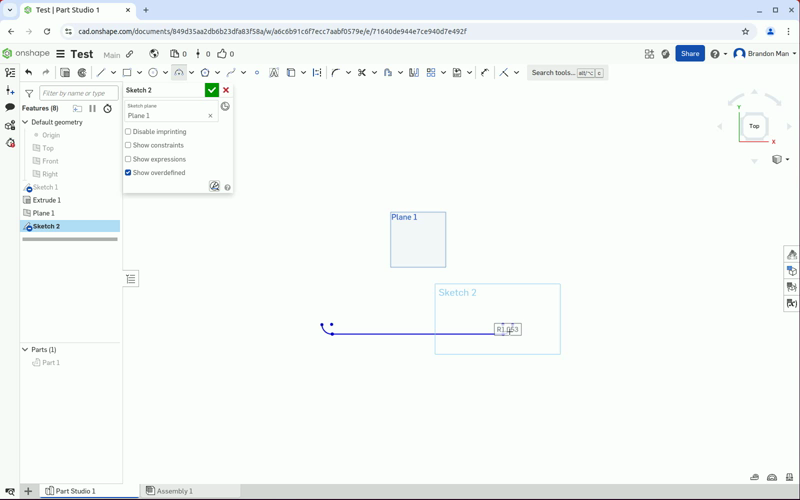
scroll(-6)
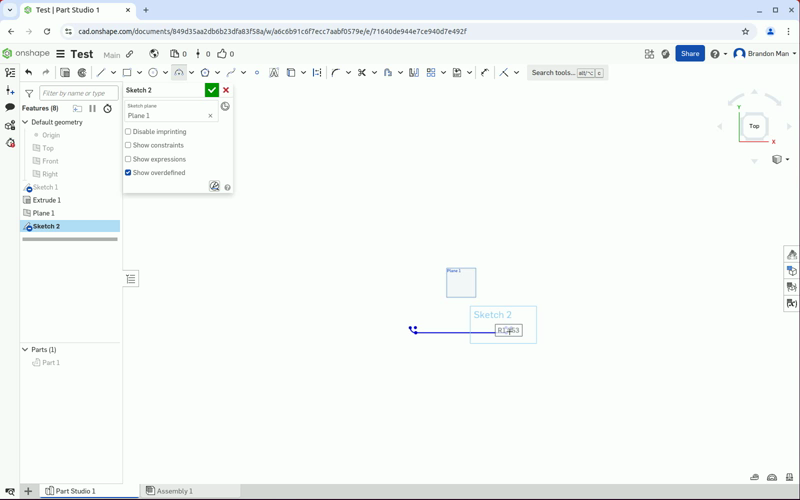
key_up(shift)
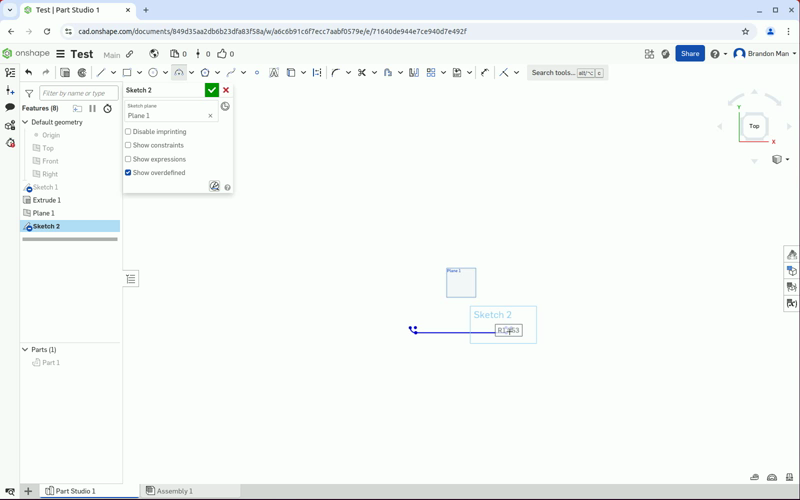
key(esc)
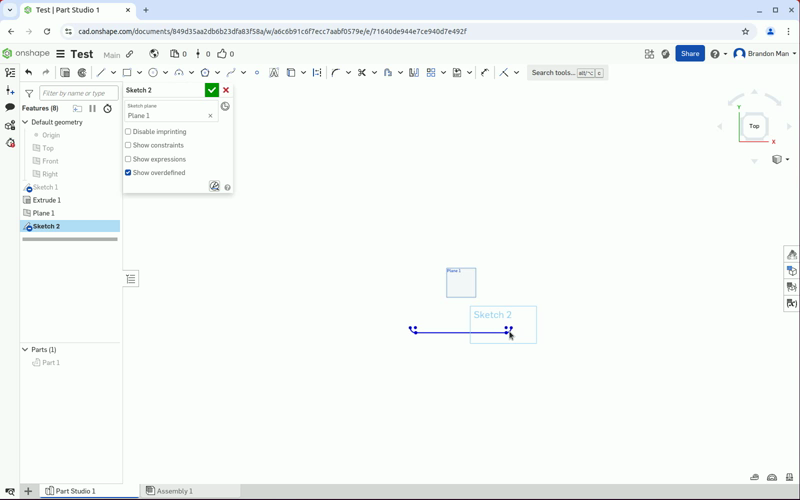
key(l)
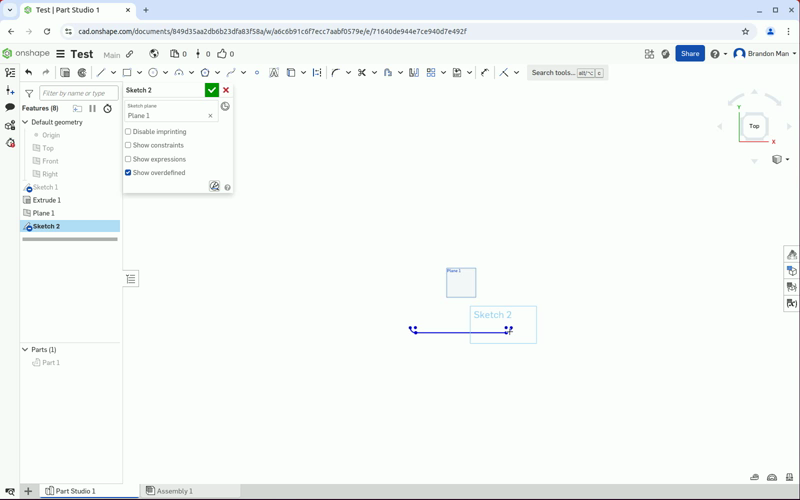
mouse_move(511, 327)
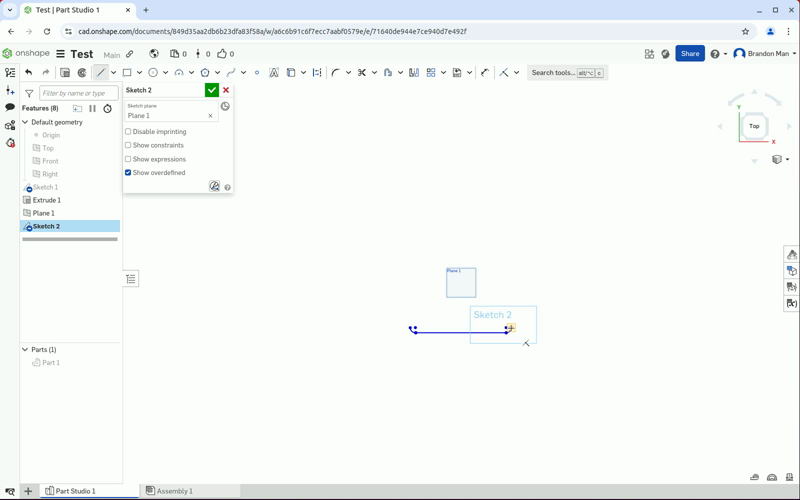
scroll(6)
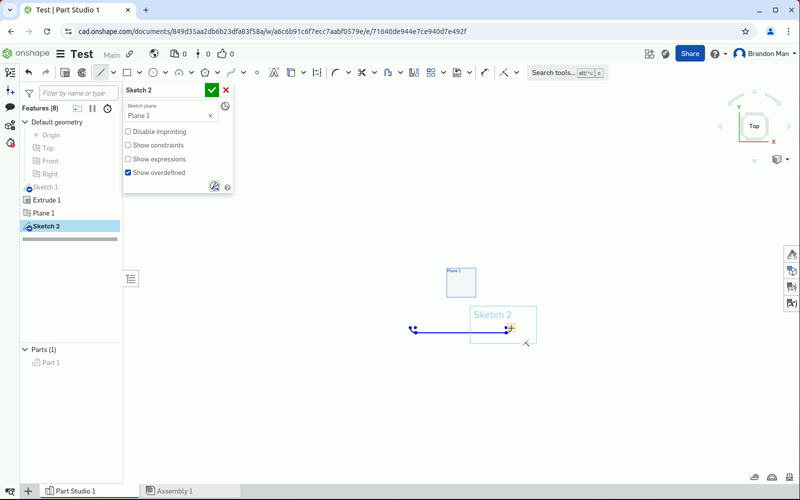
scroll(6)
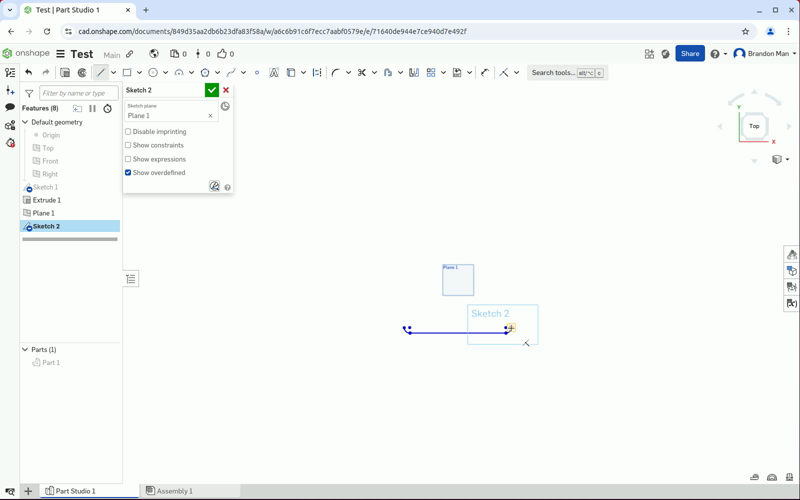
scroll(6)
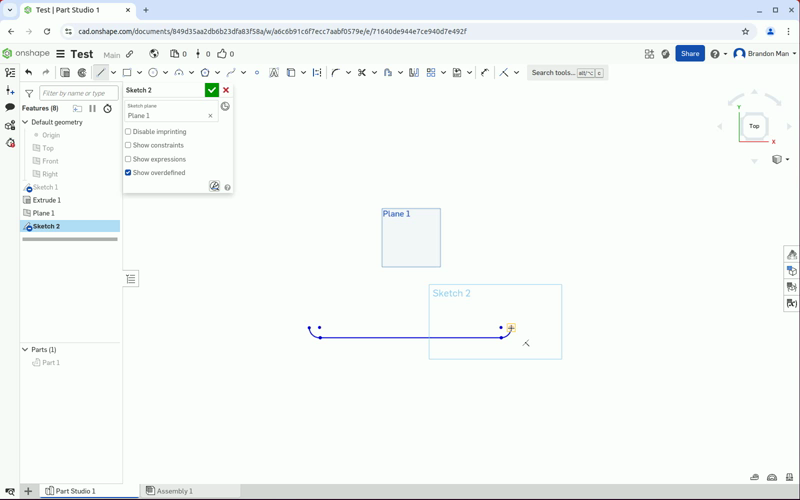
scroll(6)
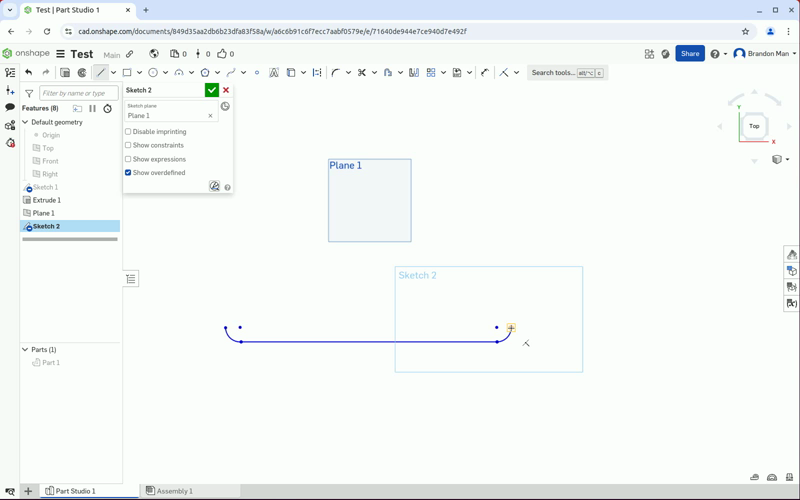
scroll(6)
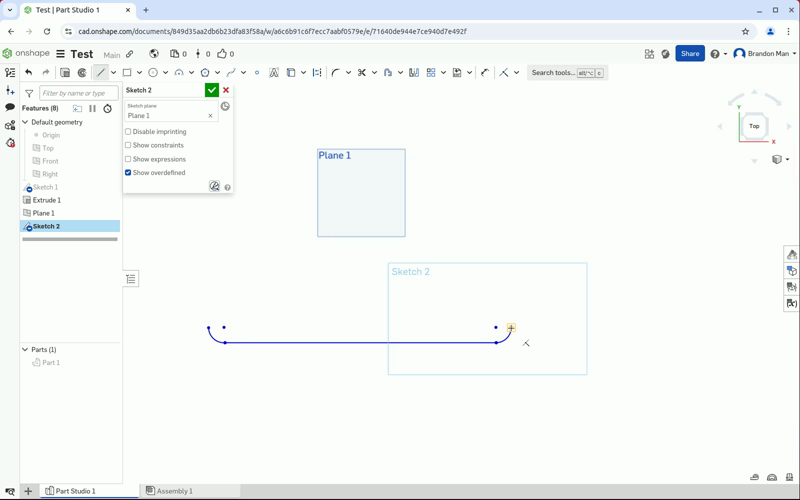
scroll(6)
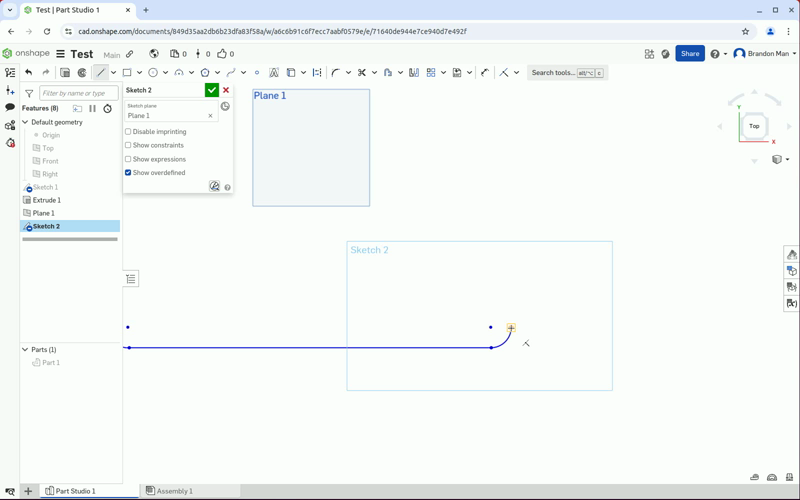
scroll(6)
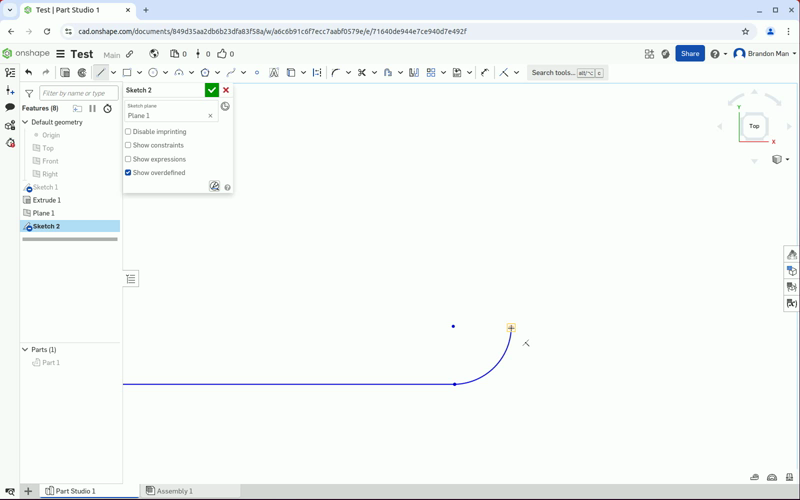
click(511, 327)
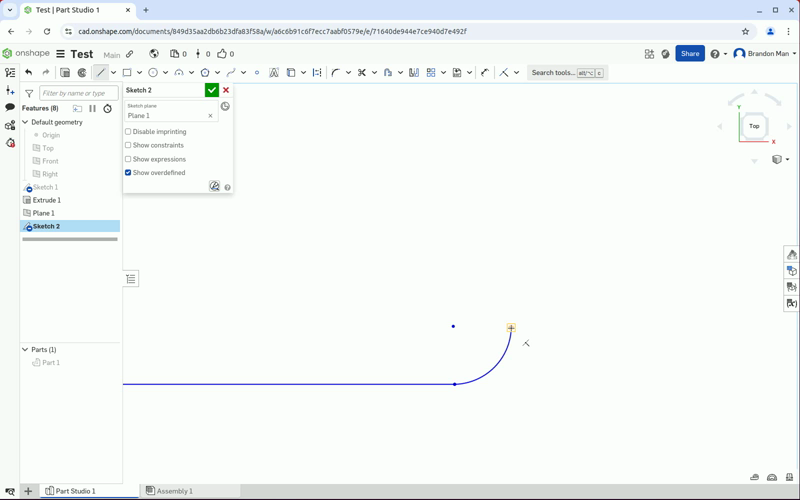
scroll(-6)
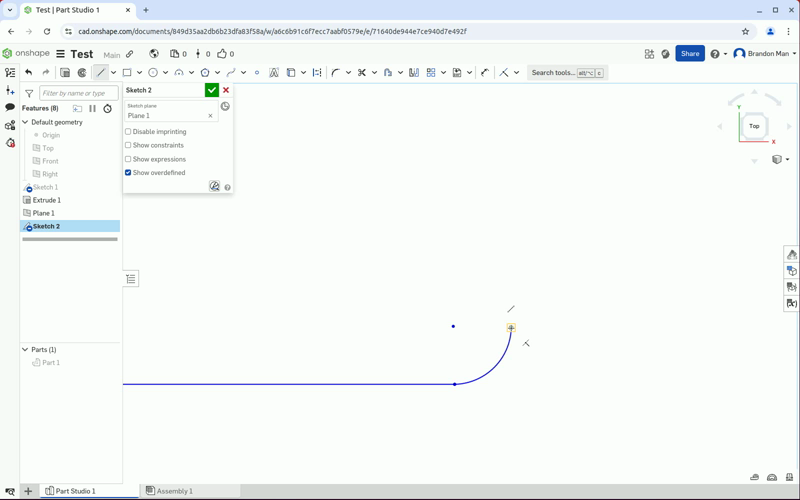
scroll(-6)
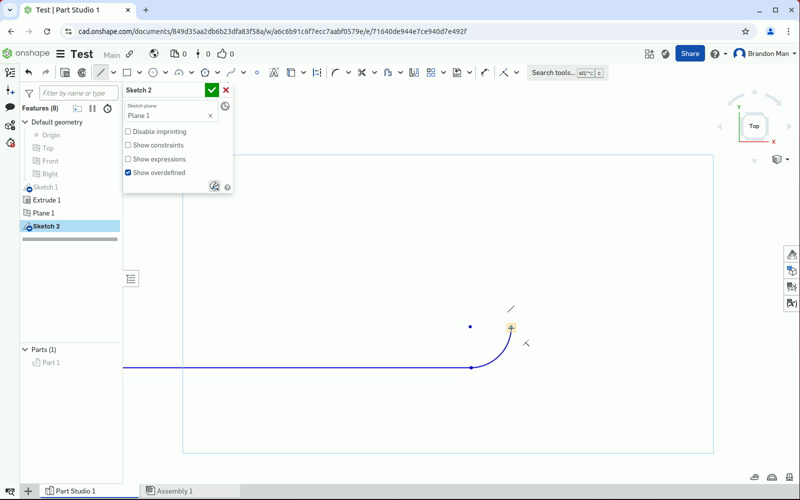
scroll(-6)
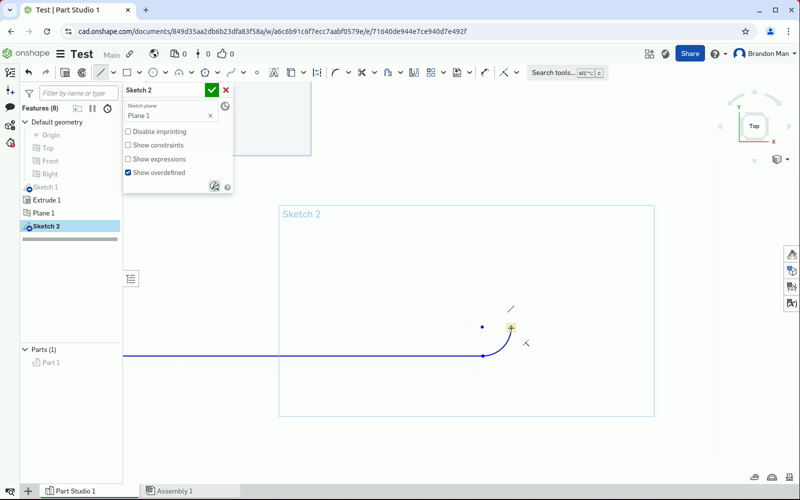
scroll(-6)
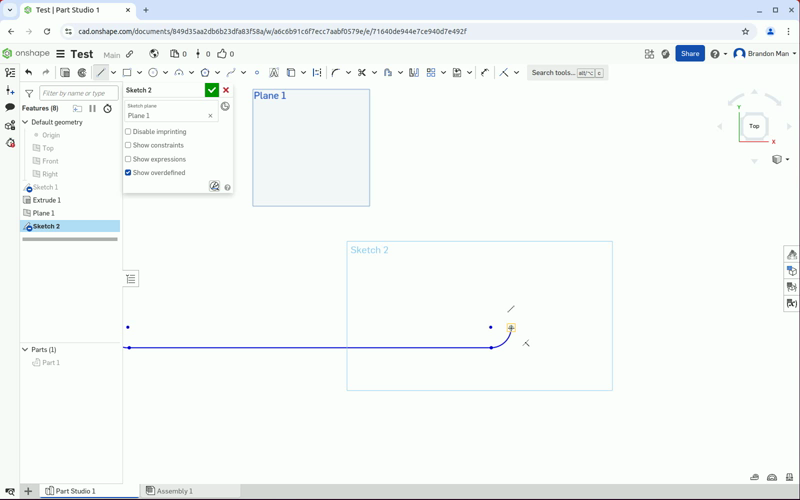
scroll(-6)
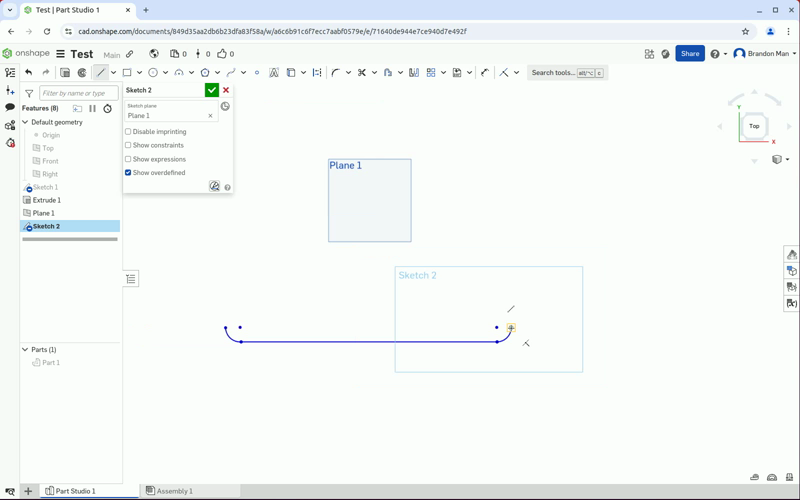
scroll(-6)
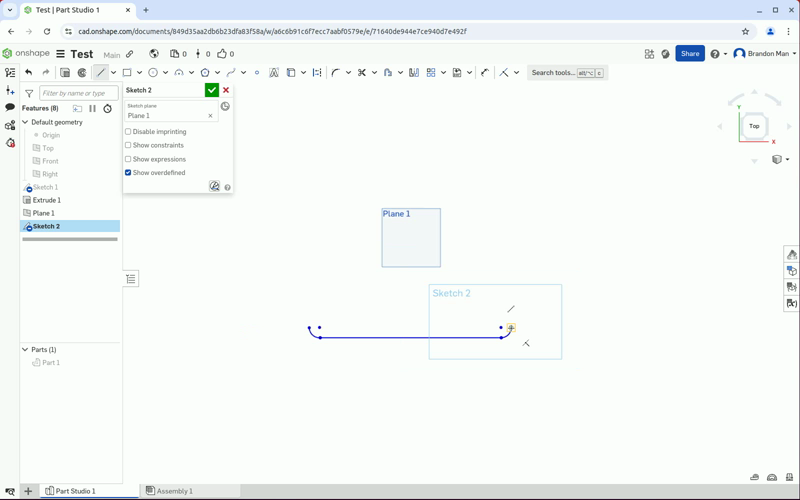
scroll(-6)
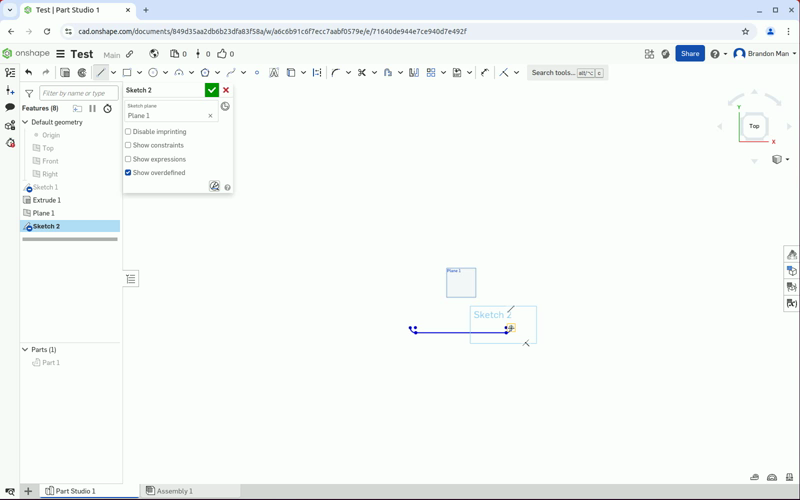
key_down(shift)
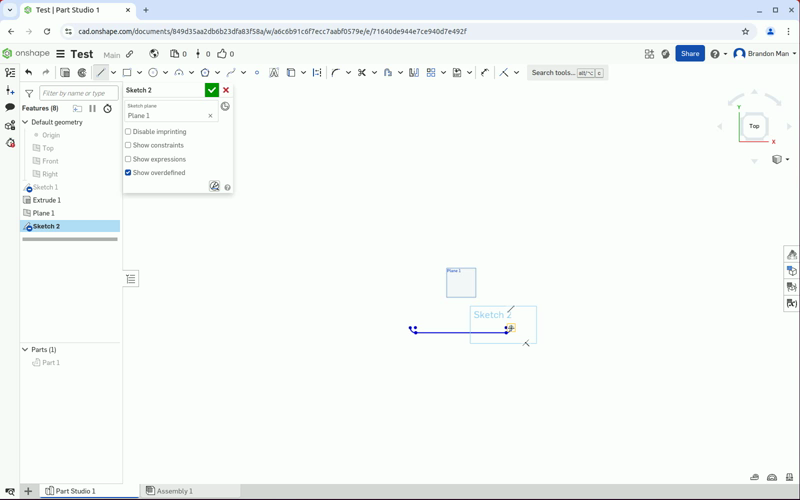
mouse_move(511, 238)
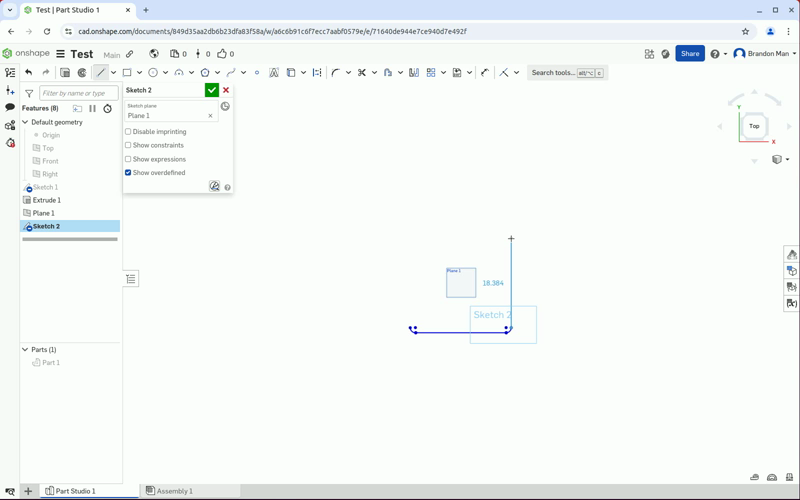
click(511, 238)
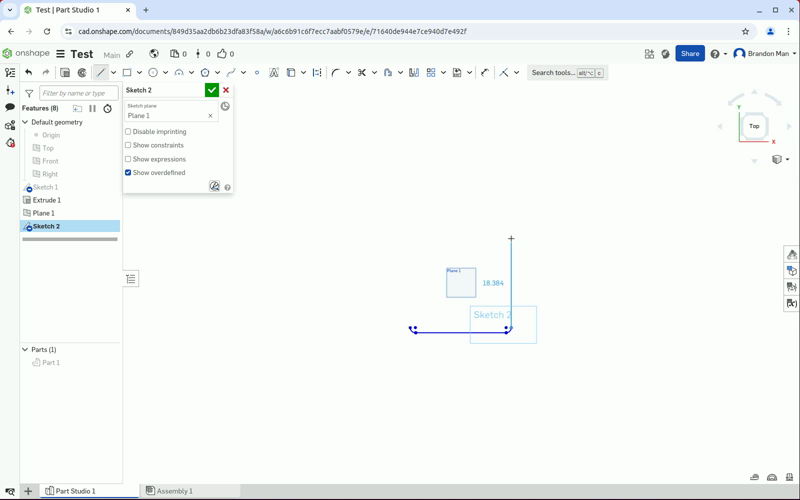
key_up(shift)
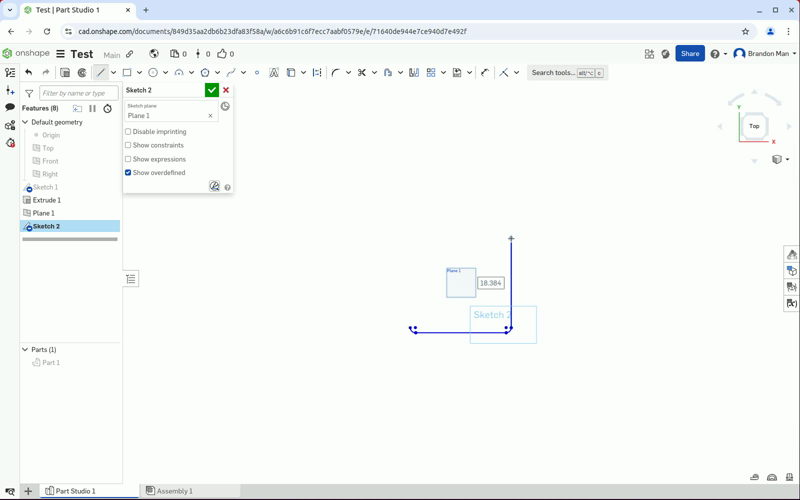
key(esc)
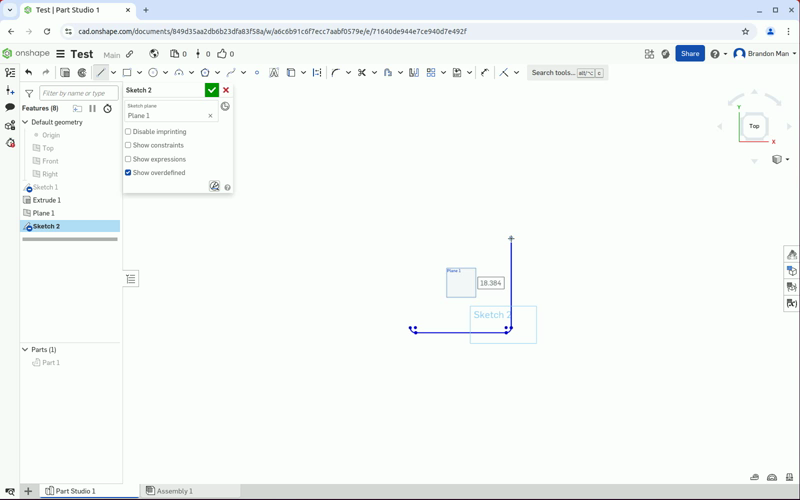
key(a)
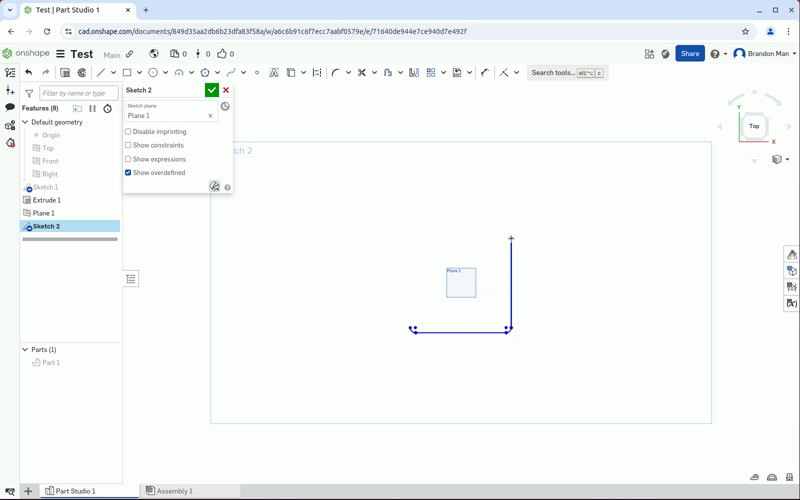
mouse_move(511, 238)
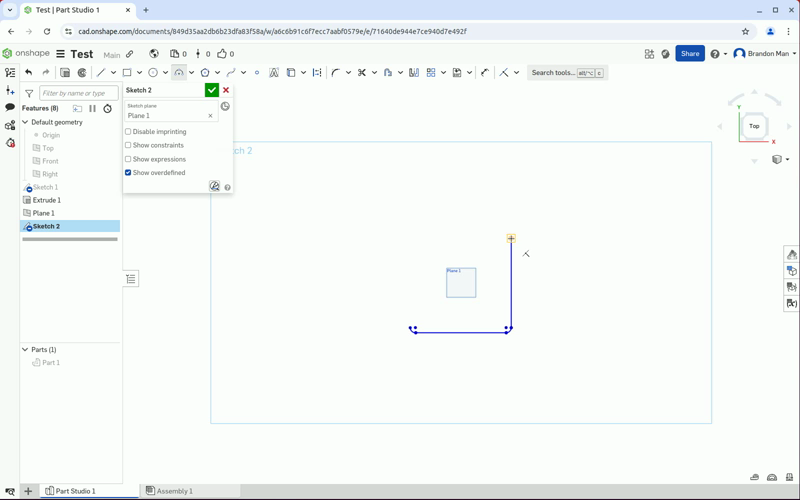
click(511, 238)
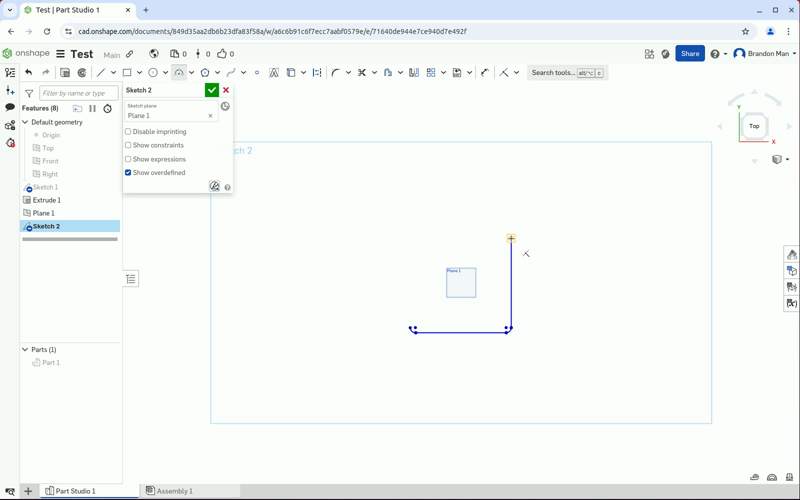
key_down(shift)
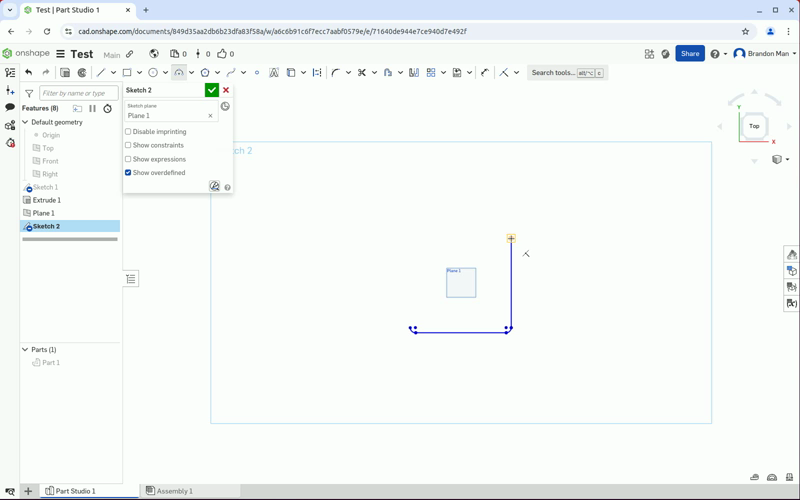
mouse_move(506, 231)
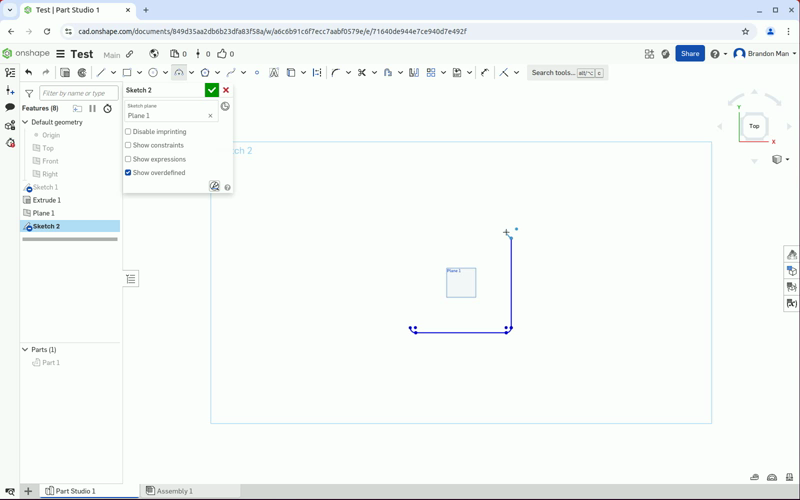
click(506, 231)
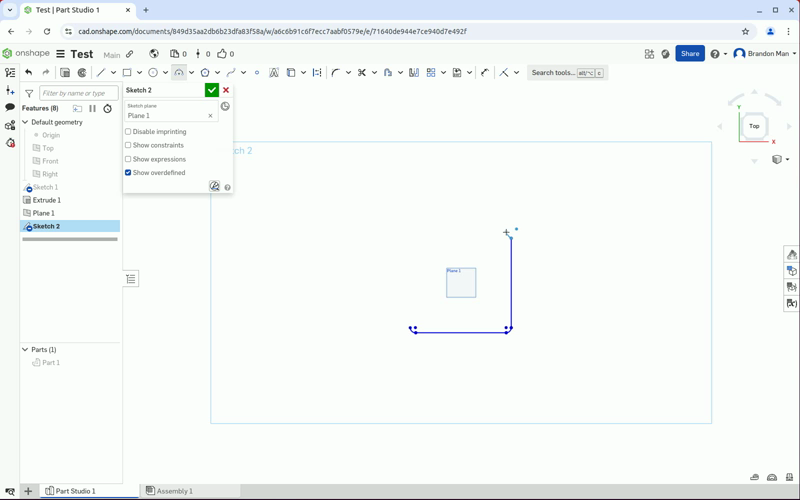
mouse_move(510, 234)
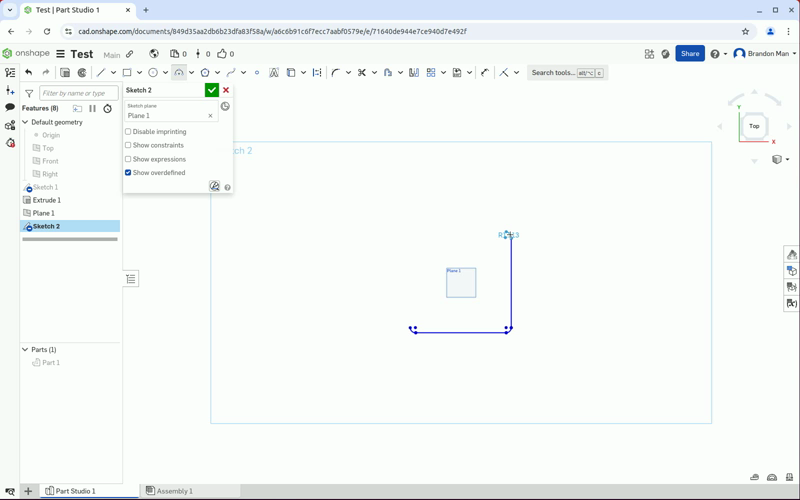
scroll(6)
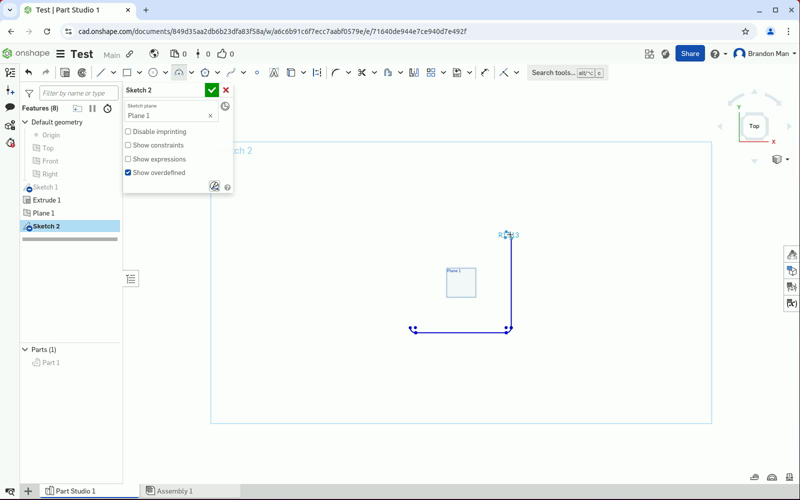
scroll(6)
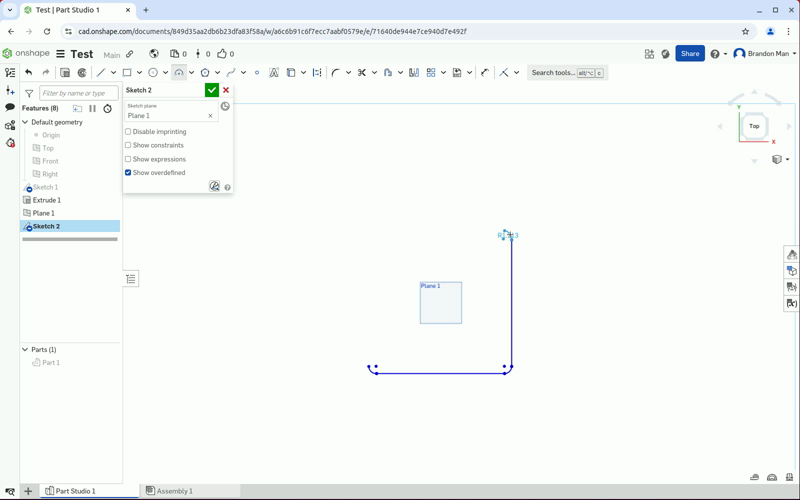
scroll(6)
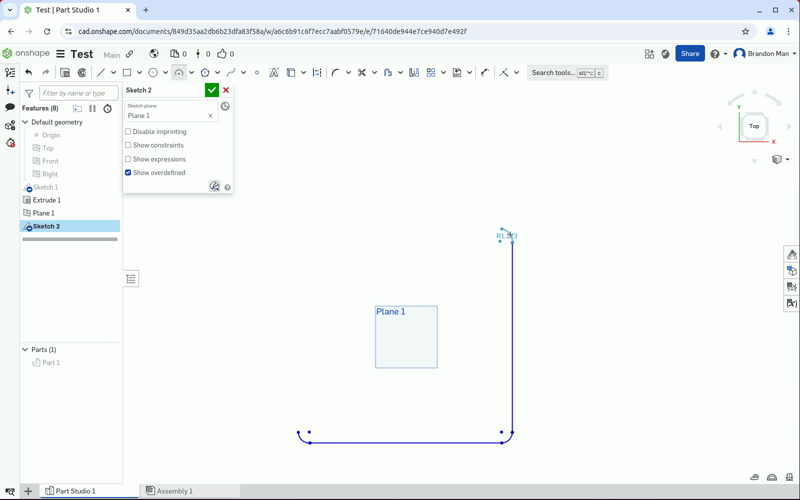
scroll(6)
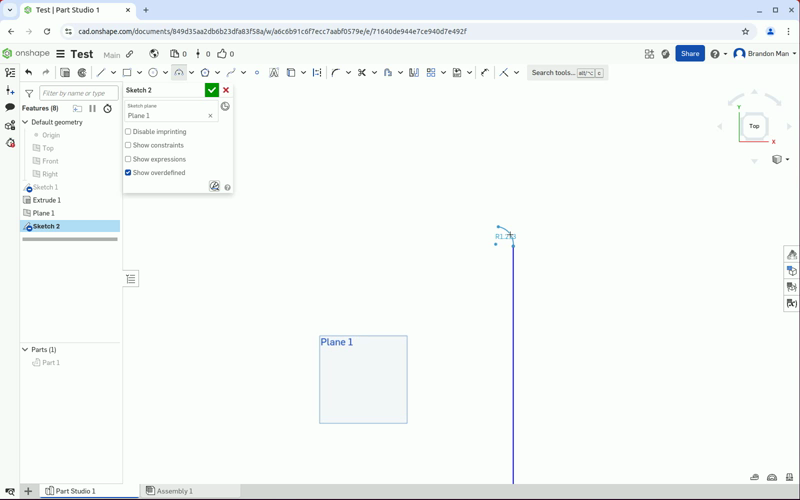
scroll(6)
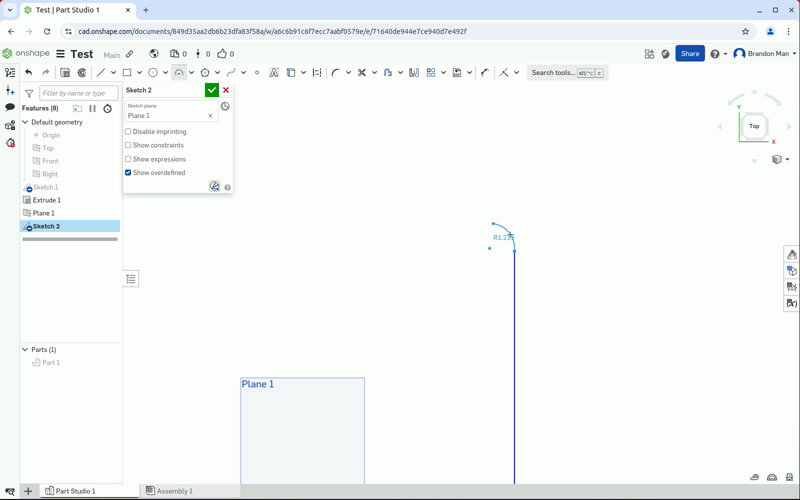
scroll(6)
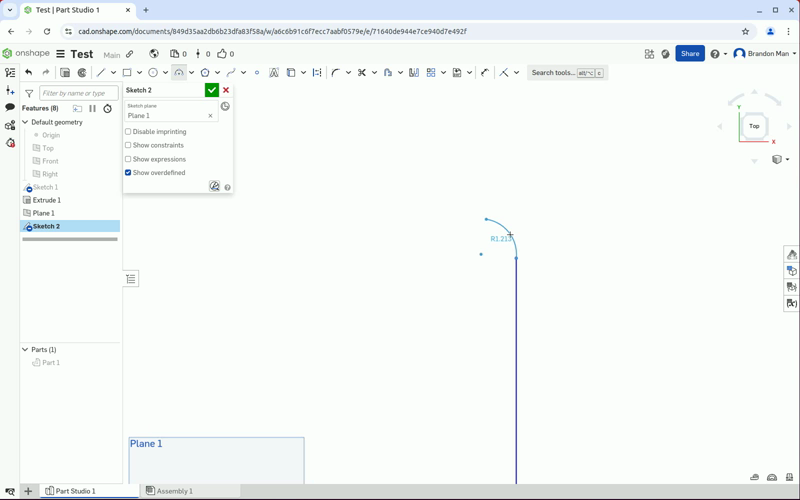
scroll(6)
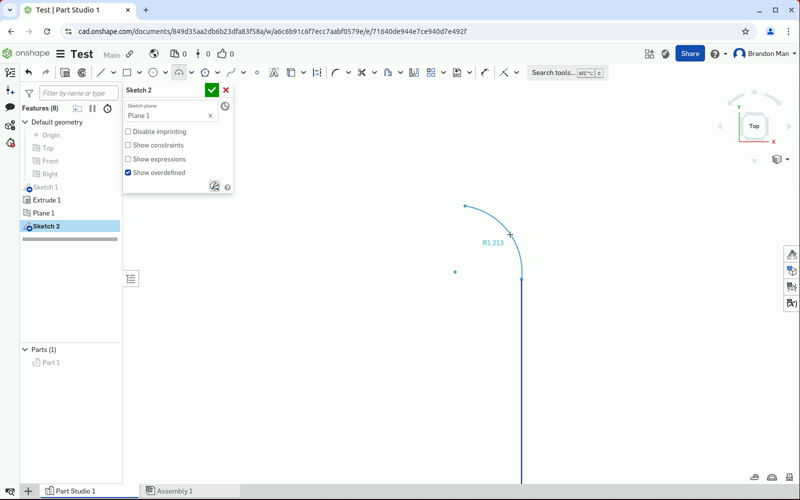
click(510, 234)
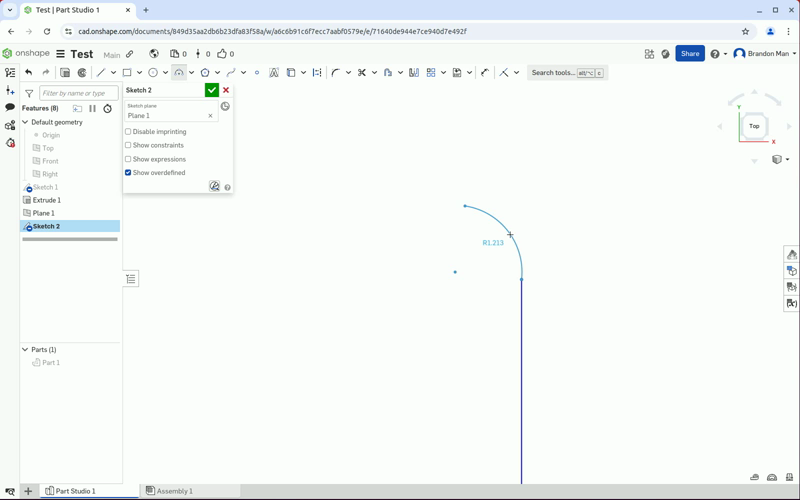
scroll(-6)
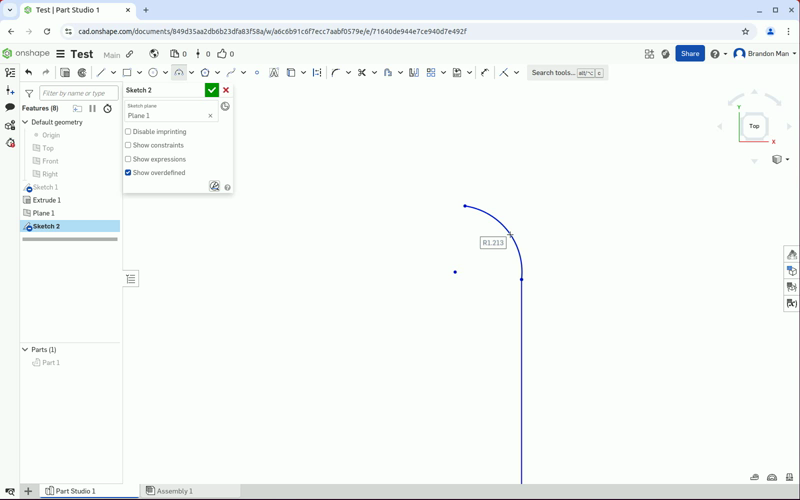
scroll(-6)
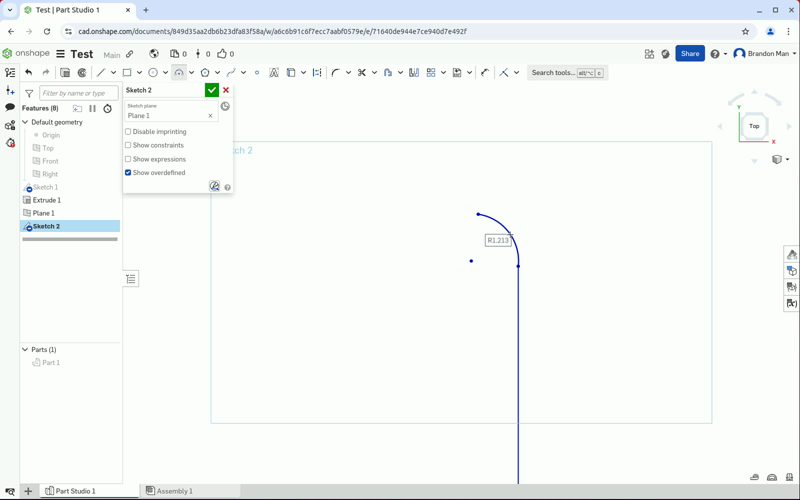
scroll(-6)
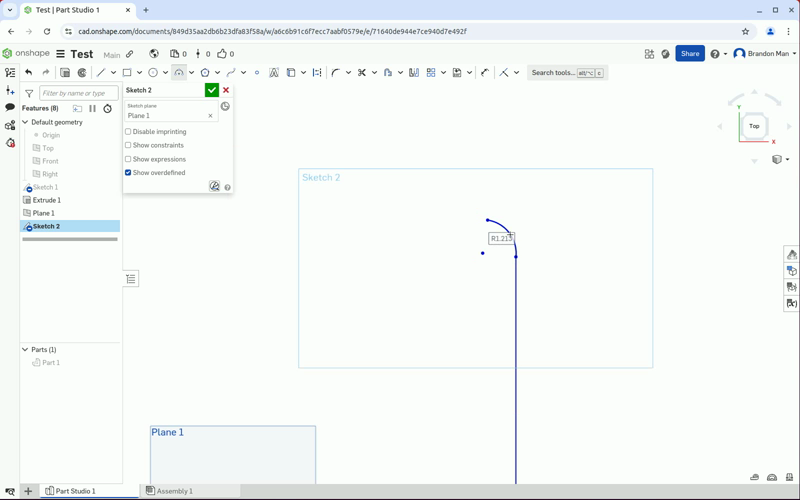
scroll(-6)
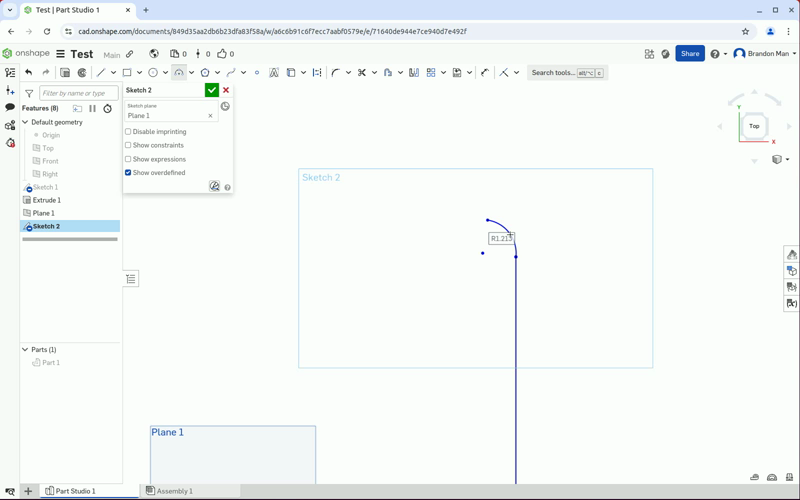
scroll(-6)
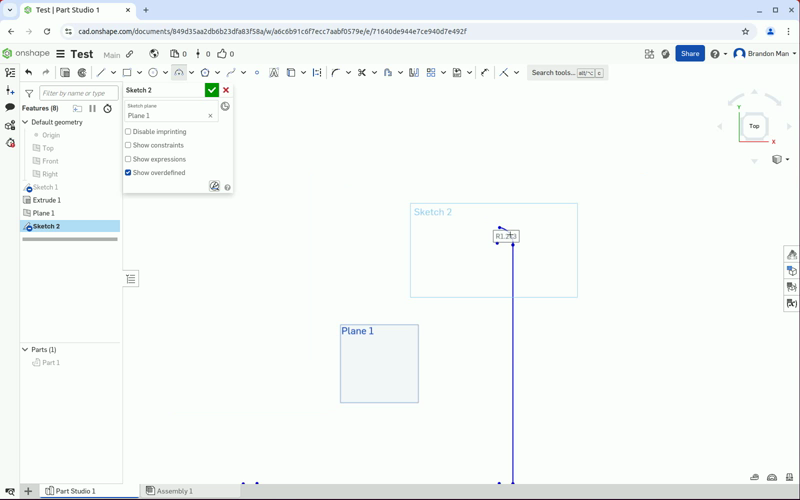
scroll(-6)
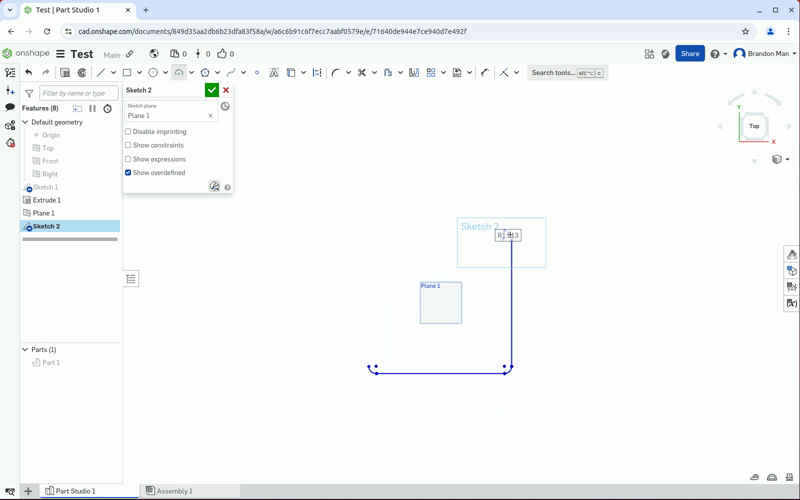
scroll(-6)
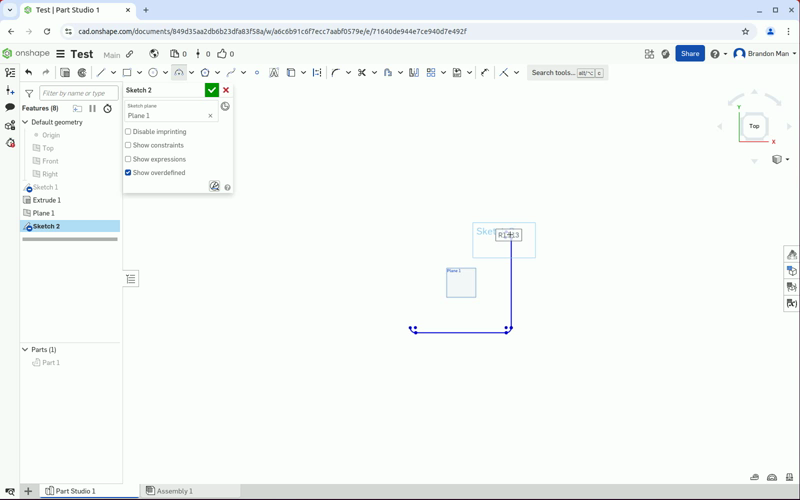
key_up(shift)
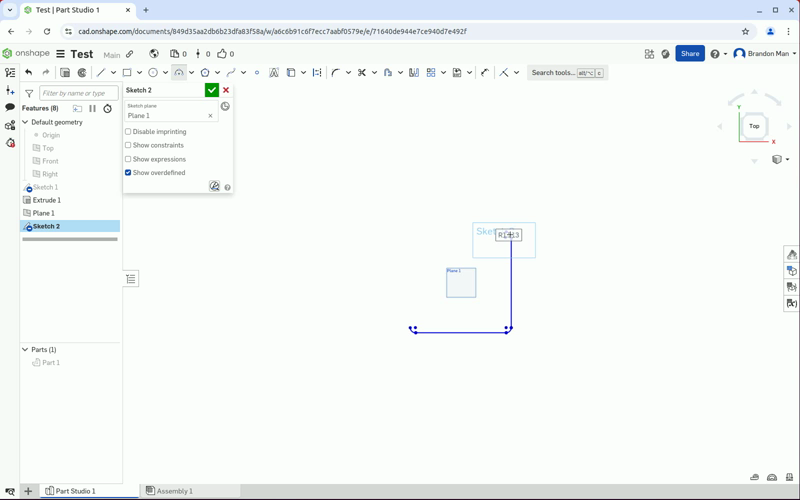
key(esc)
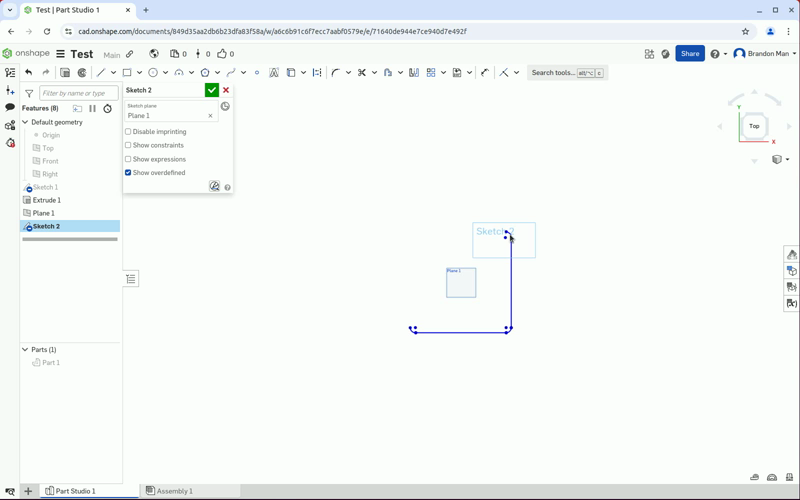
key(l)
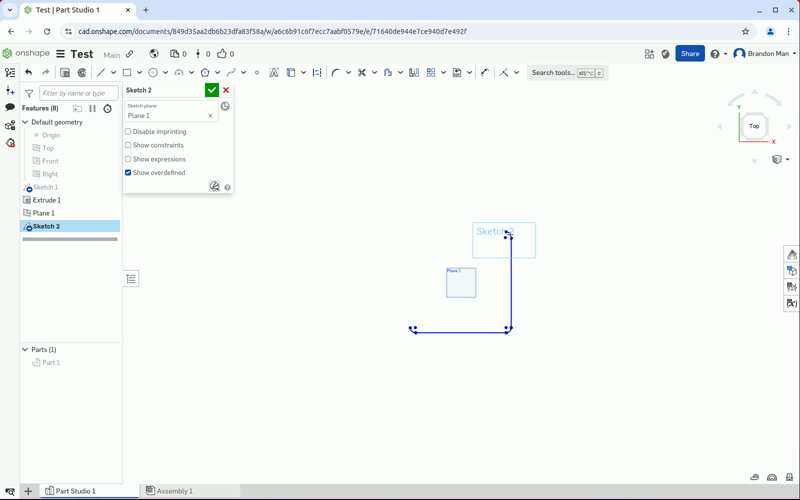
mouse_move(506, 231)
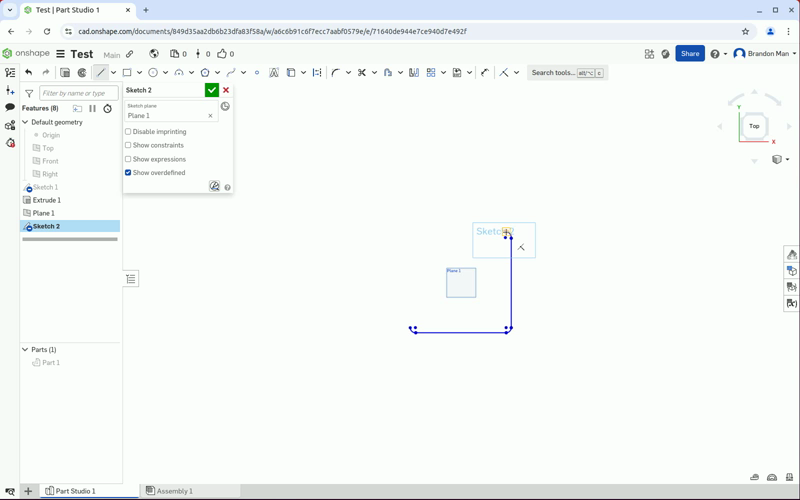
scroll(6)
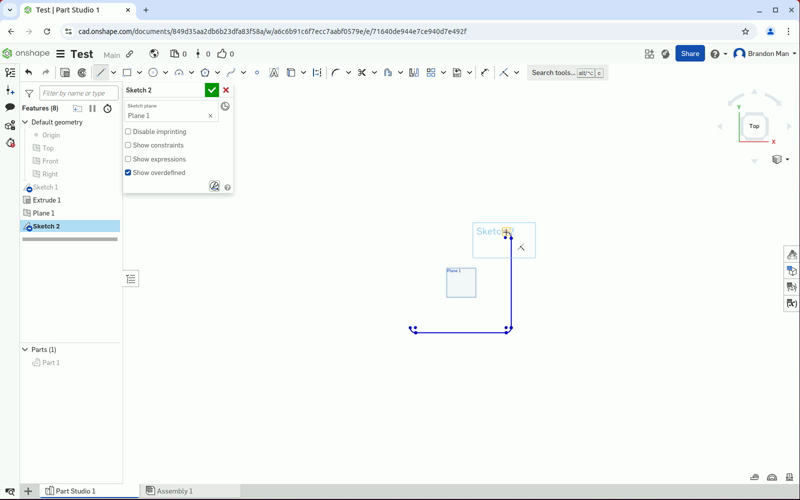
scroll(6)
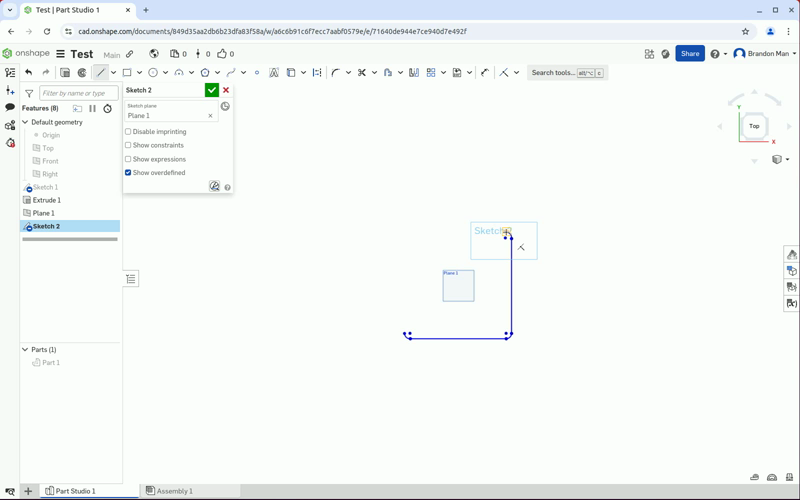
scroll(6)
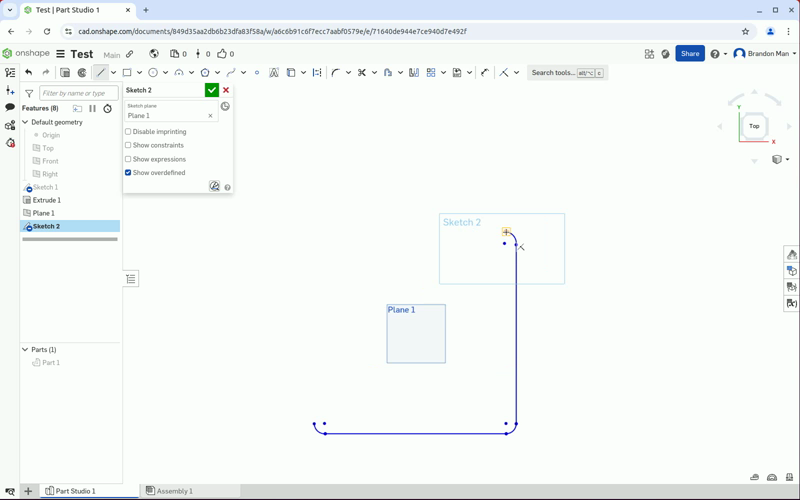
scroll(6)
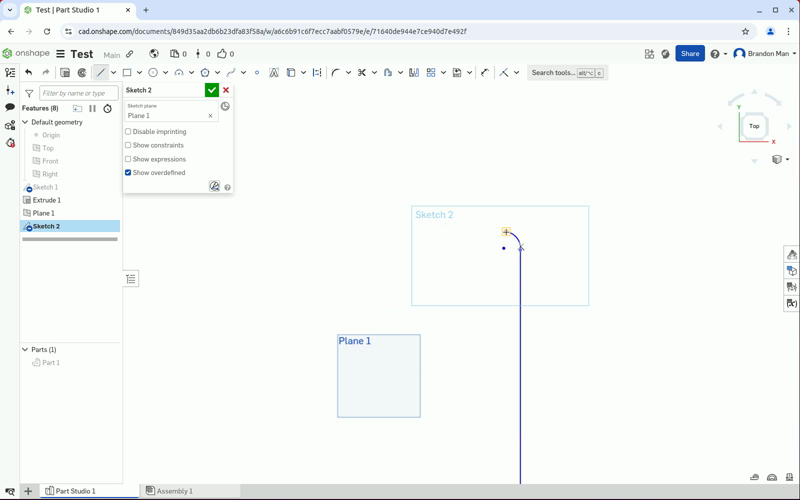
scroll(6)
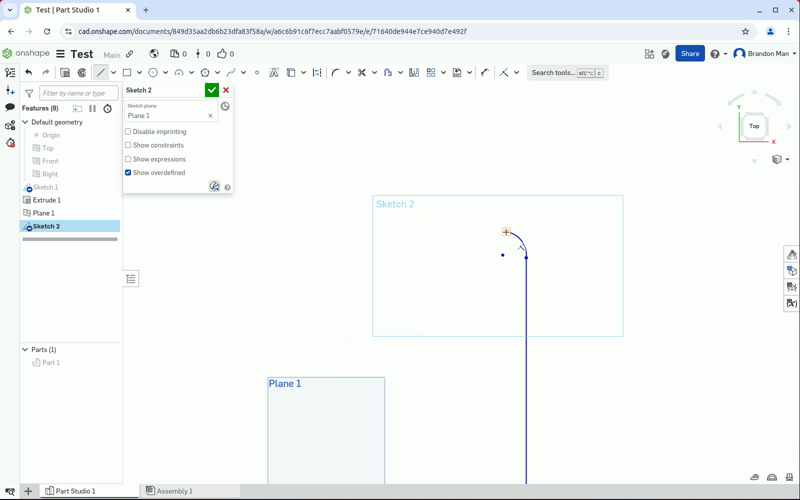
scroll(6)
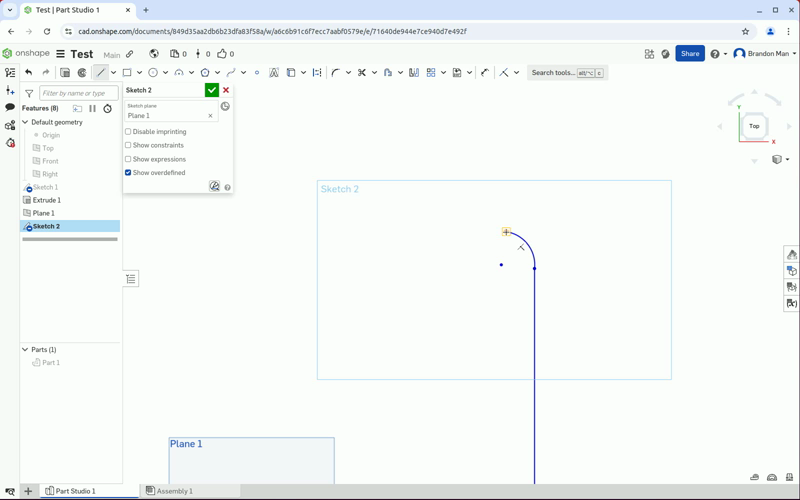
scroll(6)
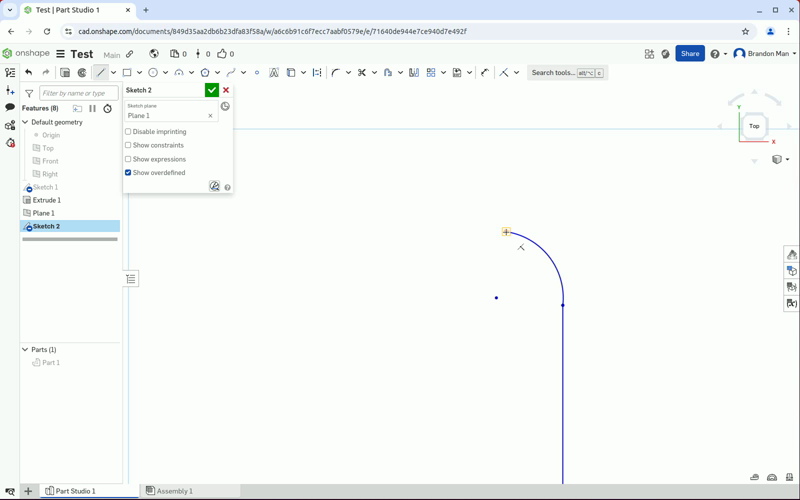
click(506, 231)
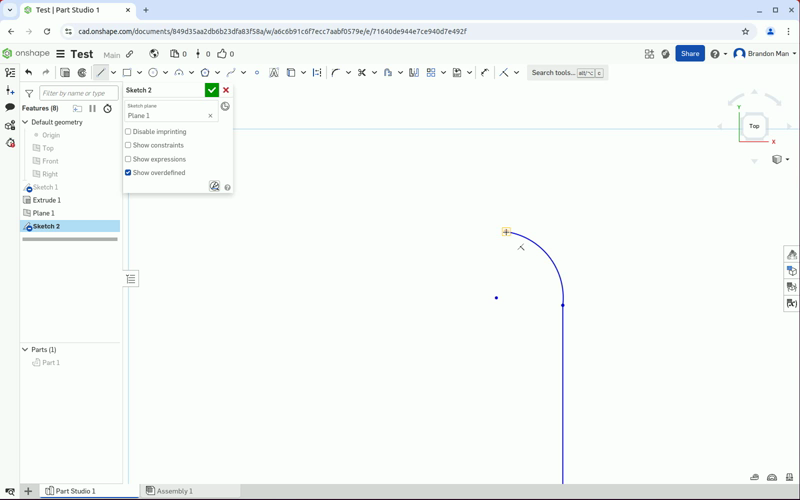
scroll(-6)
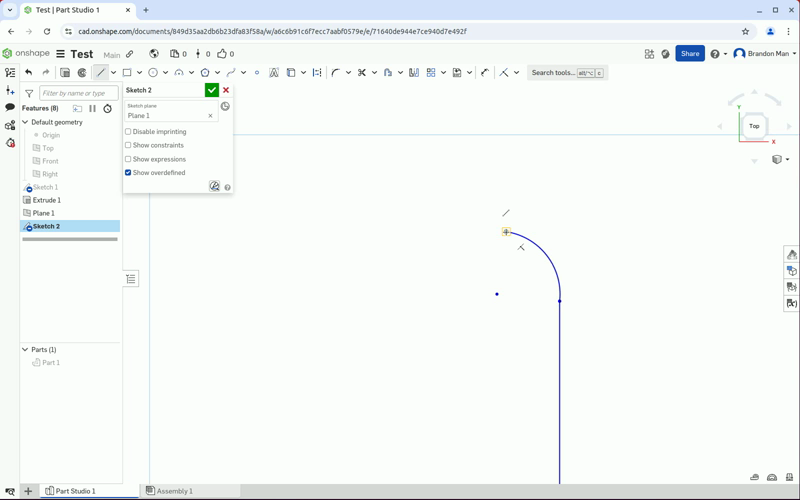
scroll(-6)
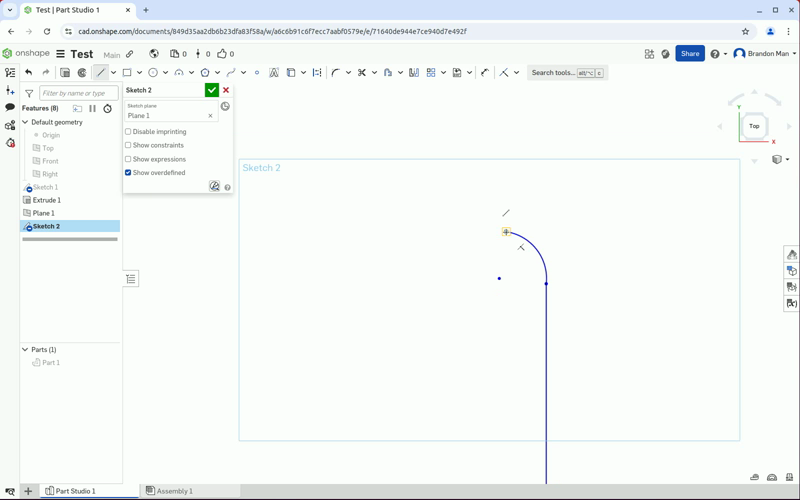
scroll(-6)
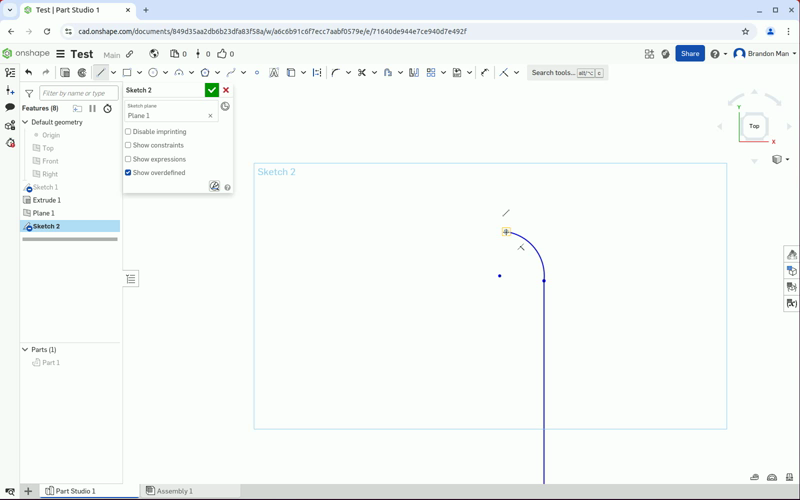
scroll(-6)
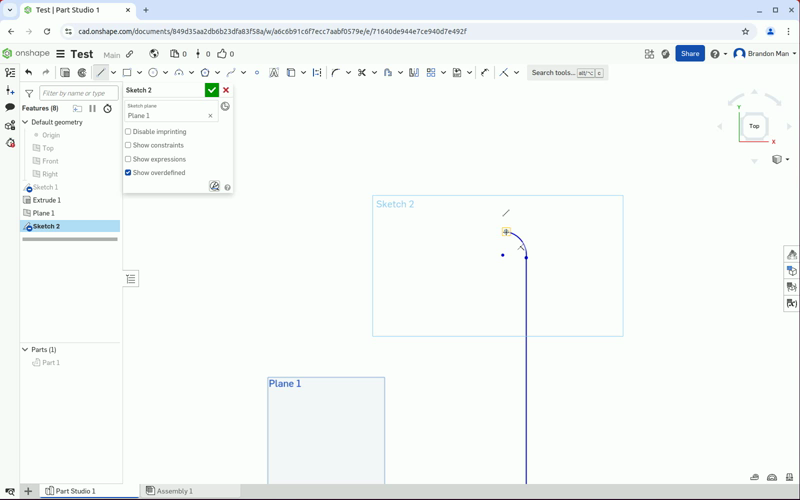
scroll(-6)
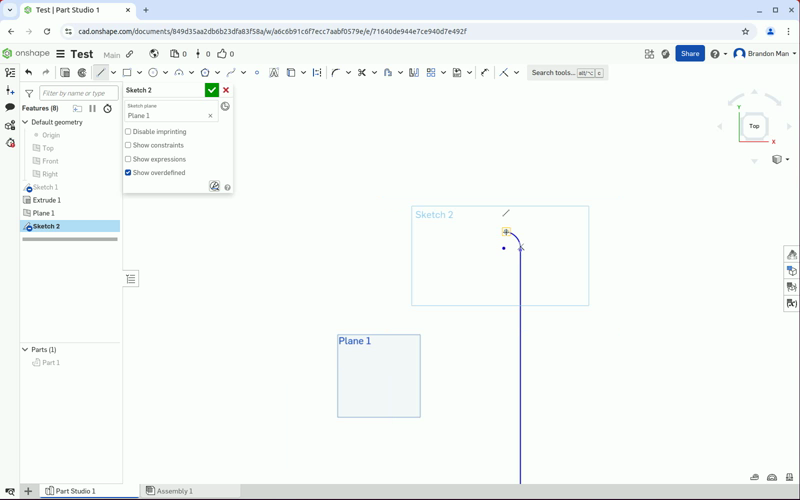
scroll(-6)
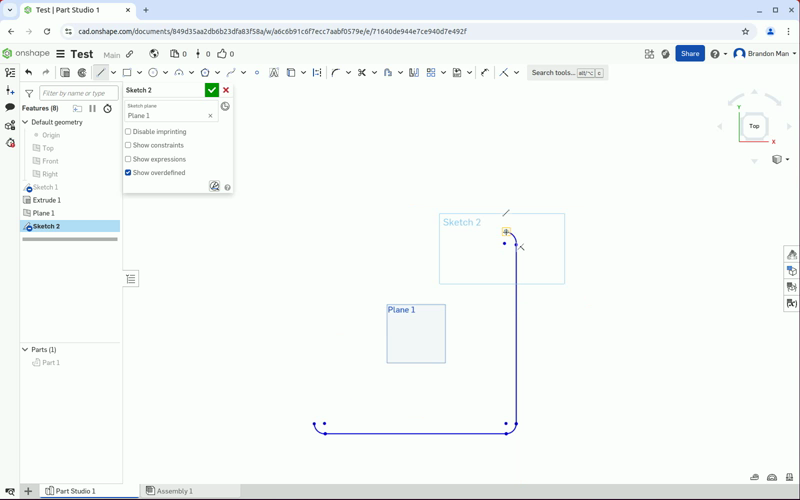
scroll(-6)
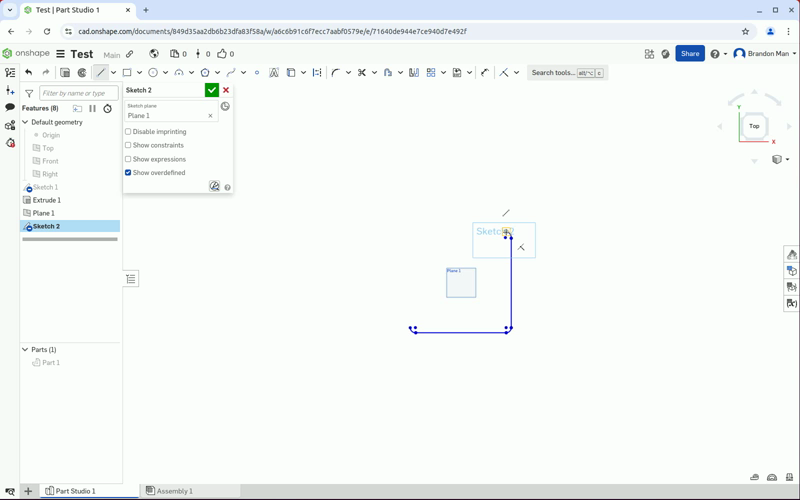
key_down(shift)
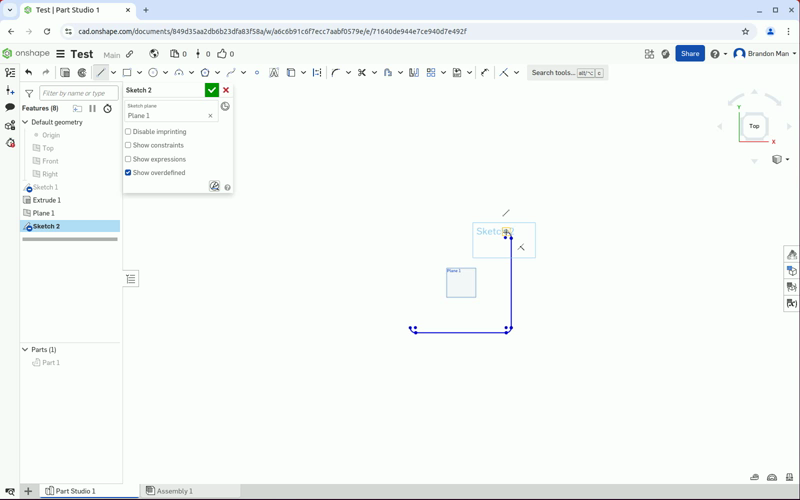
mouse_move(415, 231)
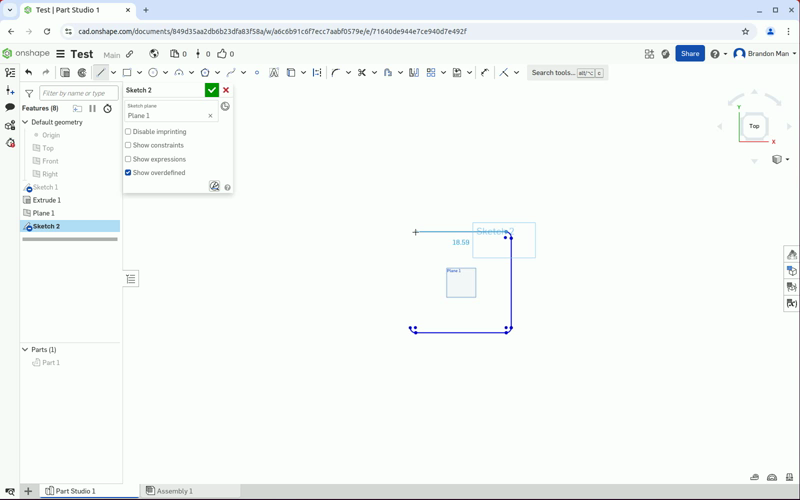
click(415, 231)
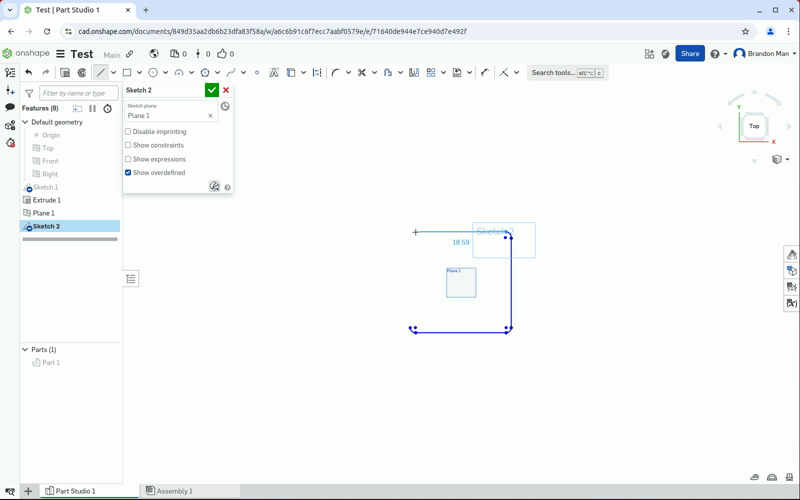
key_up(shift)
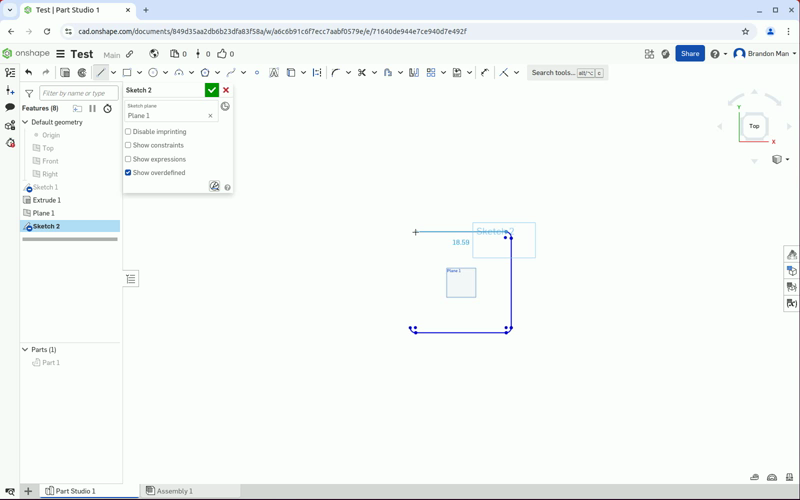
key(esc)
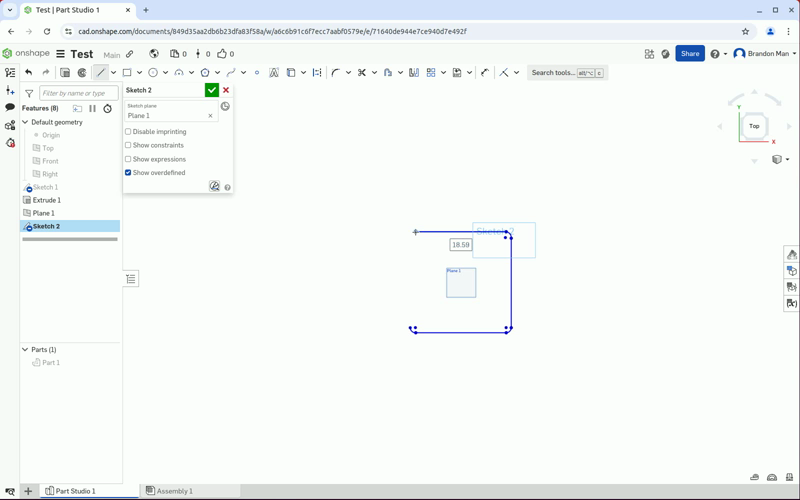
key(a)
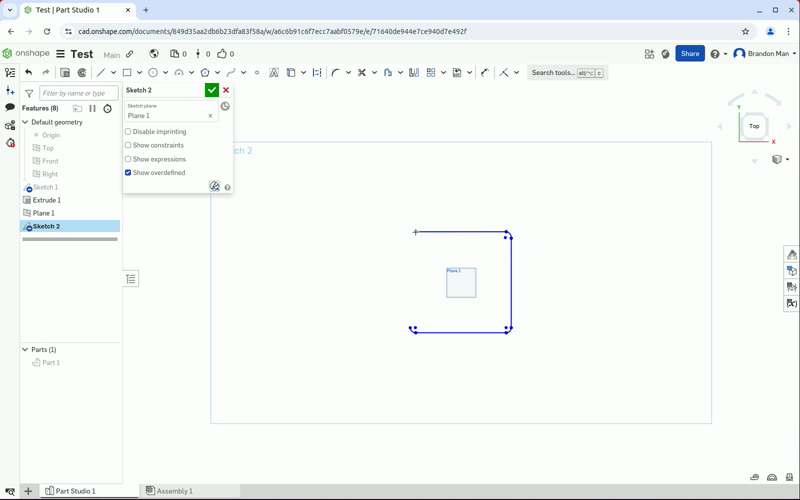
mouse_move(415, 231)
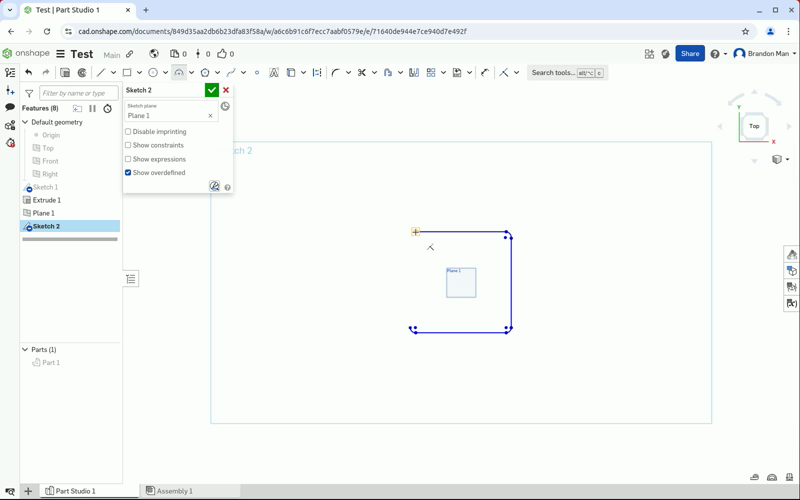
click(415, 231)
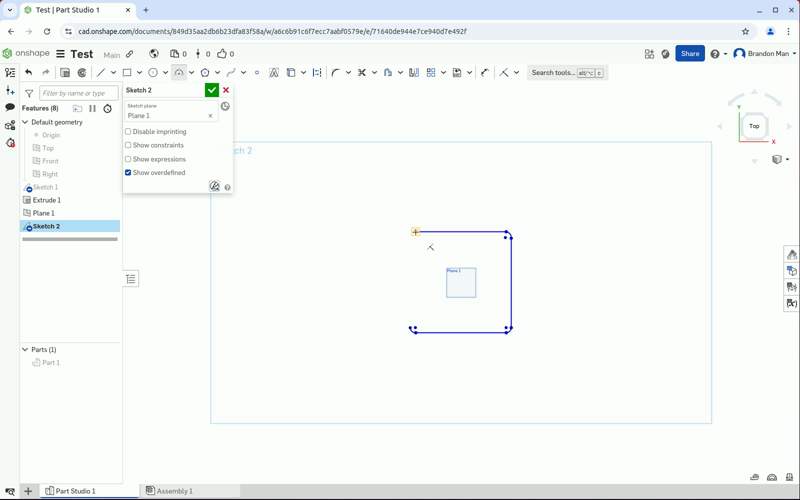
key_down(shift)
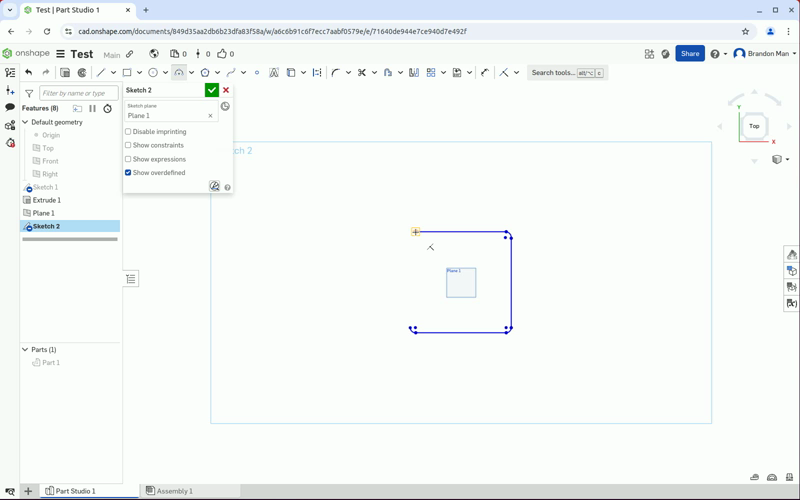
mouse_move(410, 238)
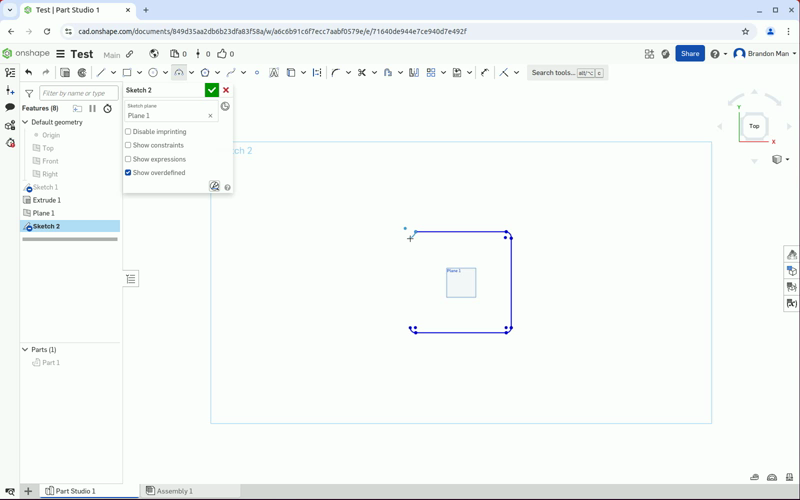
click(410, 238)
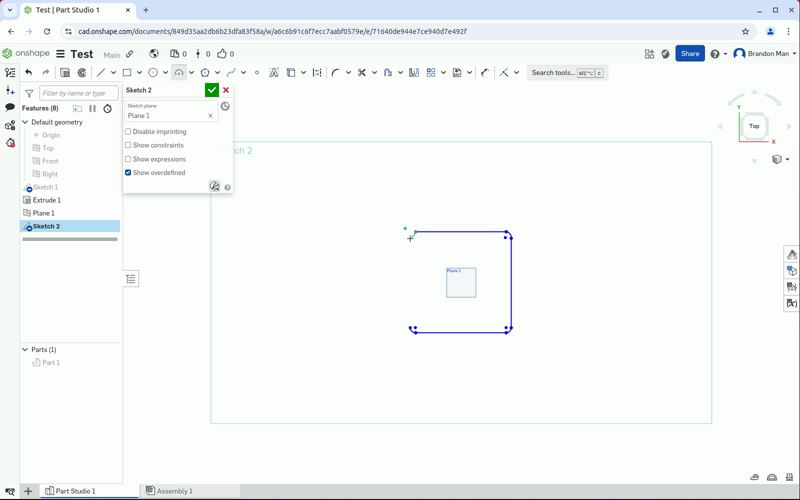
mouse_move(411, 234)
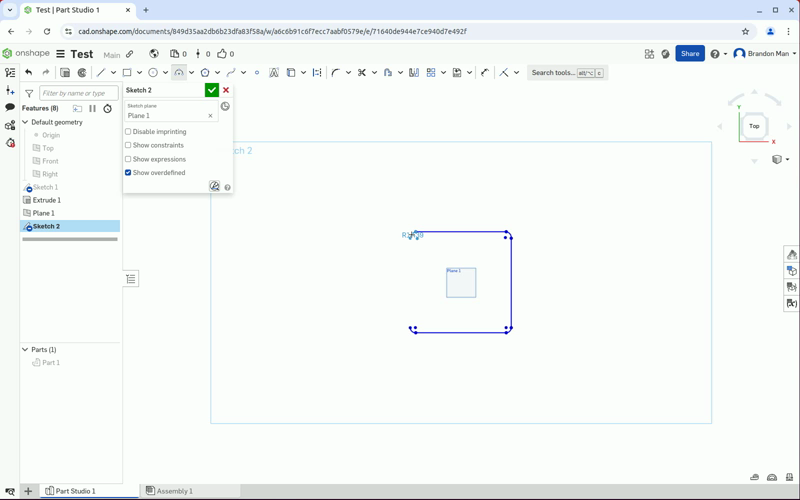
click(411, 234)
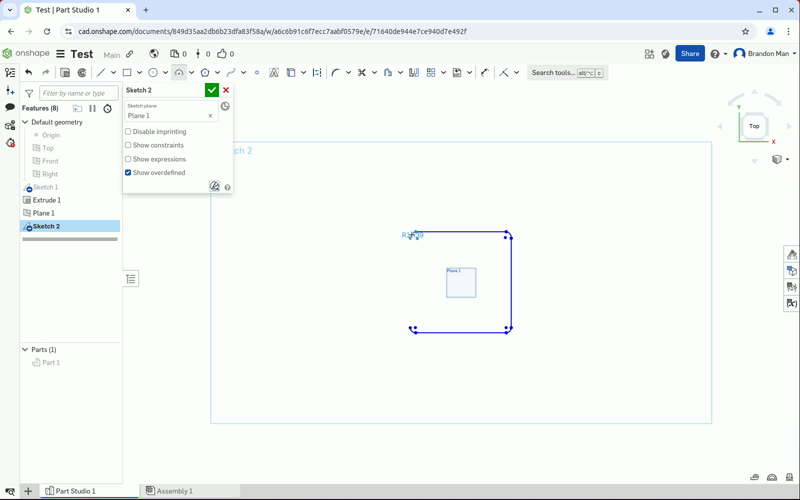
key_up(shift)
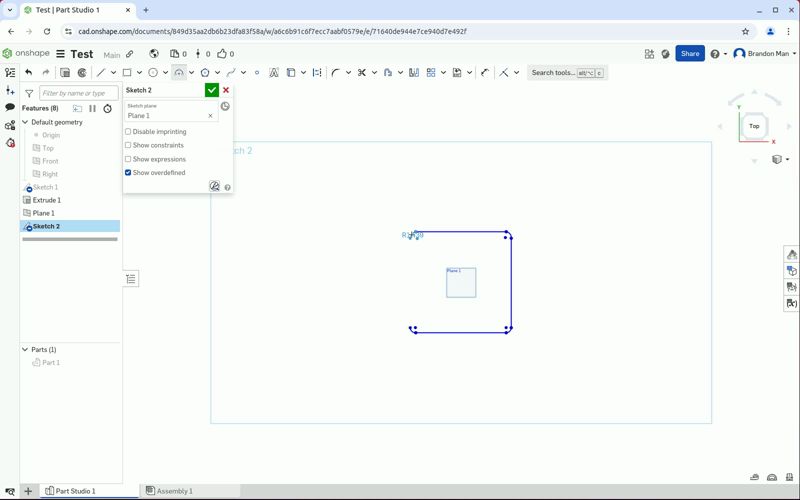
key(esc)
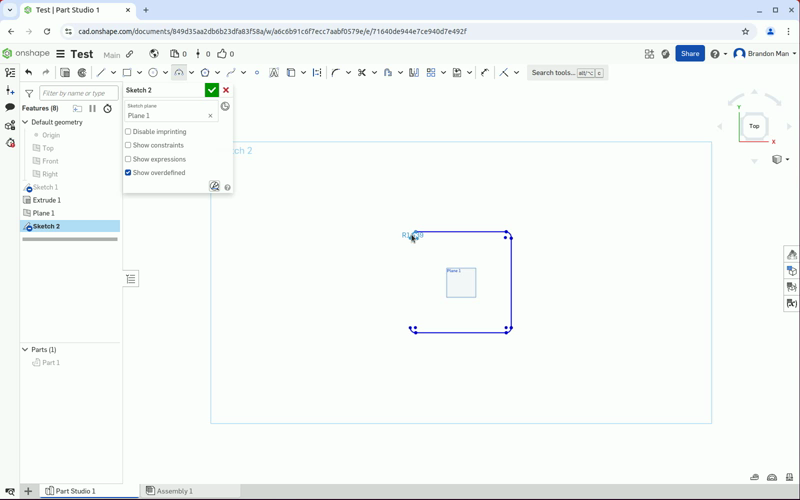
key(l)
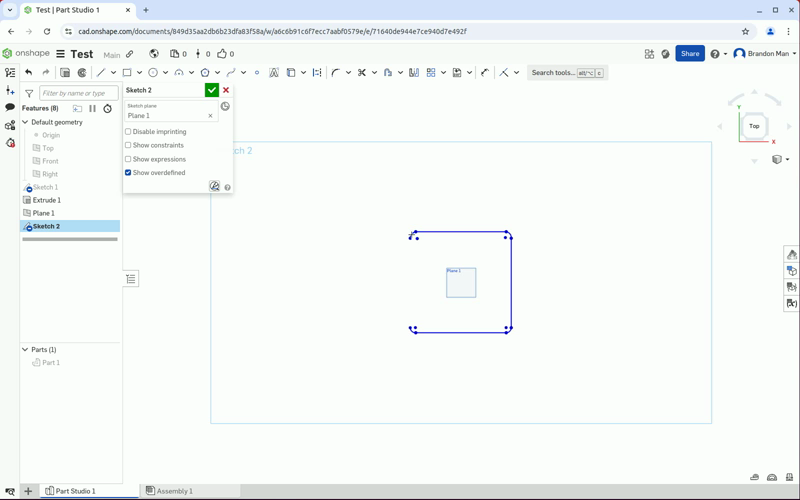
mouse_move(410, 238)
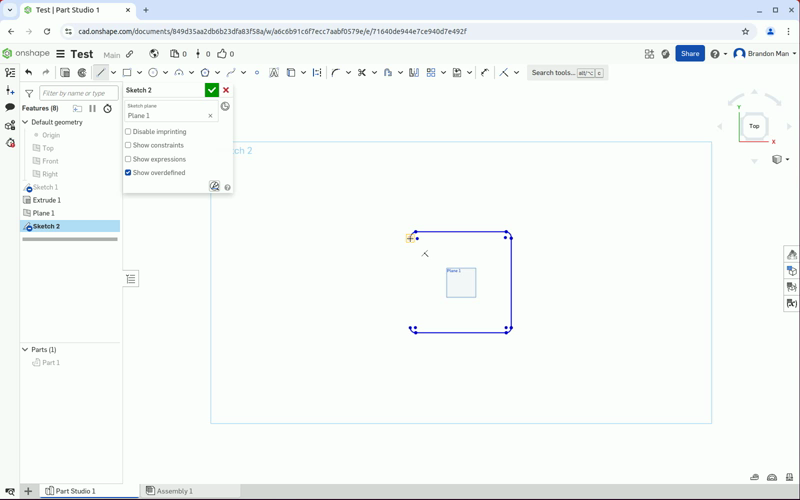
scroll(6)
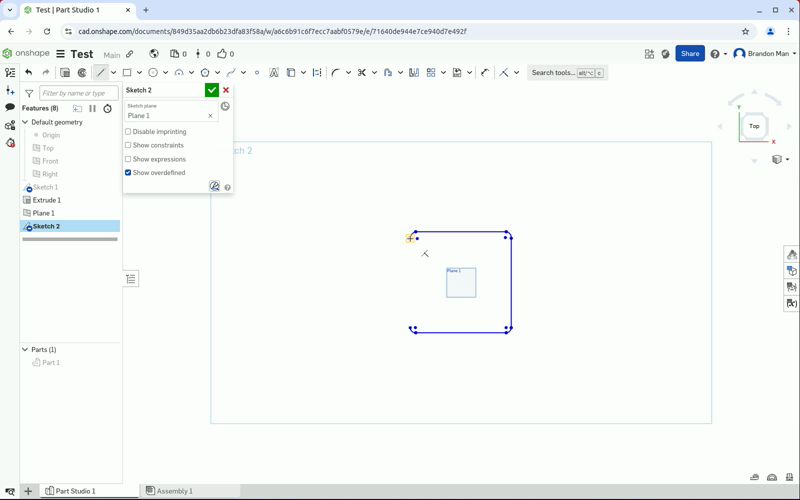
scroll(6)
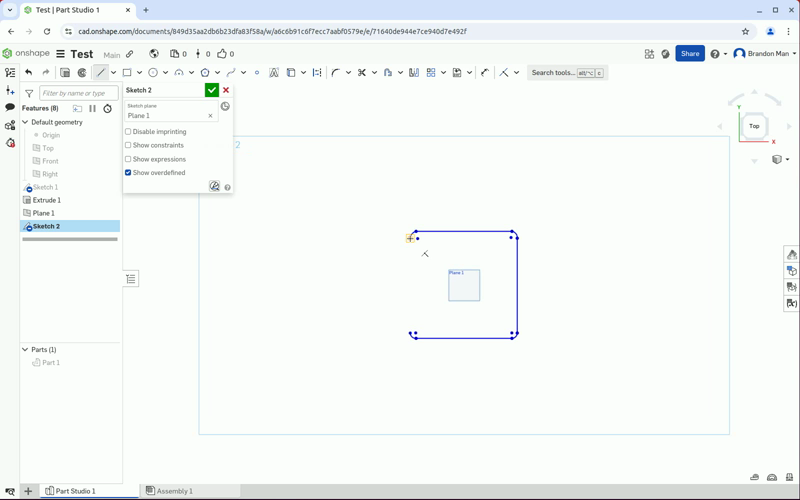
scroll(6)
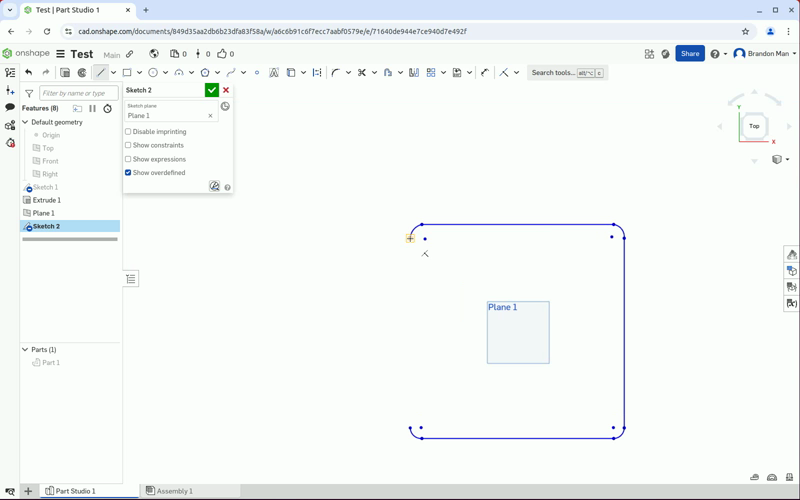
scroll(6)
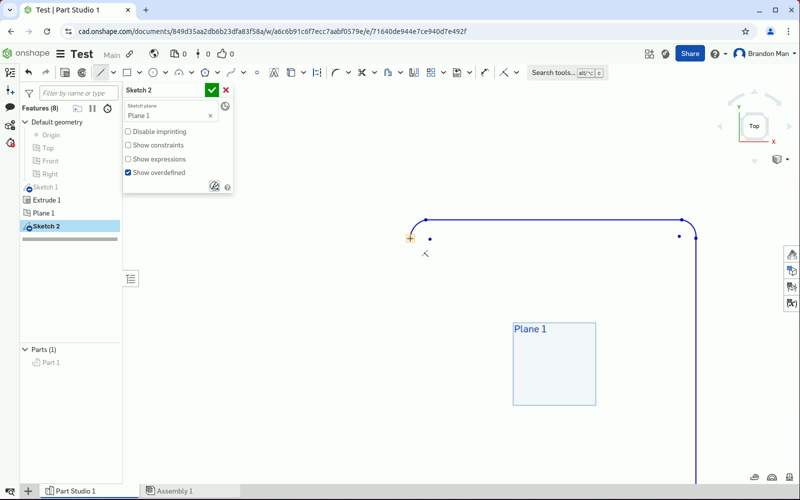
scroll(6)
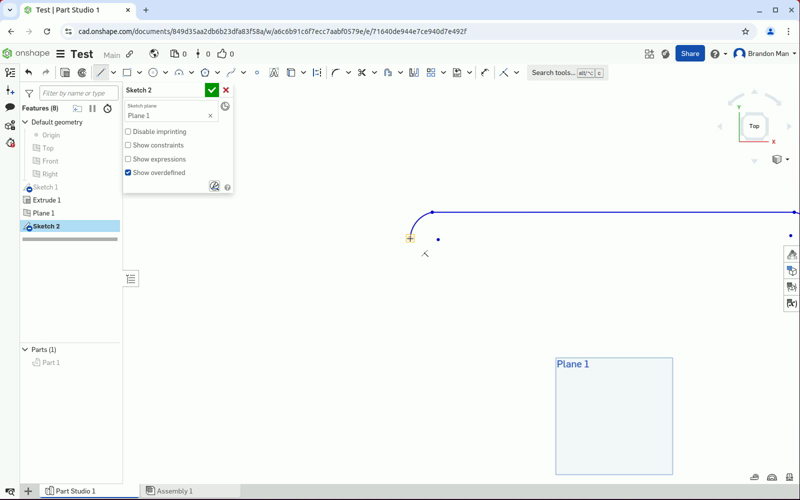
scroll(6)
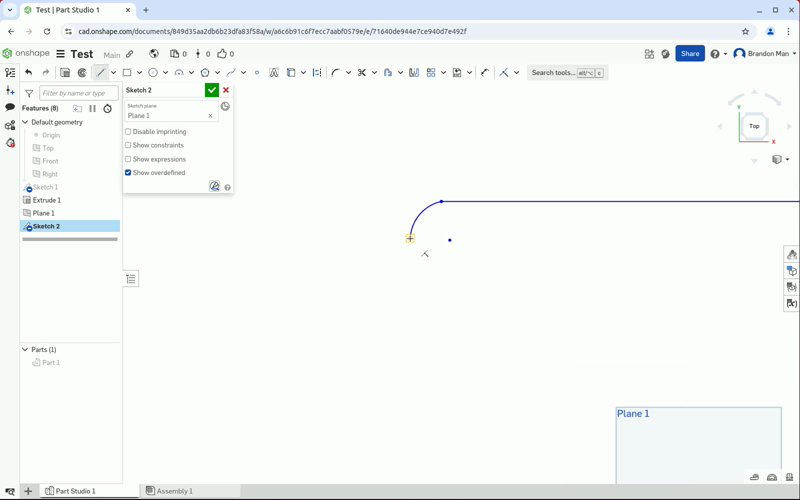
scroll(6)
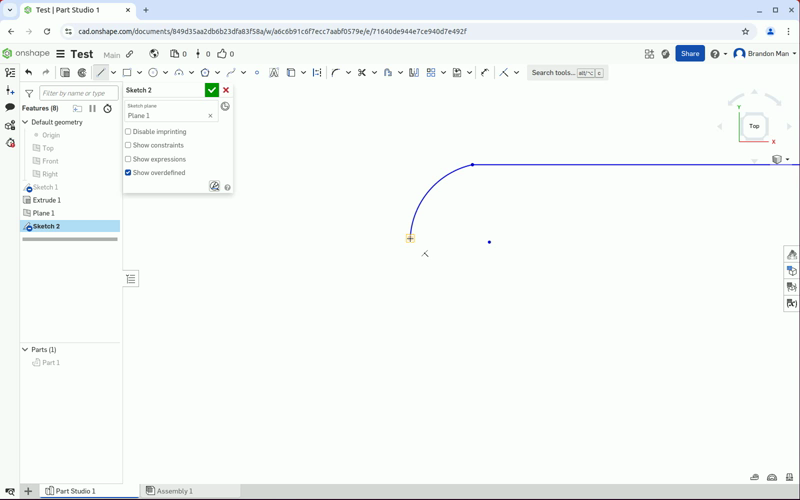
click(410, 238)
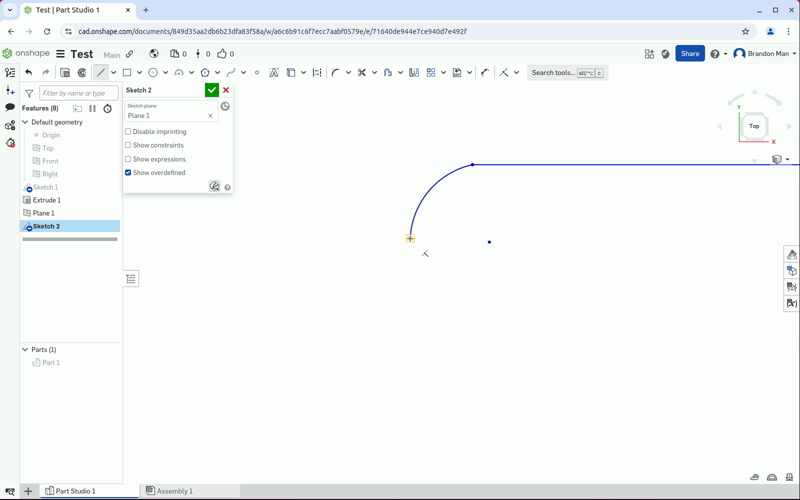
scroll(-6)
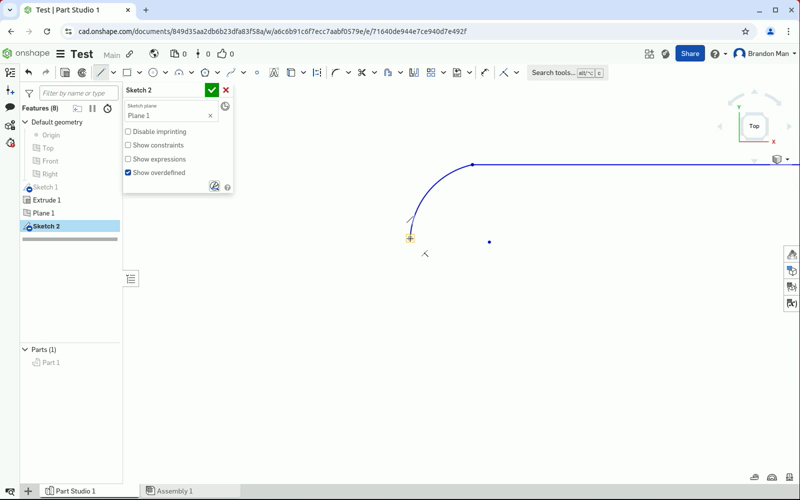
scroll(-6)
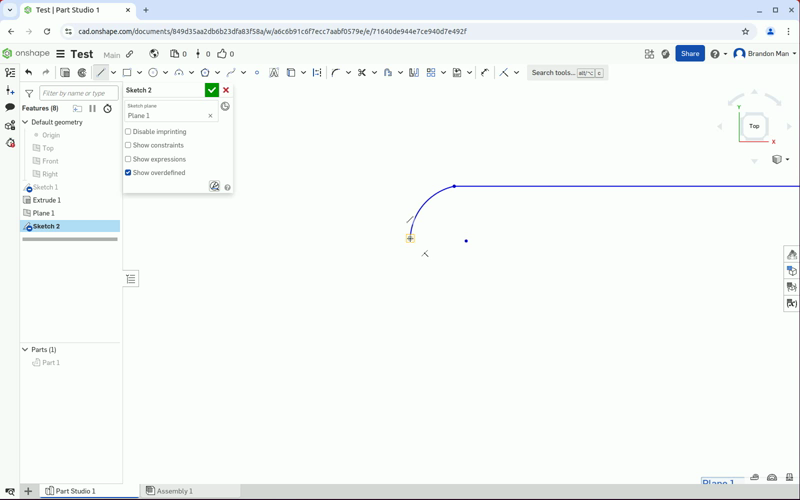
scroll(-6)
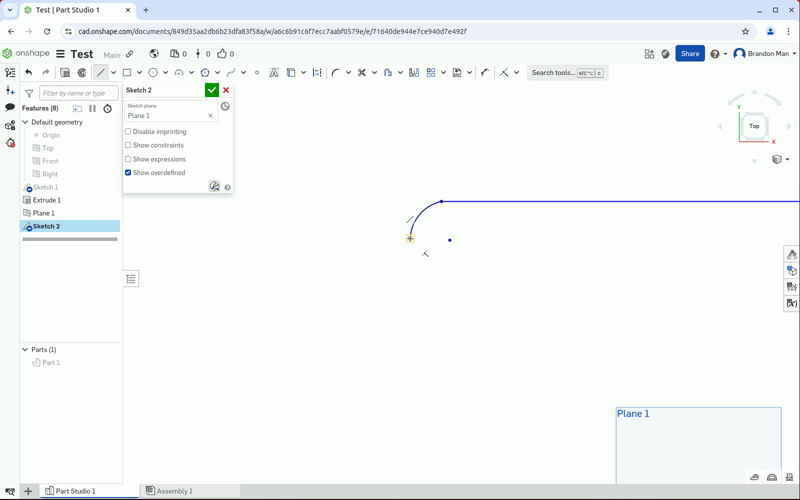
scroll(-6)
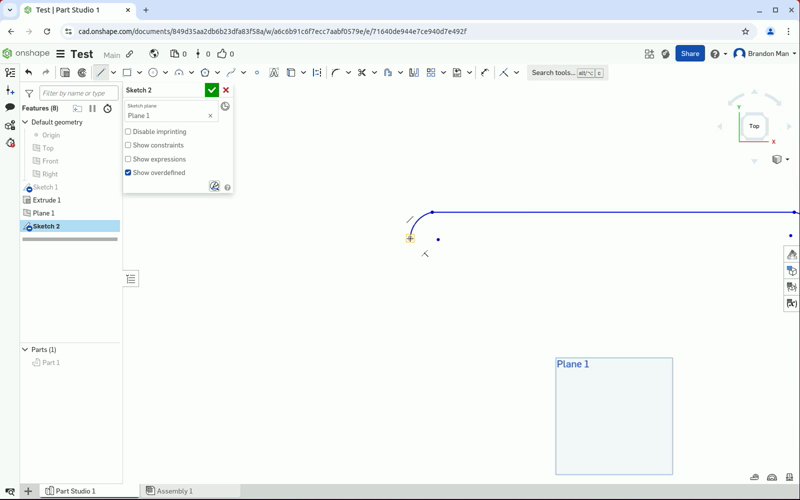
scroll(-6)
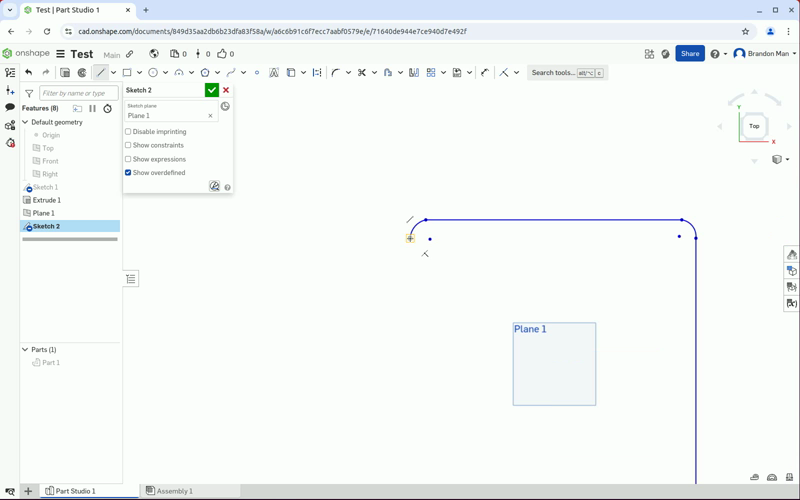
scroll(-6)
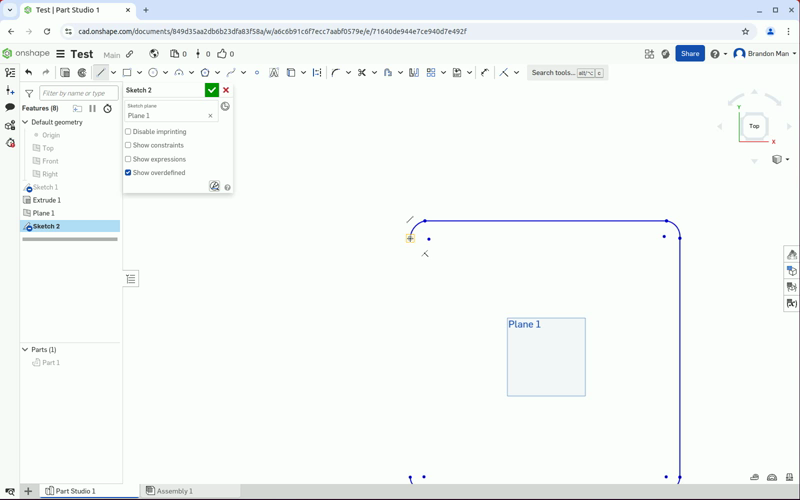
scroll(-6)
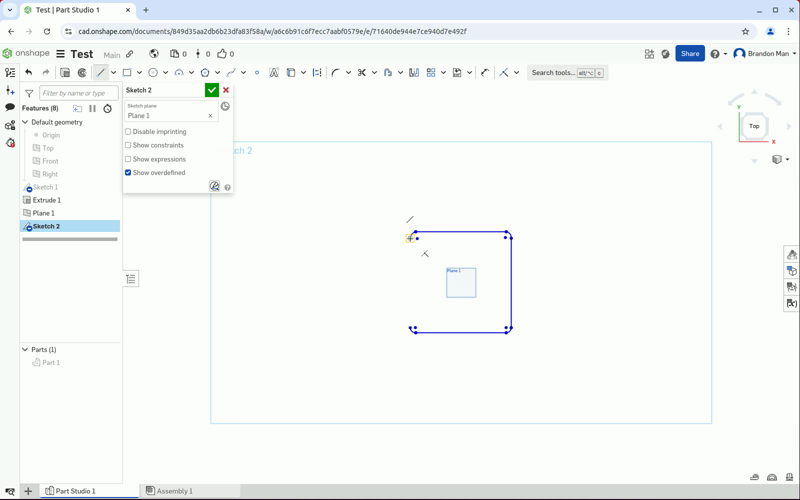
key_down(shift)
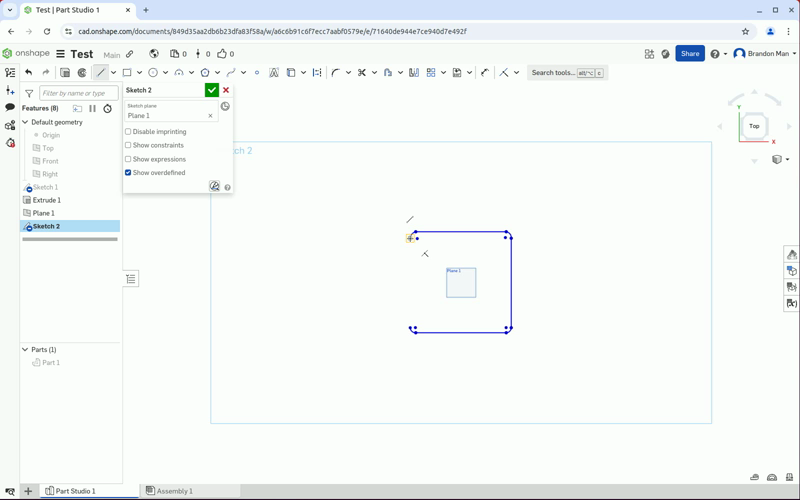
mouse_move(410, 327)
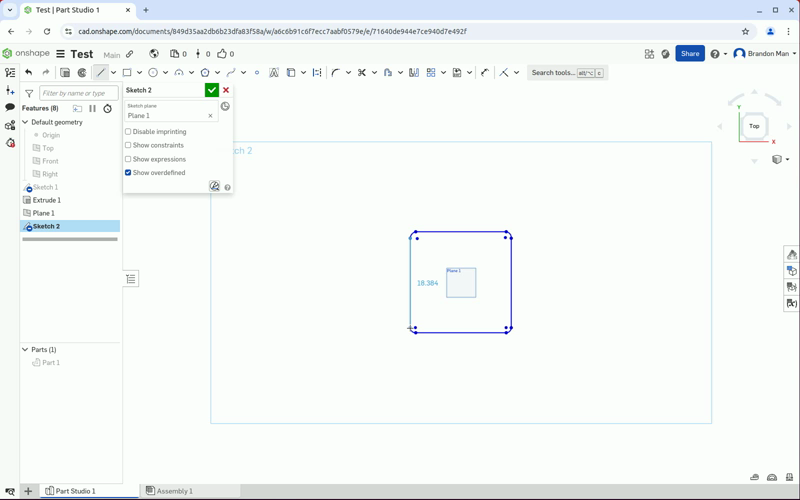
scroll(6)
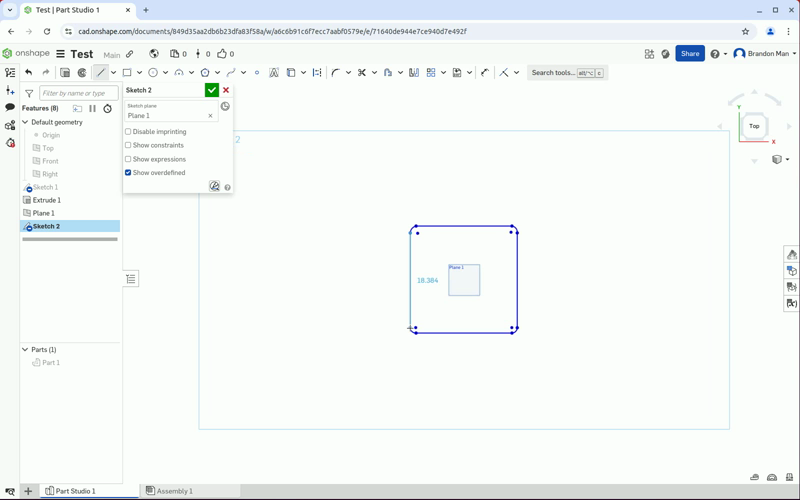
scroll(6)
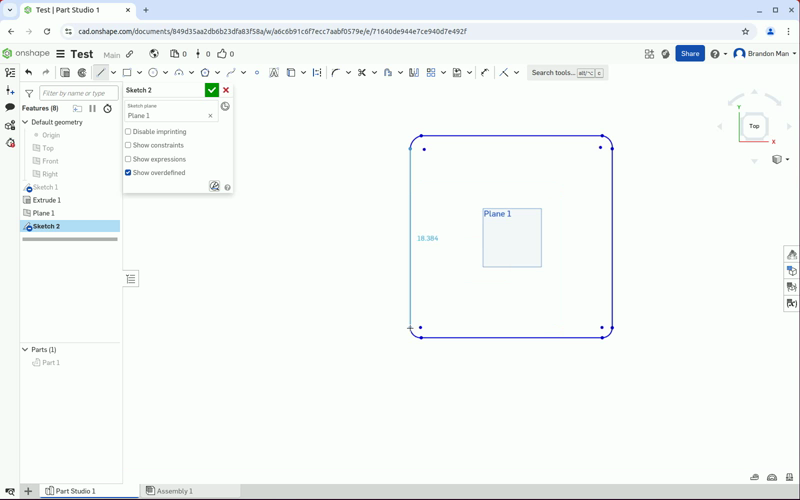
scroll(6)
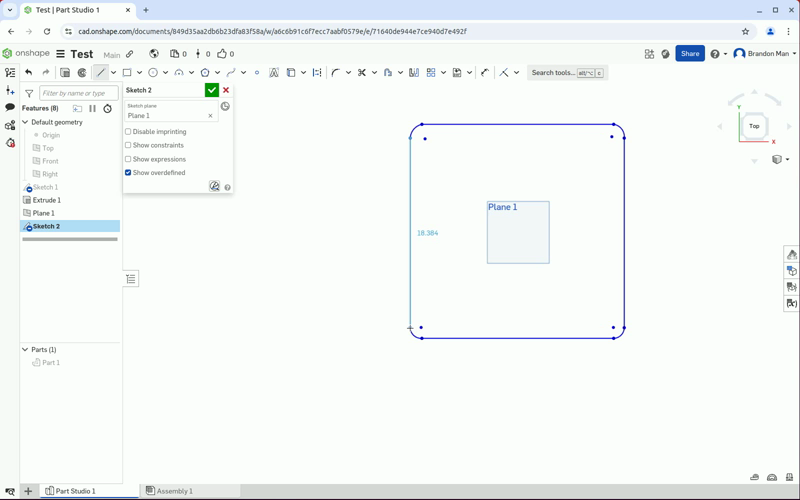
scroll(6)
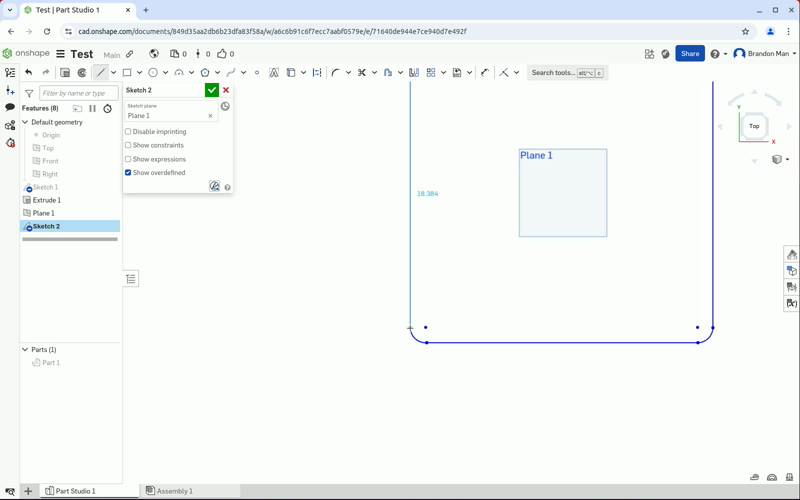
scroll(6)
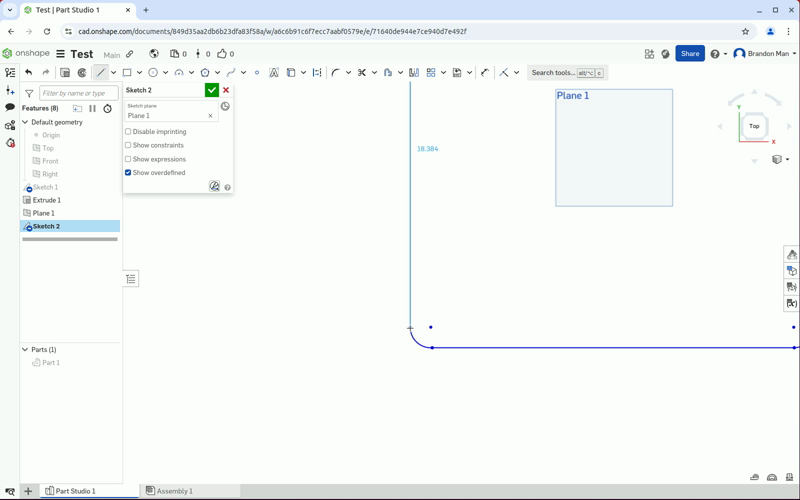
scroll(6)
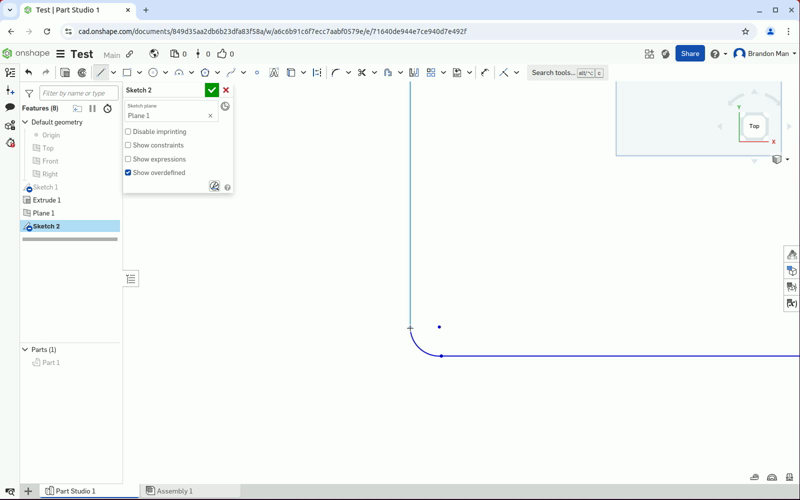
scroll(6)
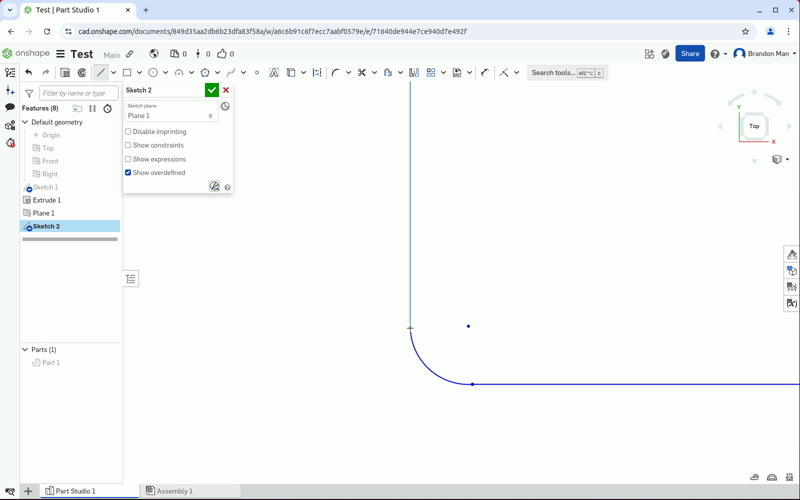
key_up(shift)
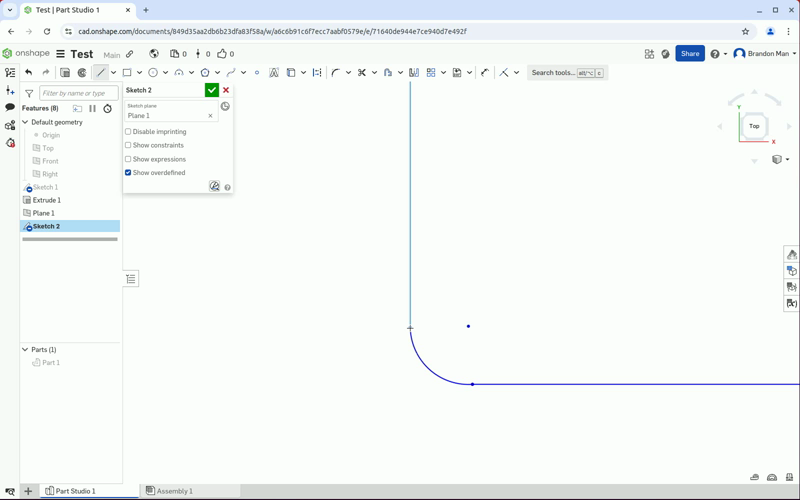
click(410, 327)
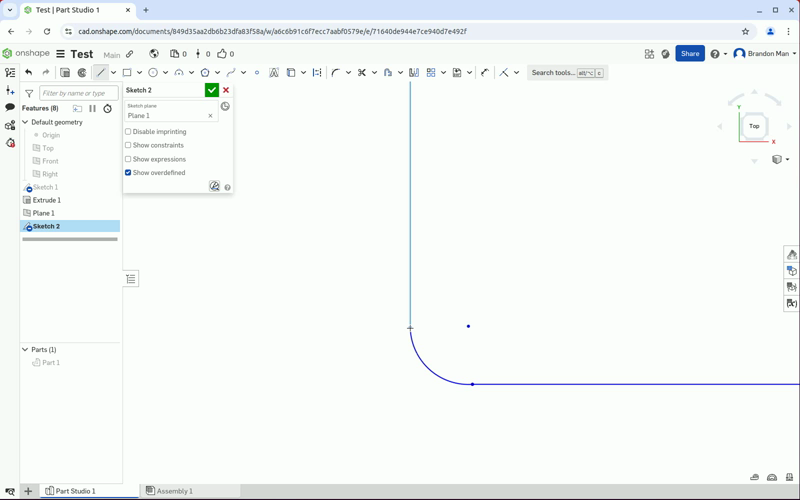
scroll(-6)
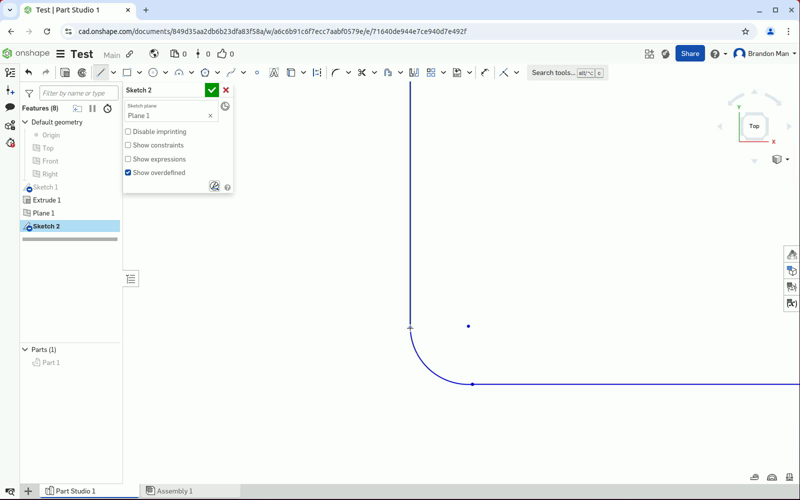
scroll(-6)
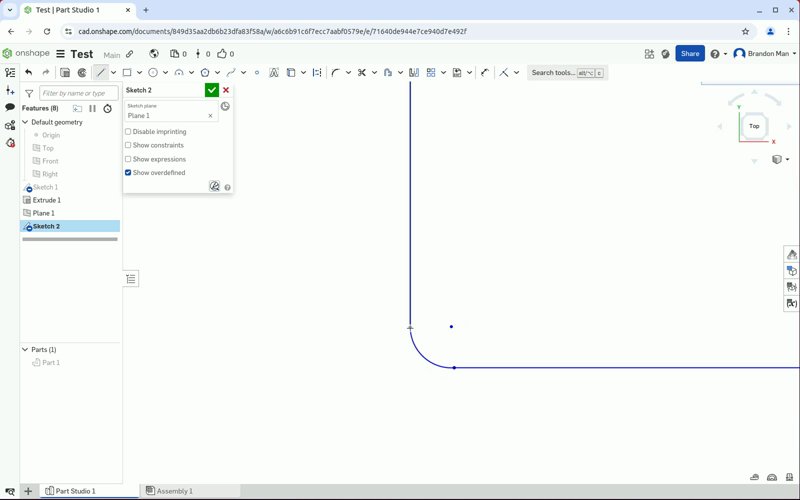
scroll(-6)
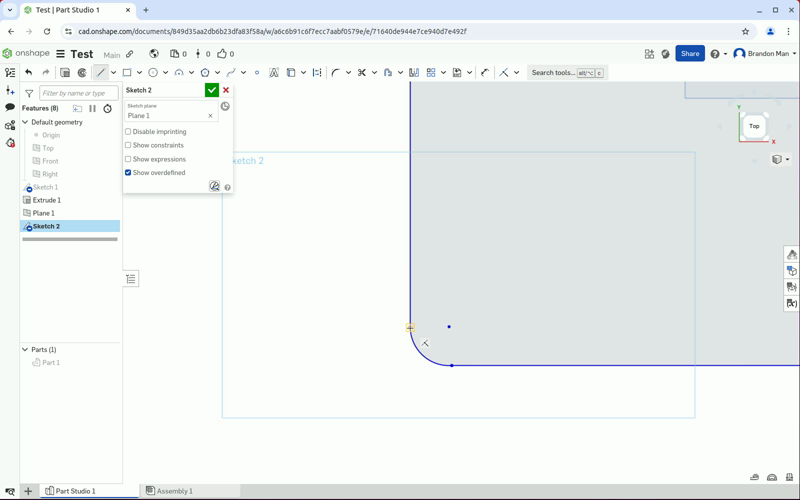
scroll(-6)
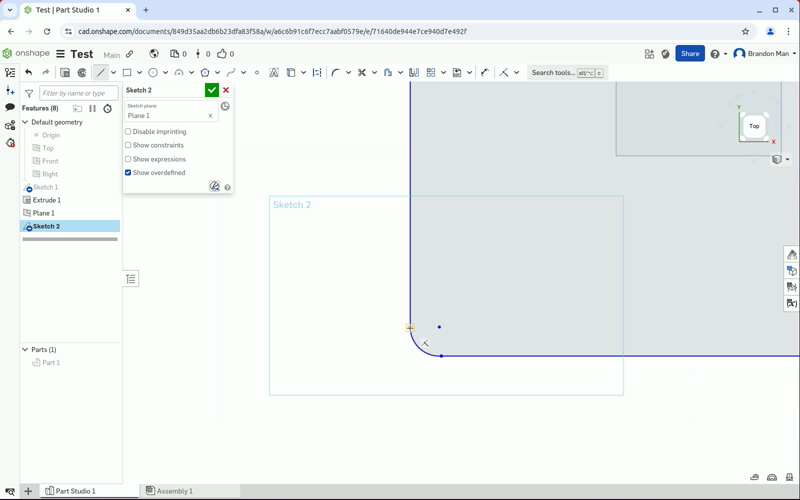
scroll(-6)
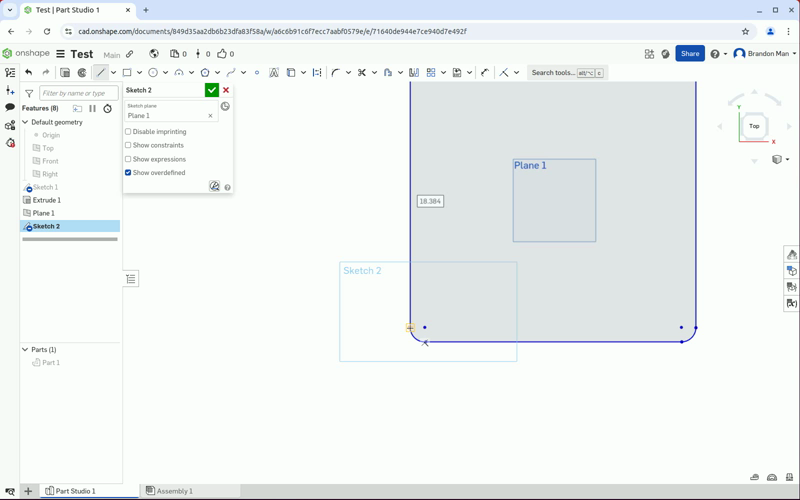
scroll(-6)
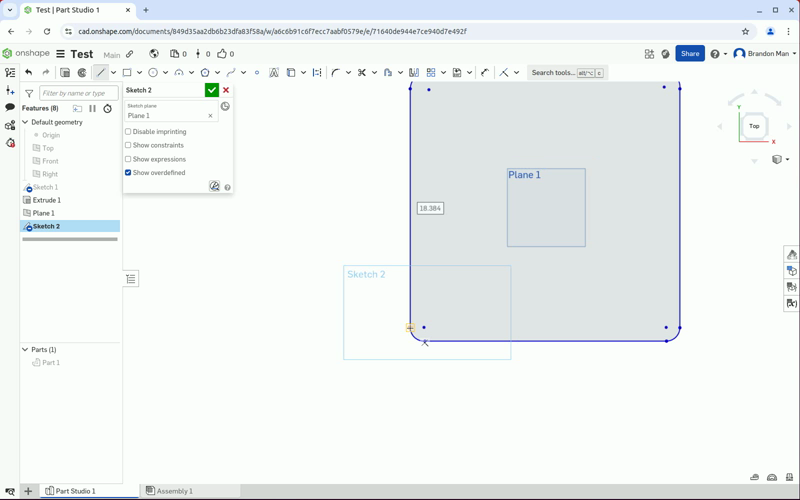
scroll(-6)
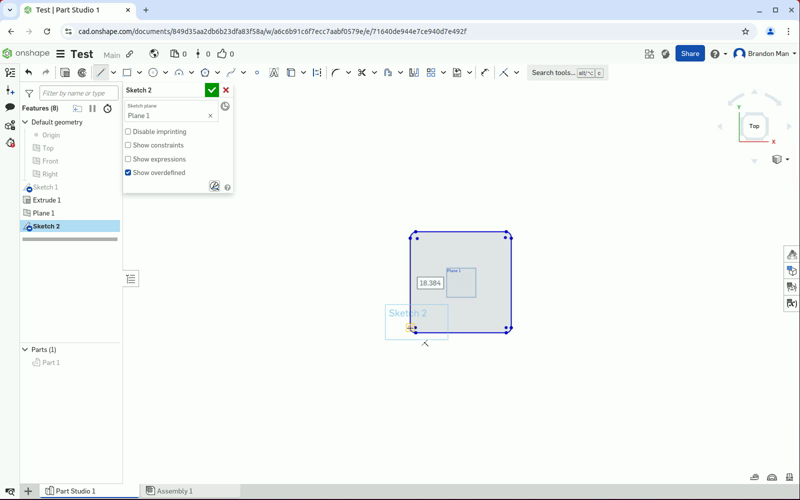
key(esc)
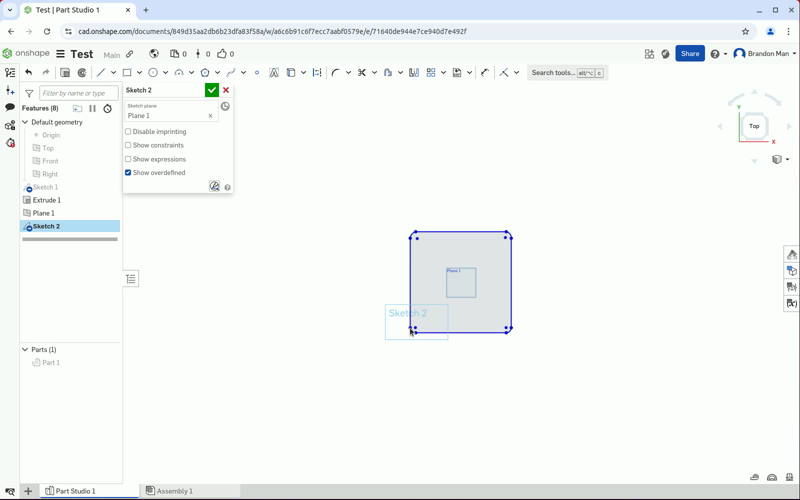
mouse_move(429, 257)
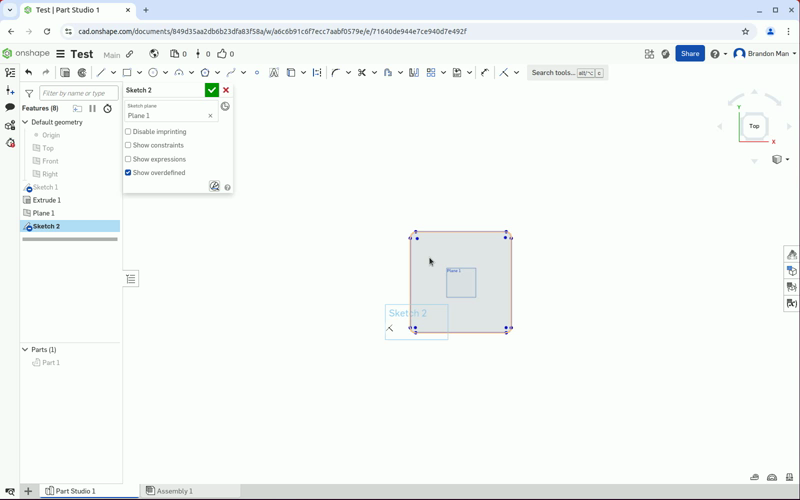
click(429, 257)
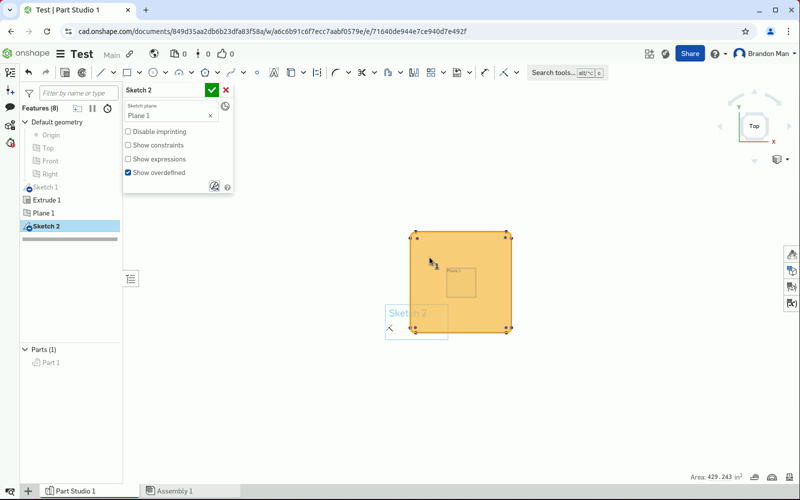
mouse_move(73, 352)
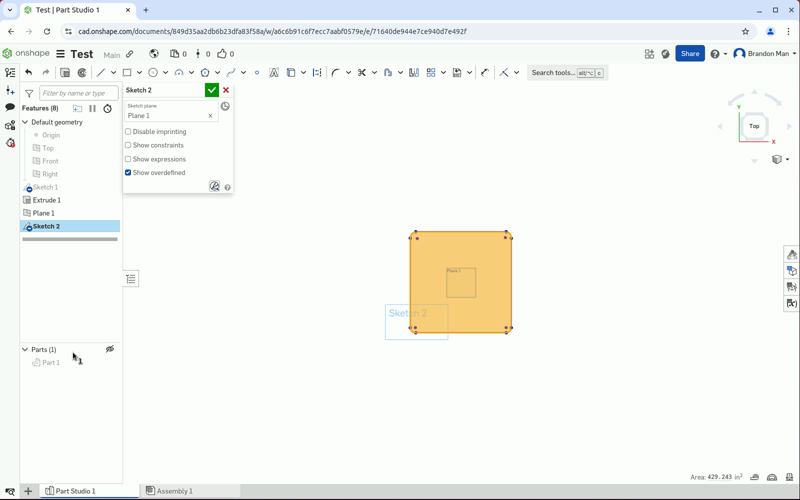
key(shift+y)
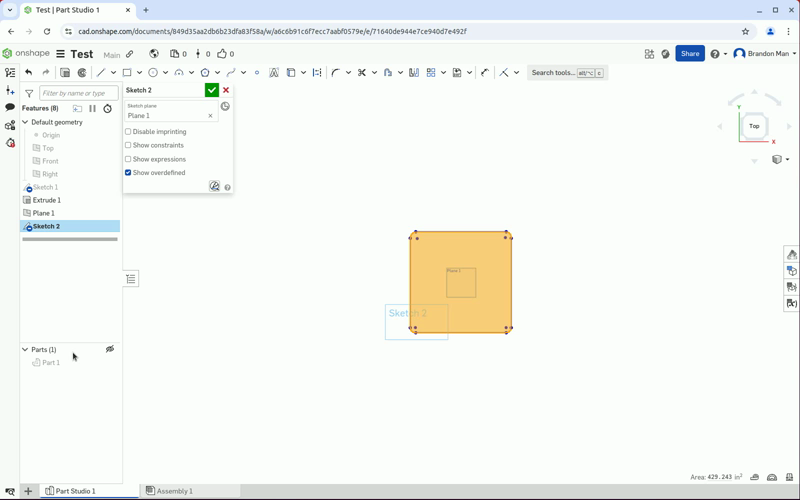
key(shift+e)
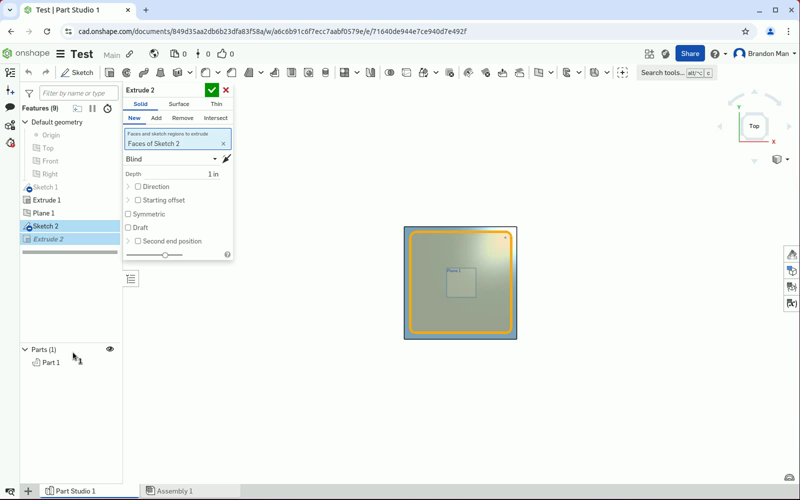
mouse_move(143, 106)
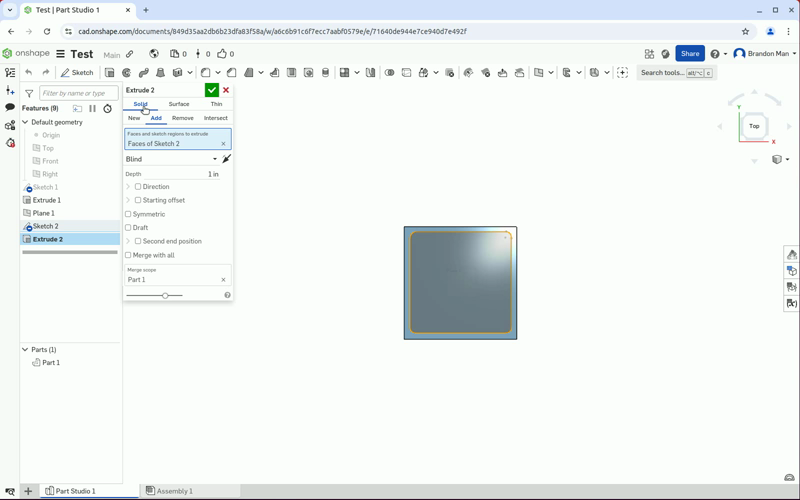
click(143, 106)
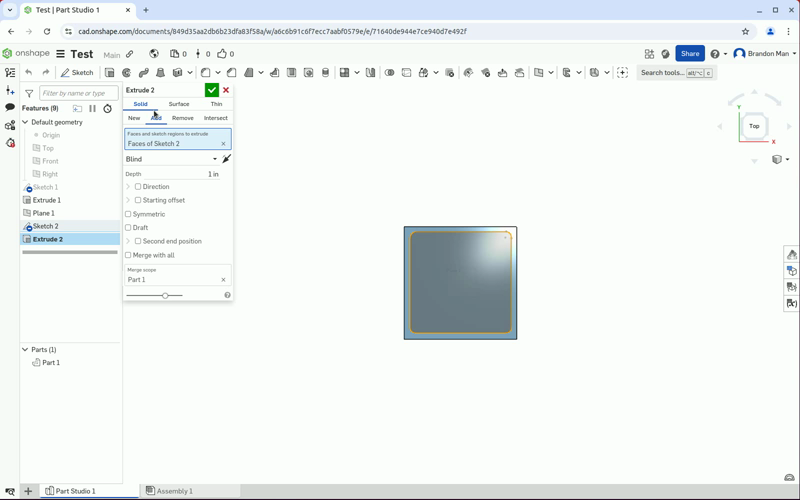
mouse_move(186, 120)
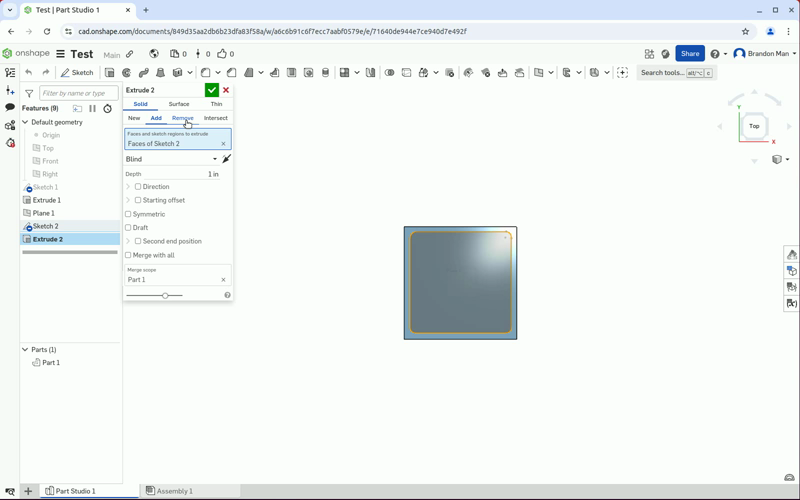
click(186, 120)
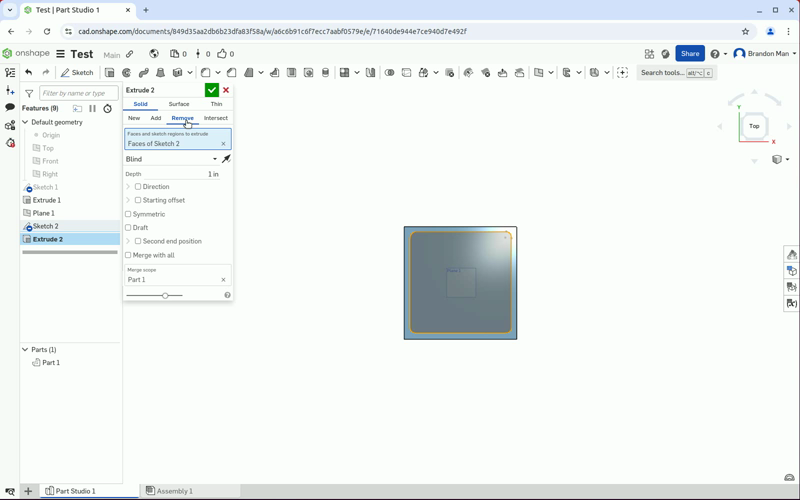
key(tab, 4)
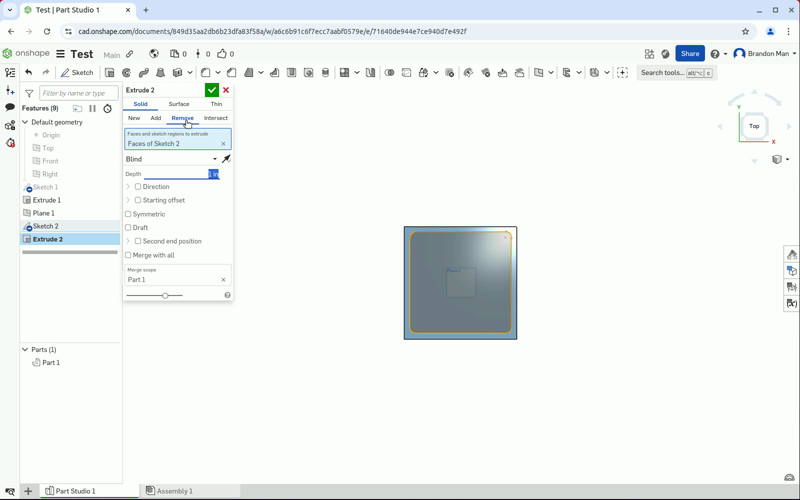
text(1.204)
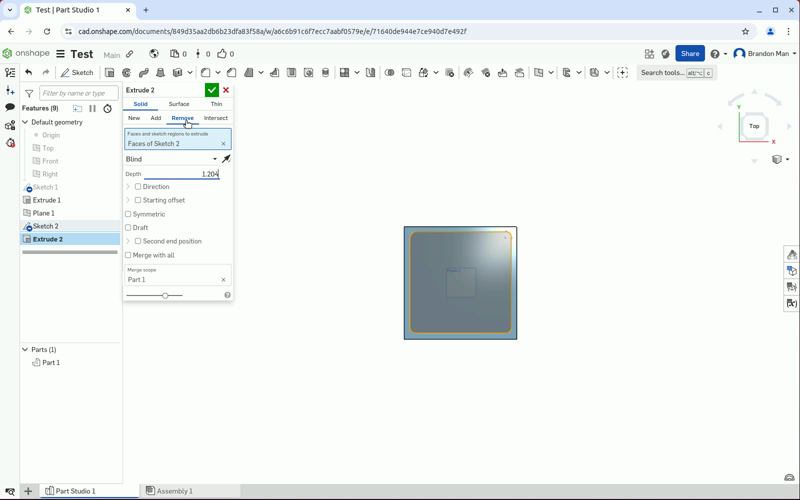
key(tab, 6)
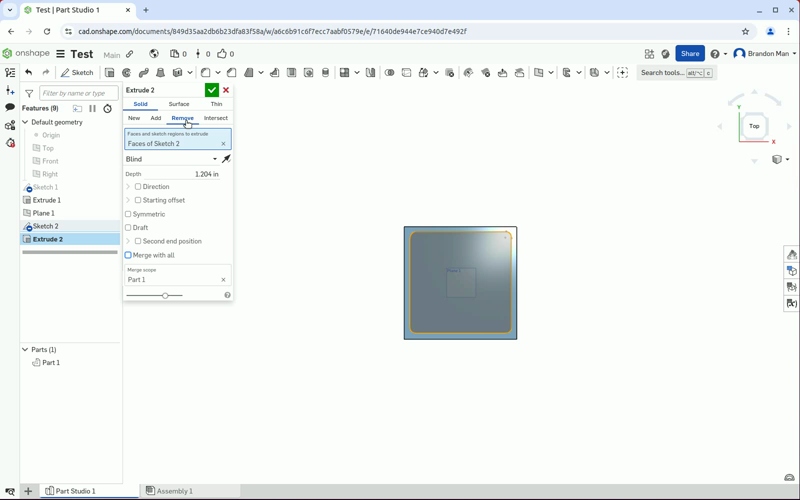
key(space)
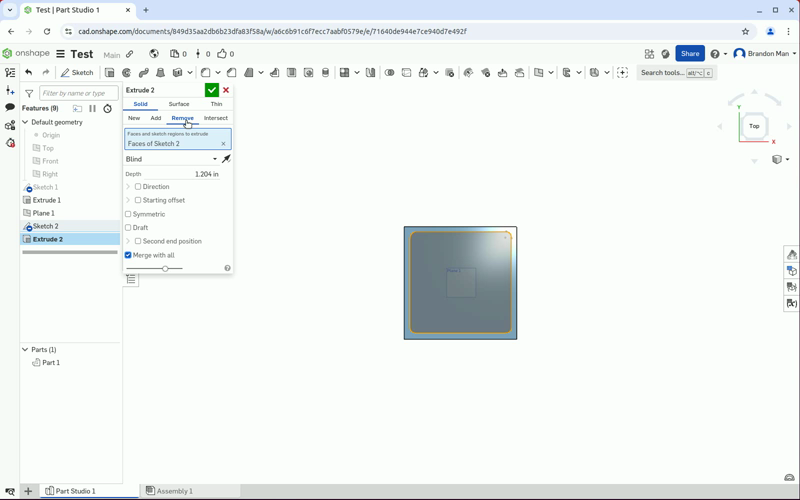
key(enter)
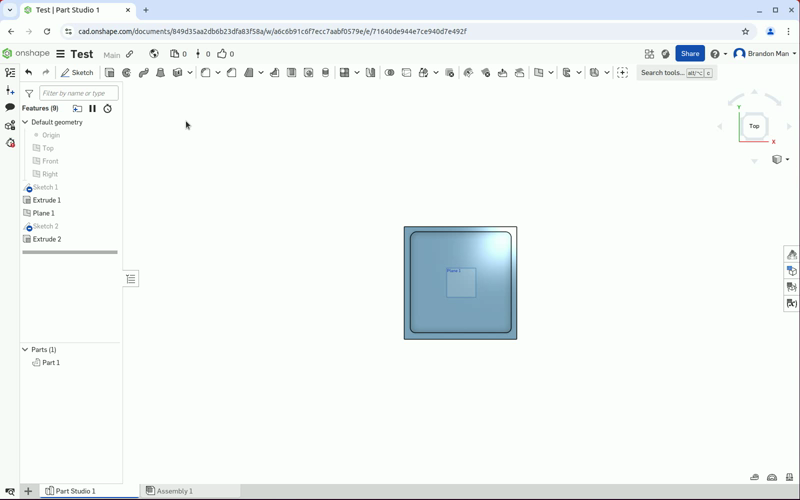
key(shift+h)
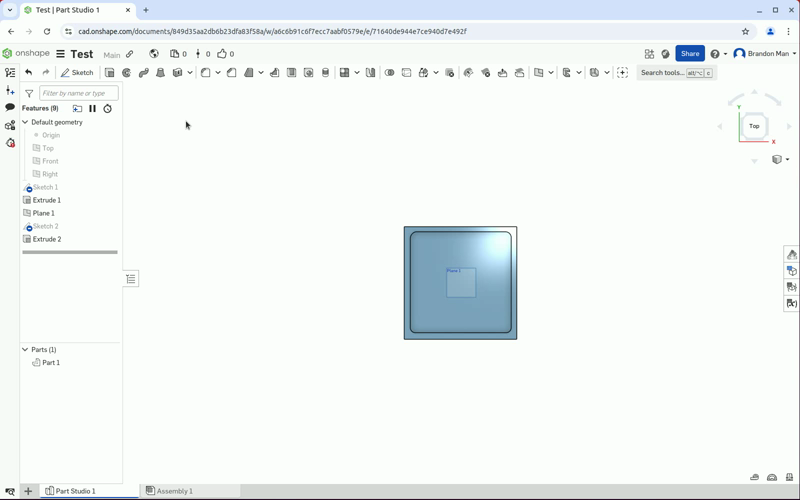
key(shift+h)
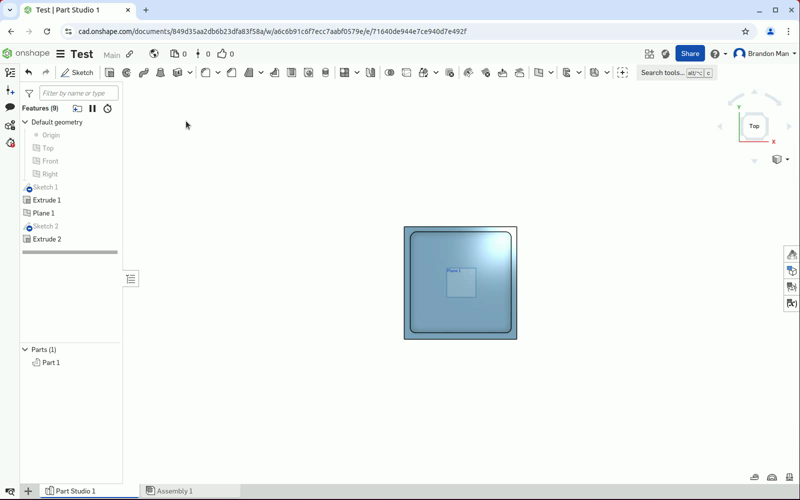
mouse_move(73, 189)
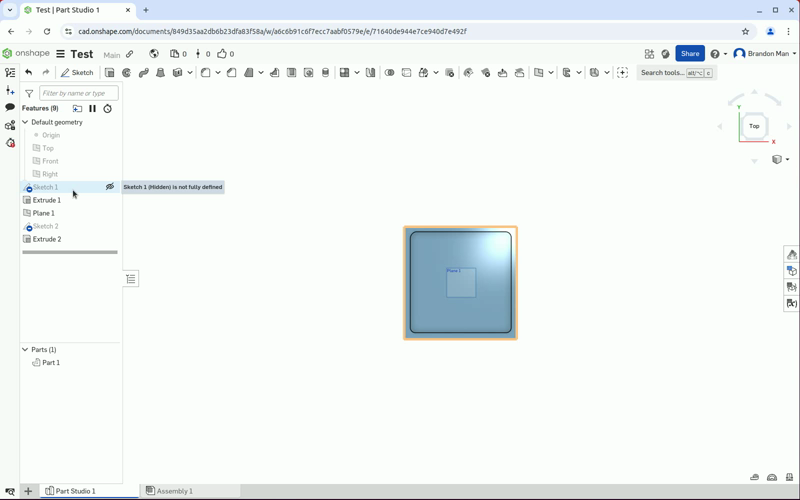
click(73, 189)
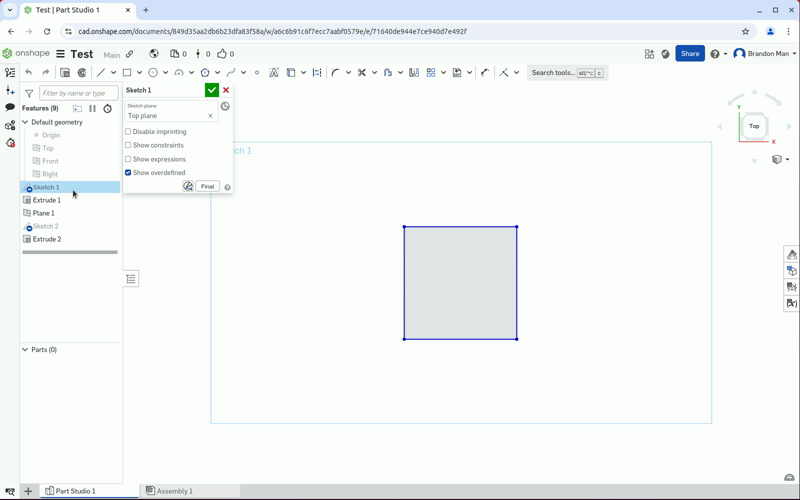
mouse_move(229, 92)
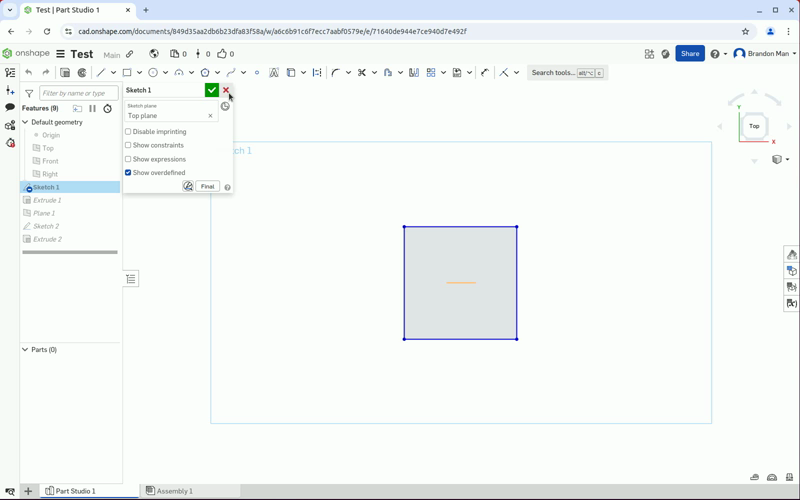
click(229, 92)
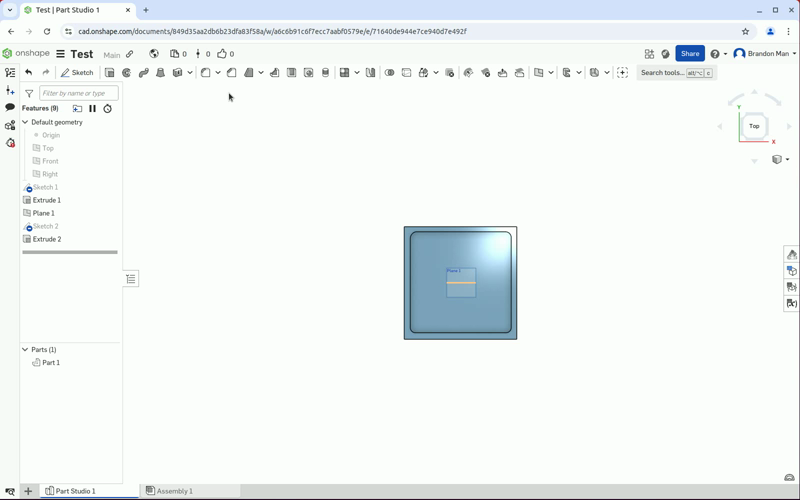
mouse_move(541, 75)
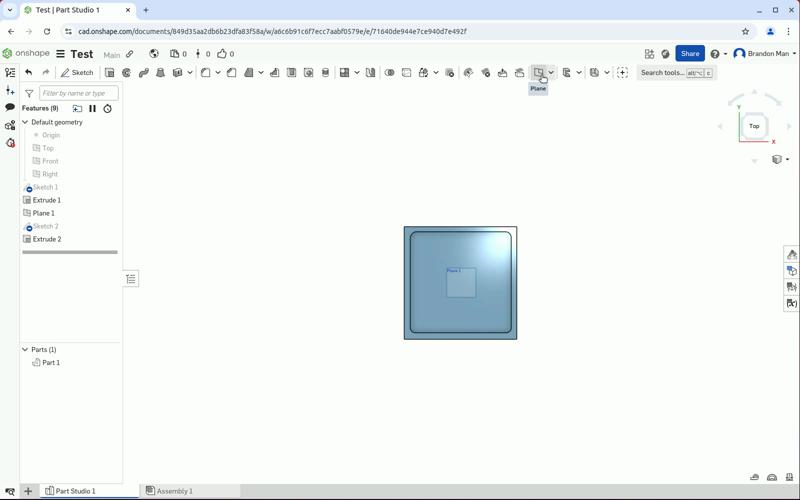
click(541, 75)
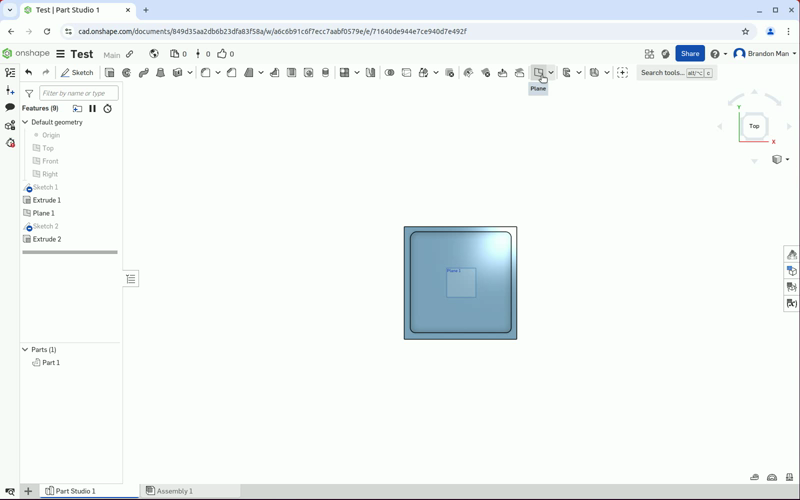
mouse_move(73, 150)
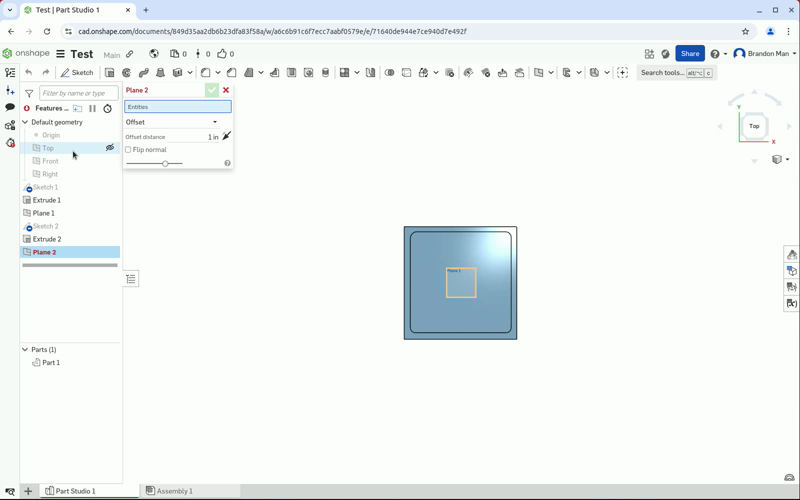
click(73, 150)
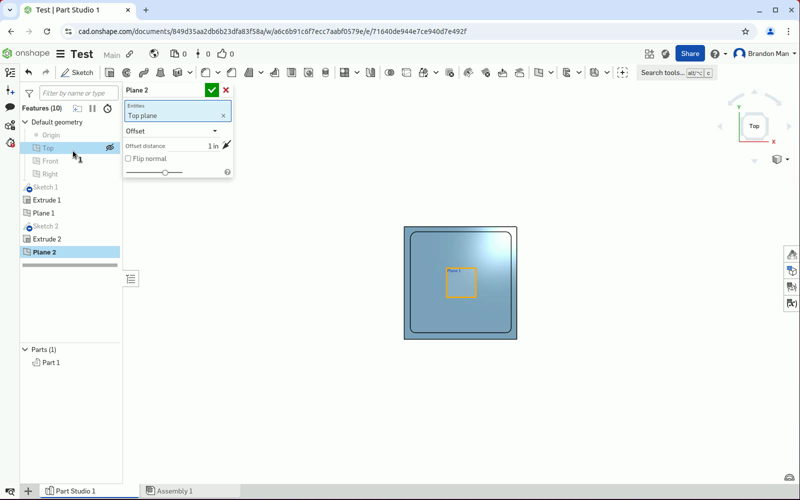
key(tab, 2)
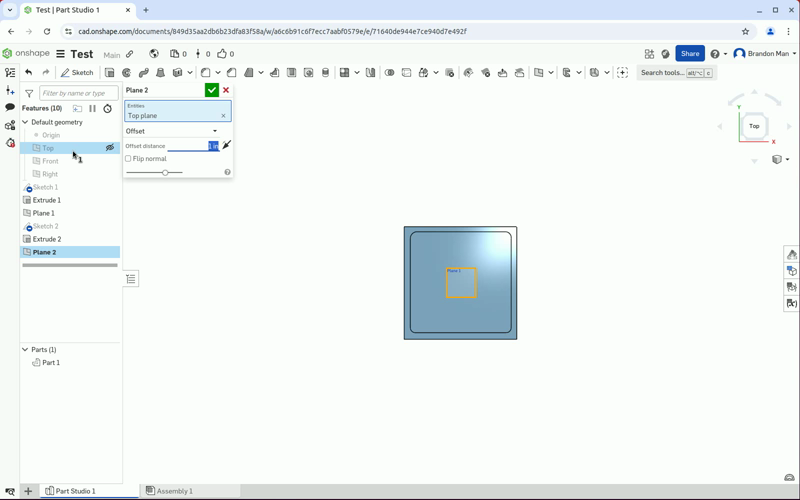
text(21.907)
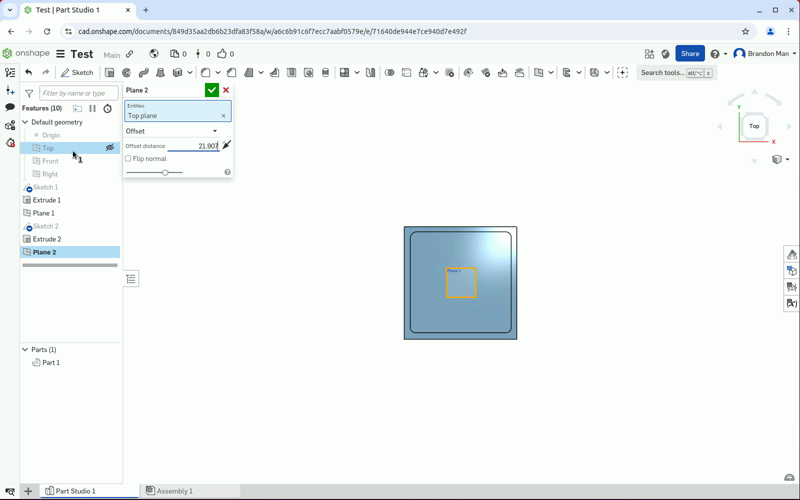
key(enter, 2)
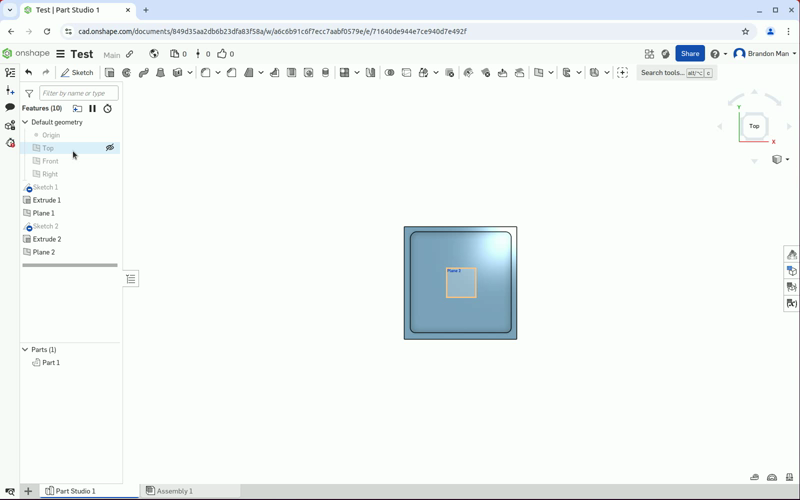
key(shift+s)
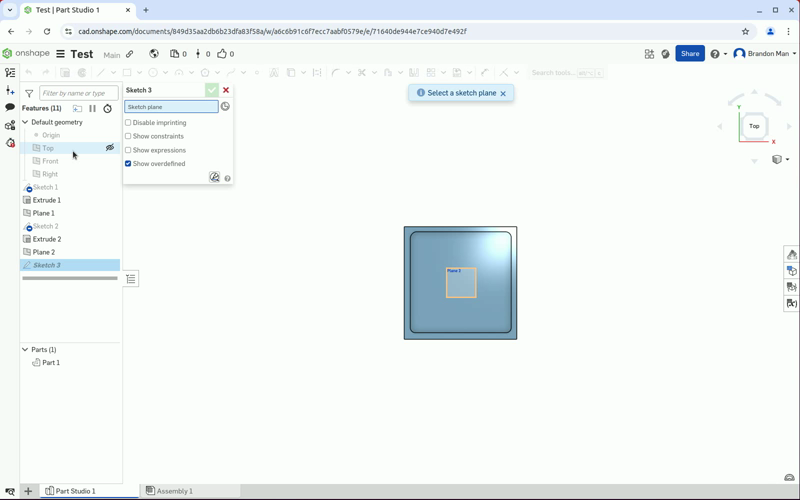
mouse_move(73, 254)
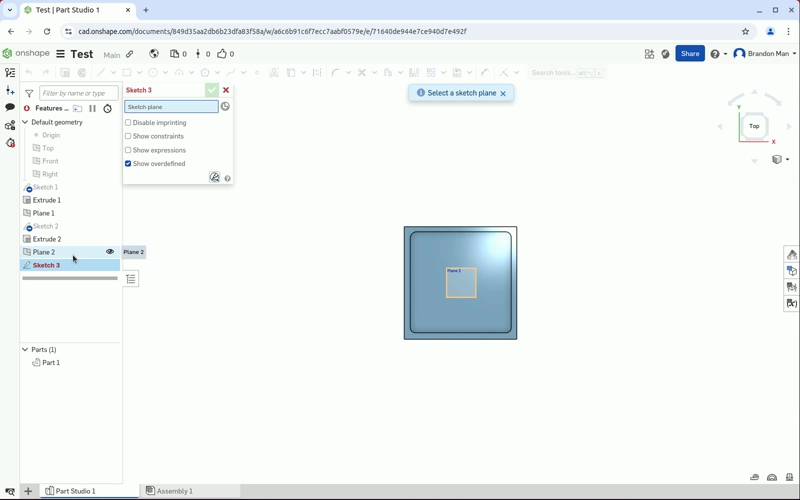
click(73, 254)
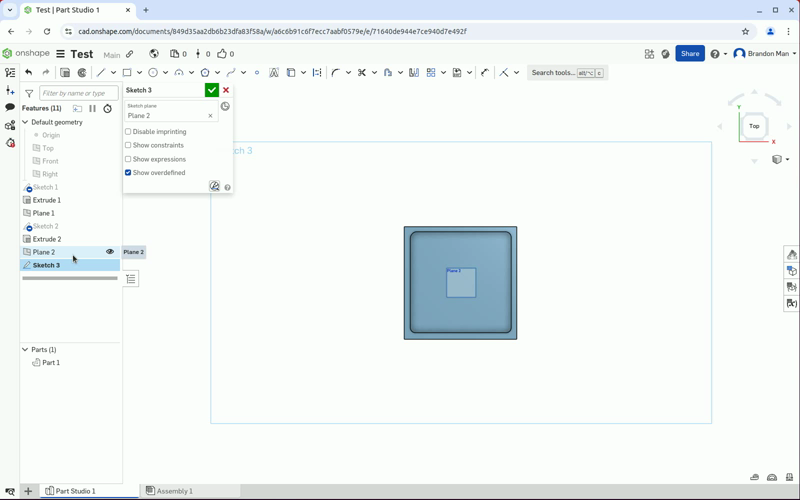
mouse_move(73, 352)
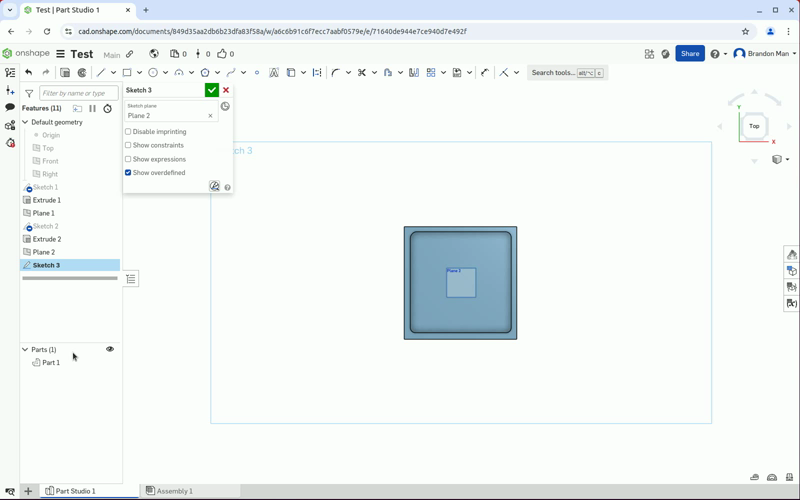
key(y)
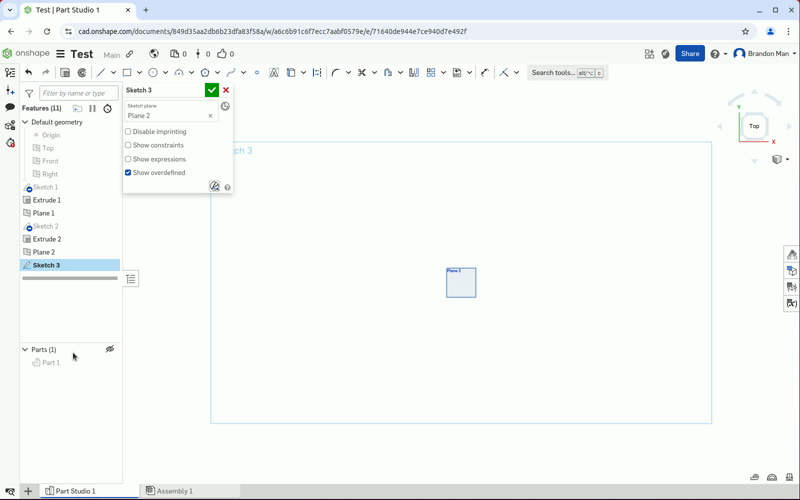
key(l)
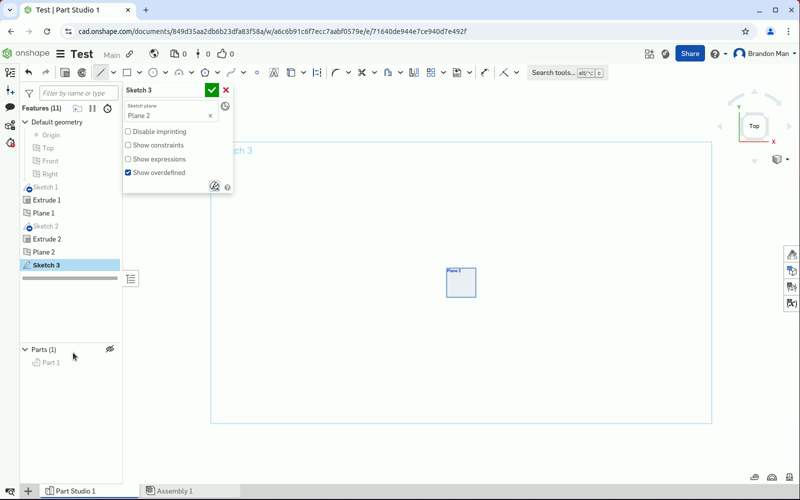
key_down(shift)
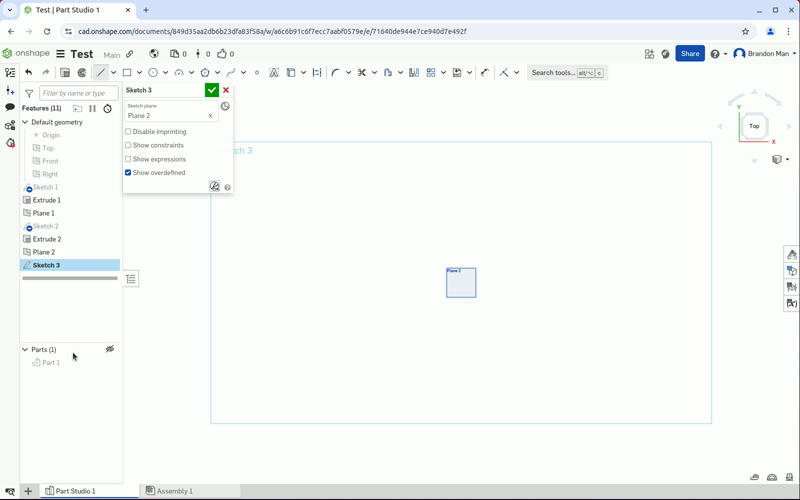
mouse_move(416, 327)
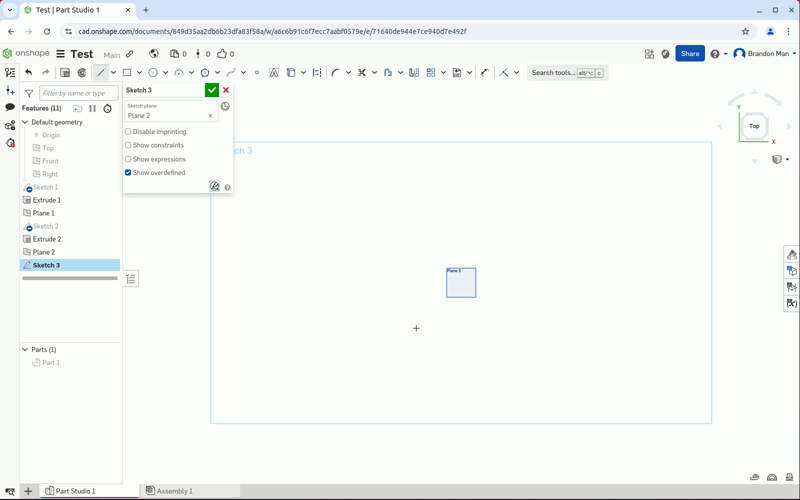
click(416, 327)
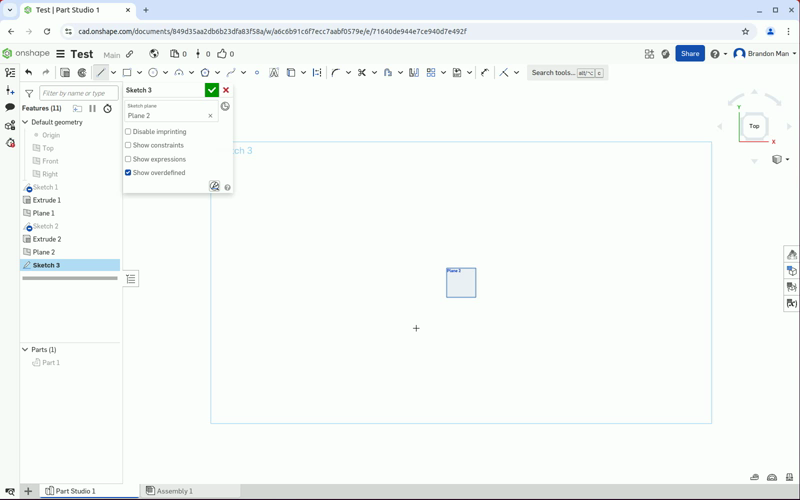
key_up(shift)
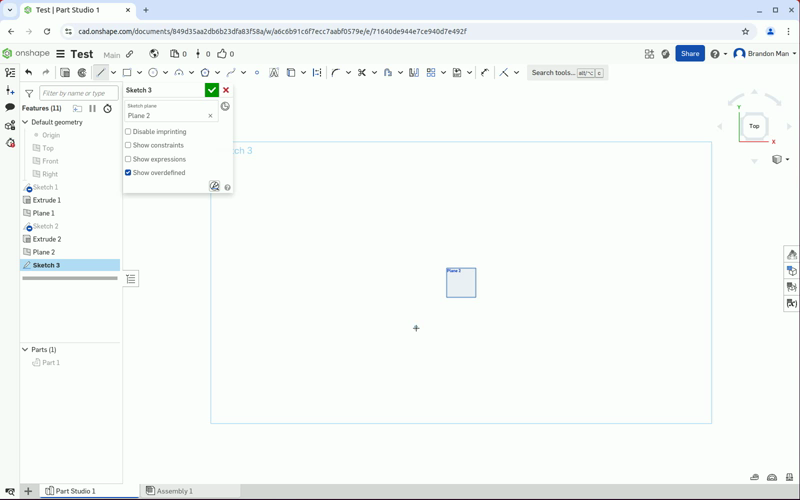
key_down(shift)
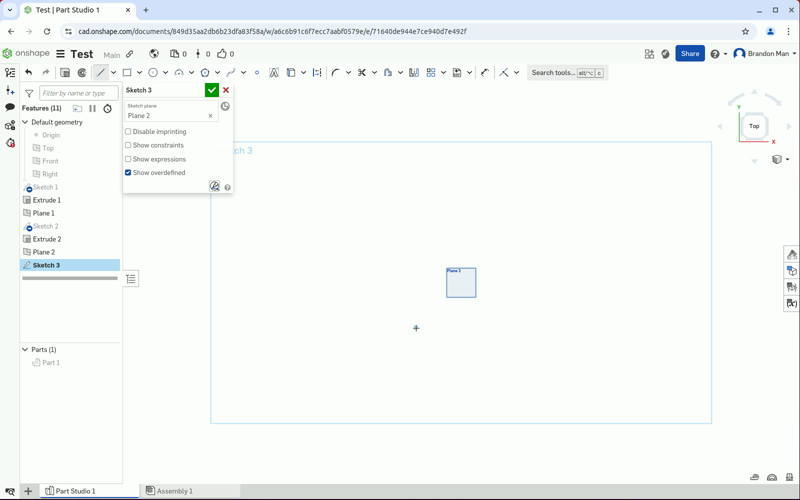
mouse_move(506, 327)
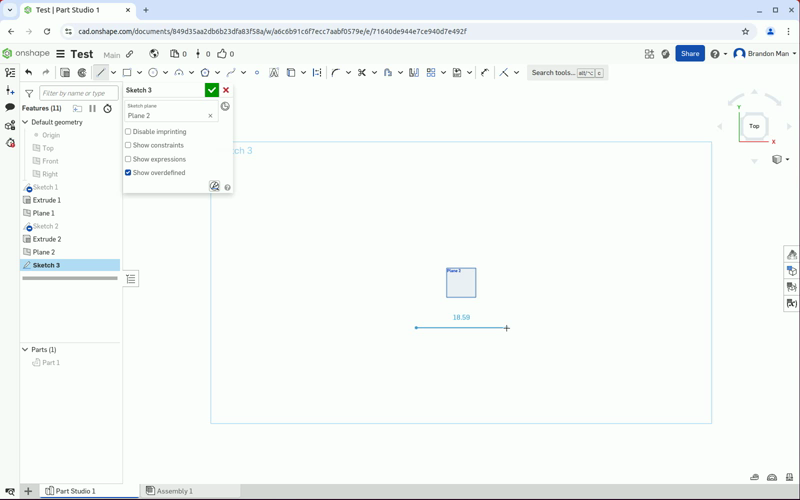
click(506, 327)
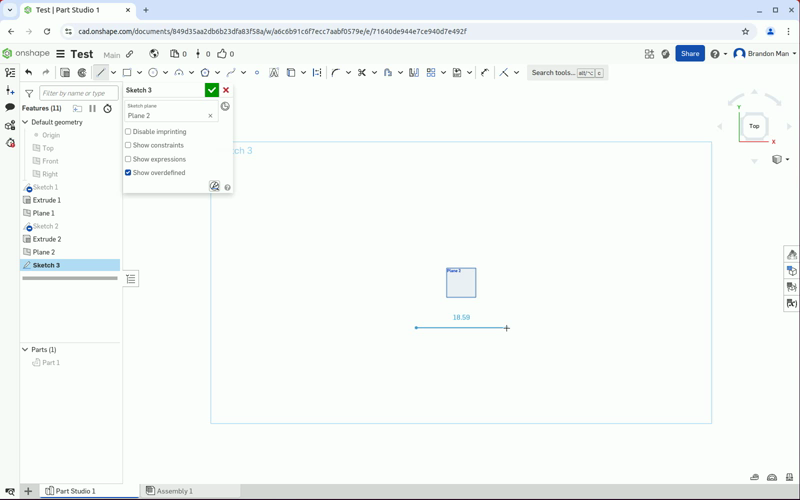
key_up(shift)
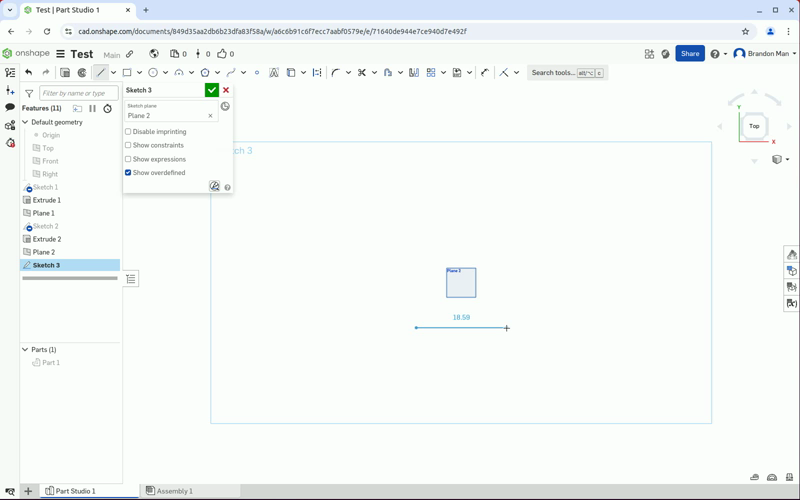
key_down(shift)
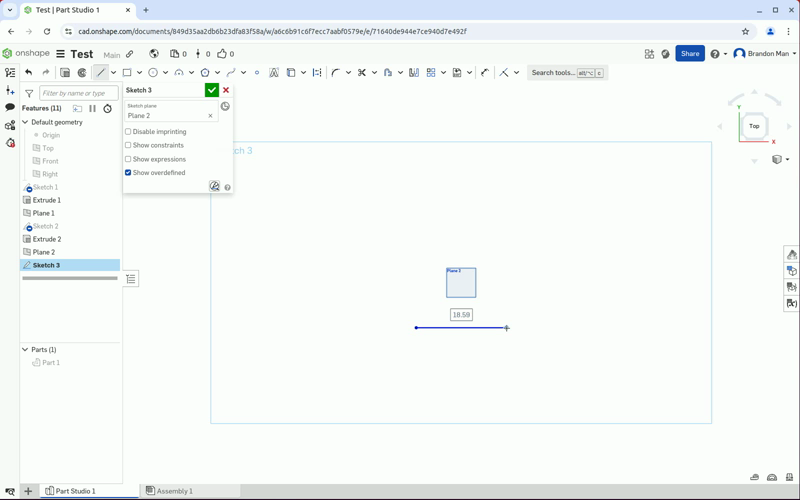
mouse_move(506, 237)
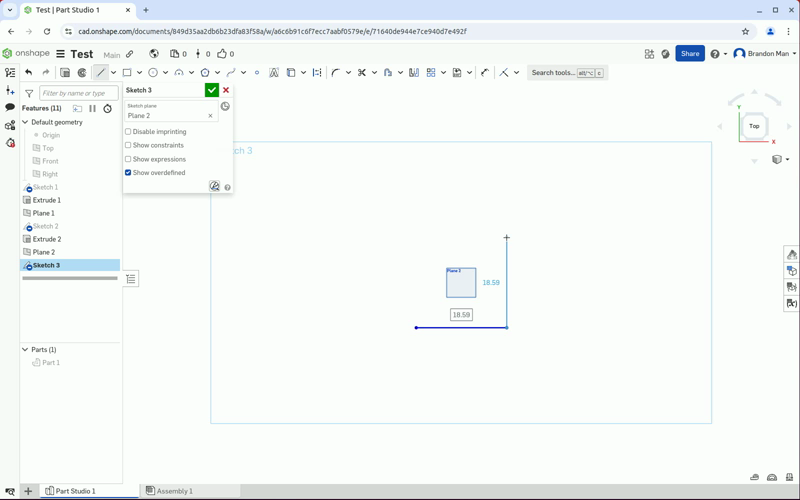
click(506, 237)
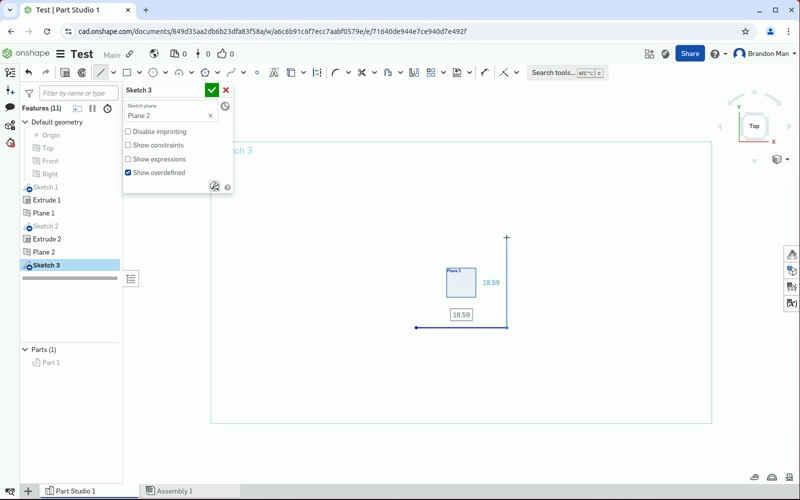
key_up(shift)
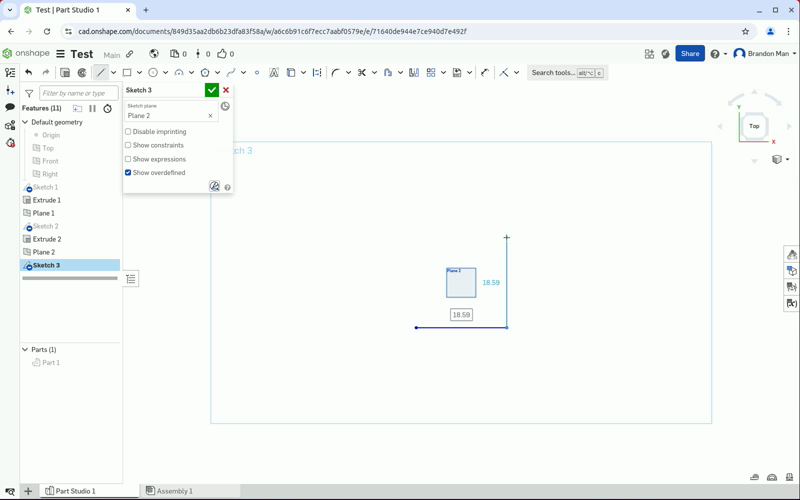
key_down(shift)
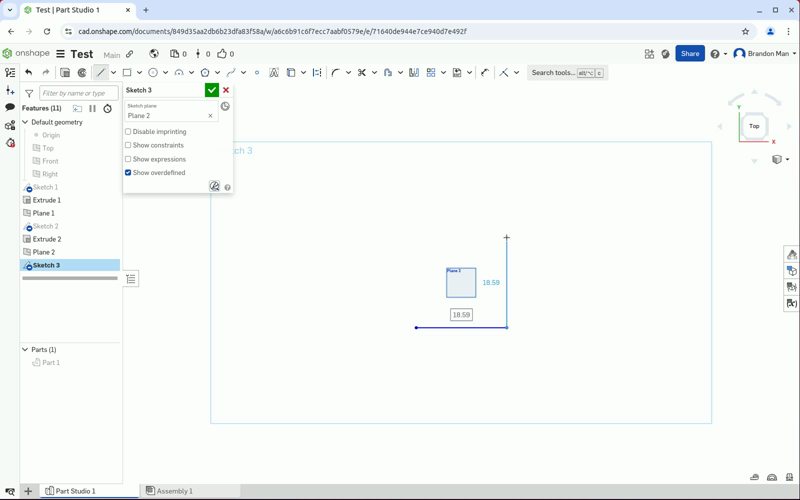
mouse_move(416, 237)
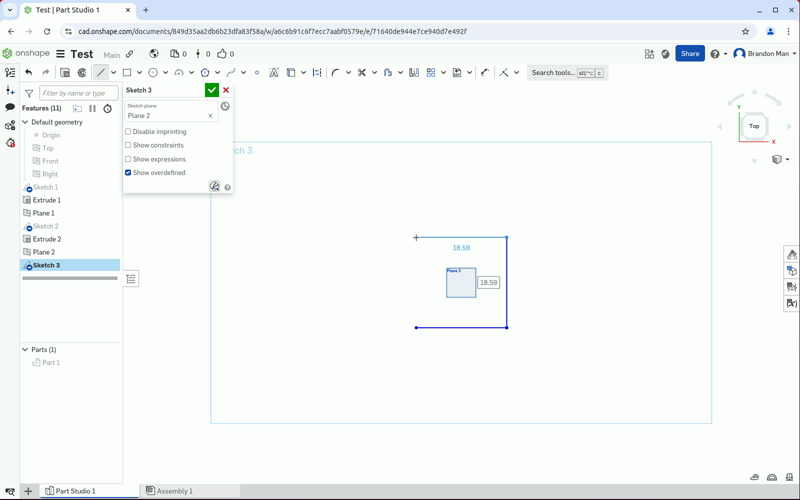
click(416, 237)
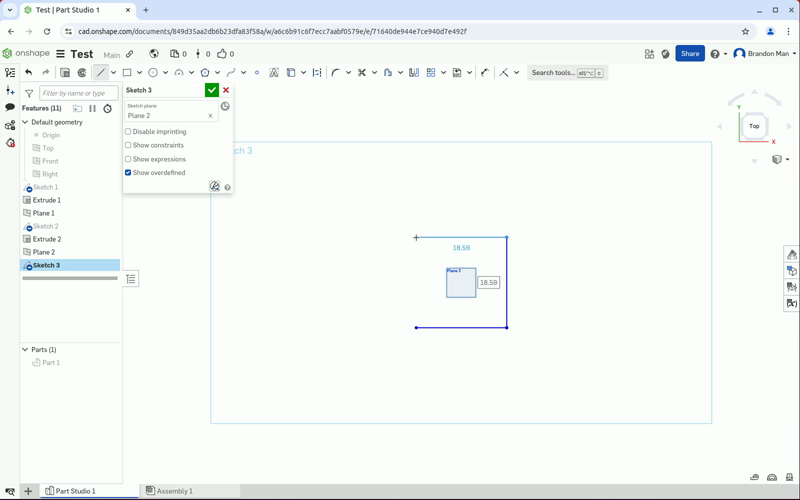
key_up(shift)
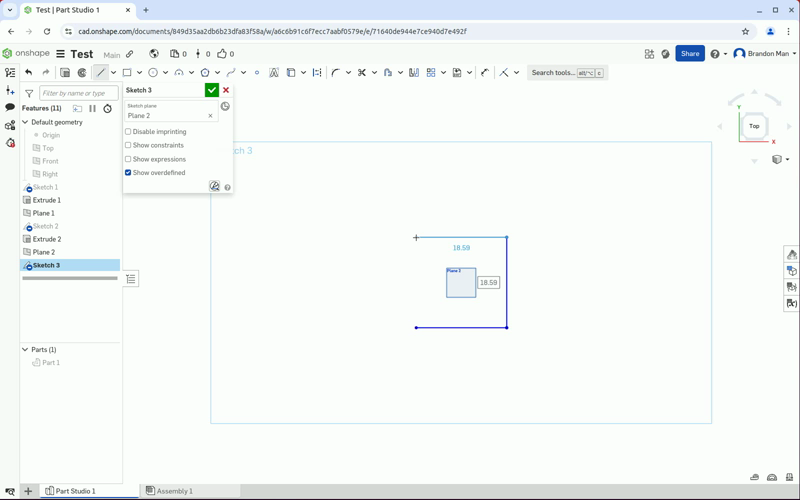
key_down(shift)
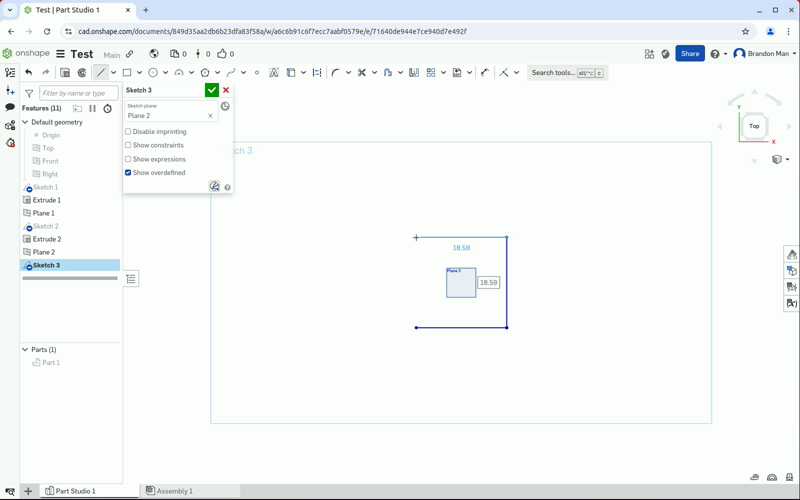
mouse_move(416, 327)
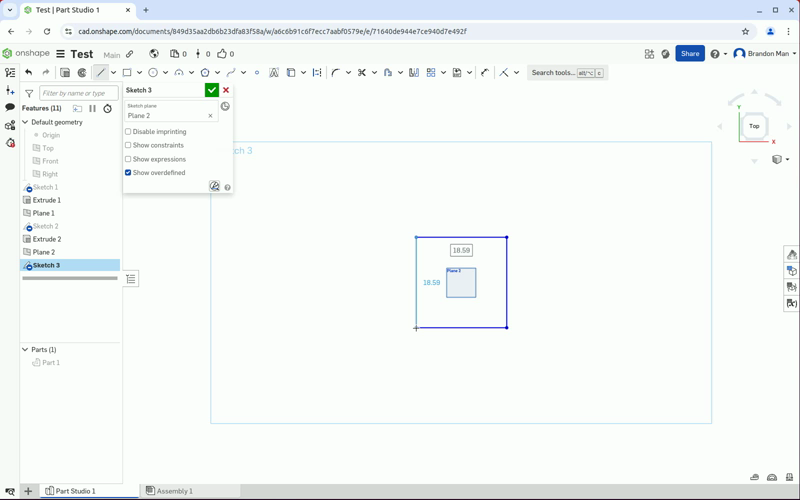
key_up(shift)
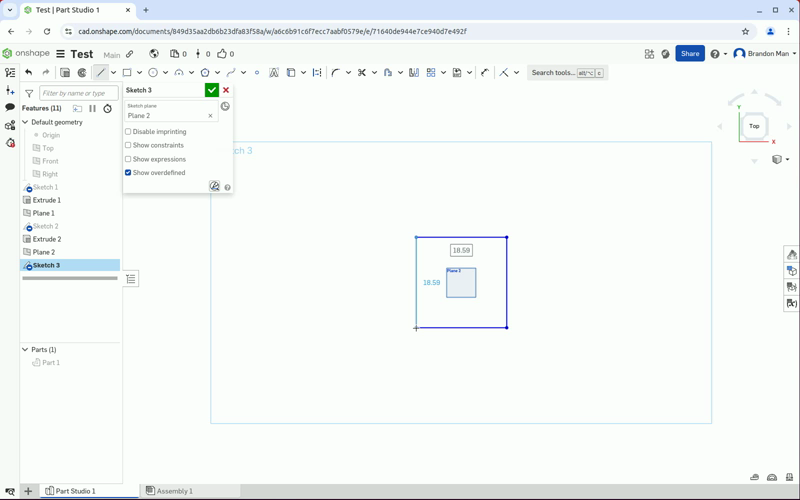
click(416, 327)
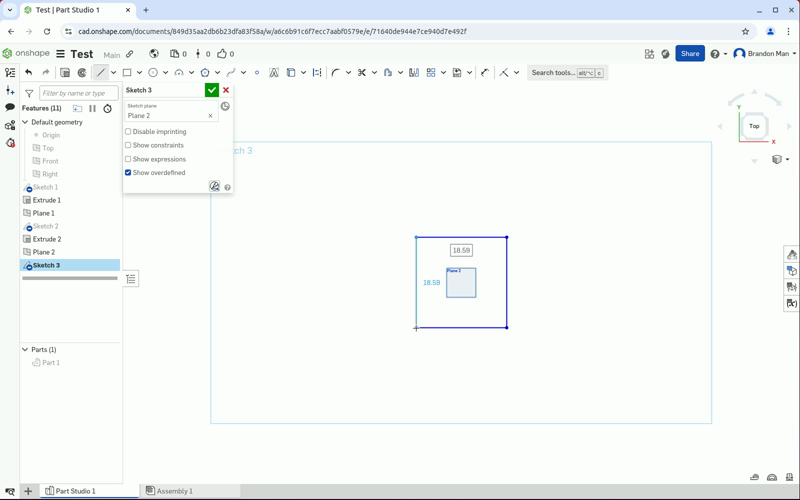
key(esc)
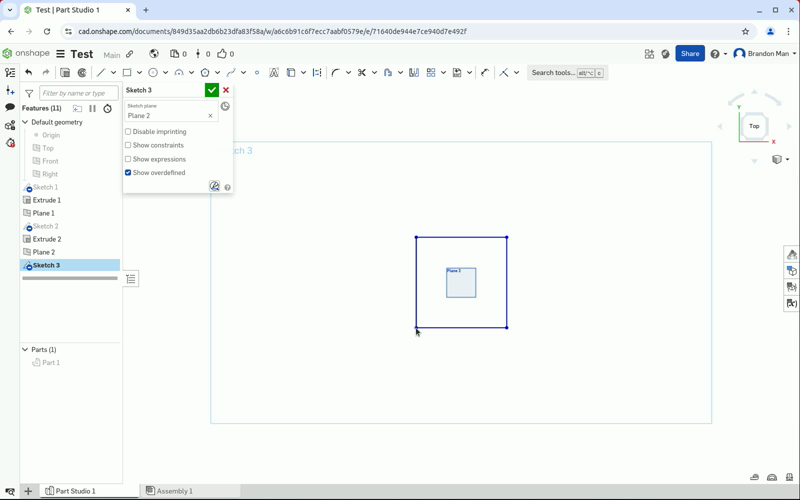
mouse_move(497, 271)
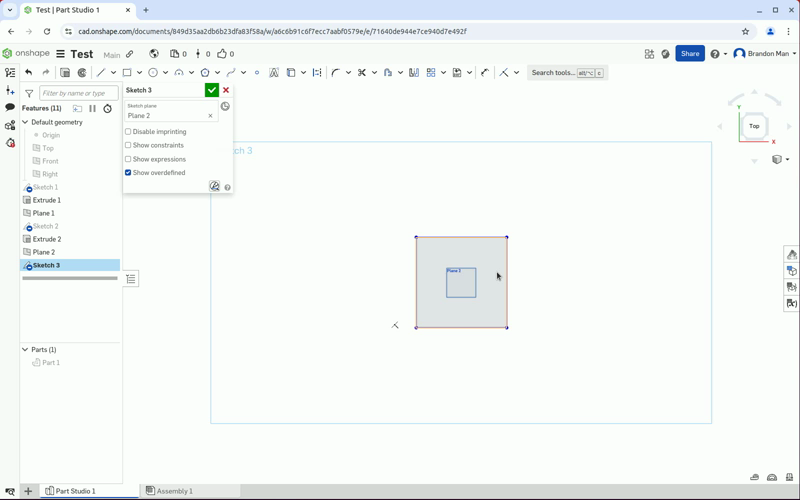
click(497, 271)
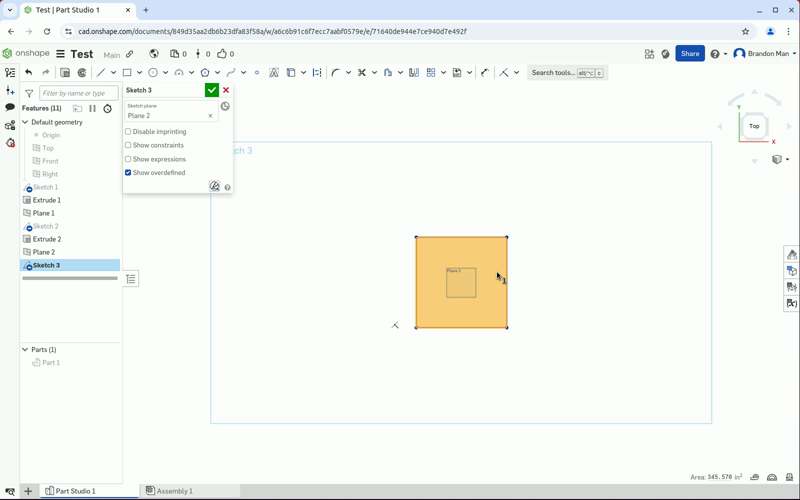
mouse_move(73, 352)
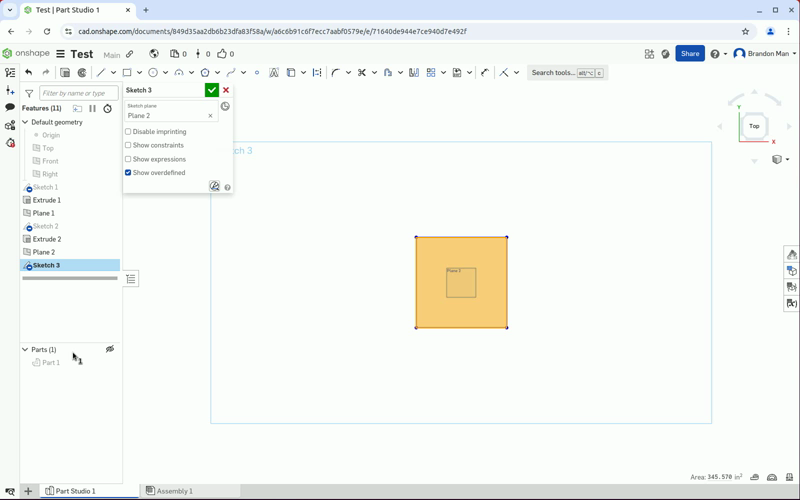
key(shift+y)
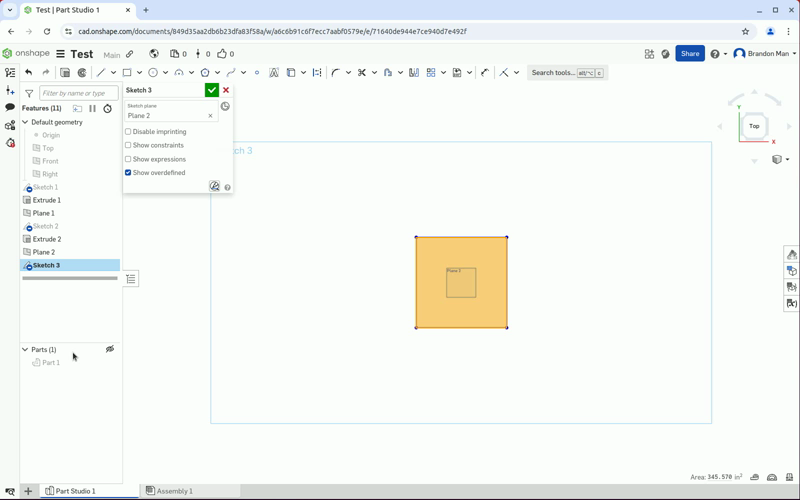
key(shift+e)
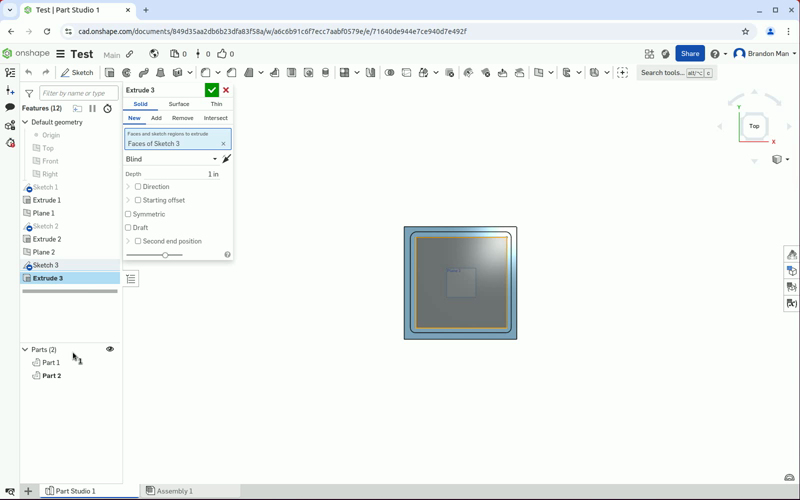
mouse_move(143, 106)
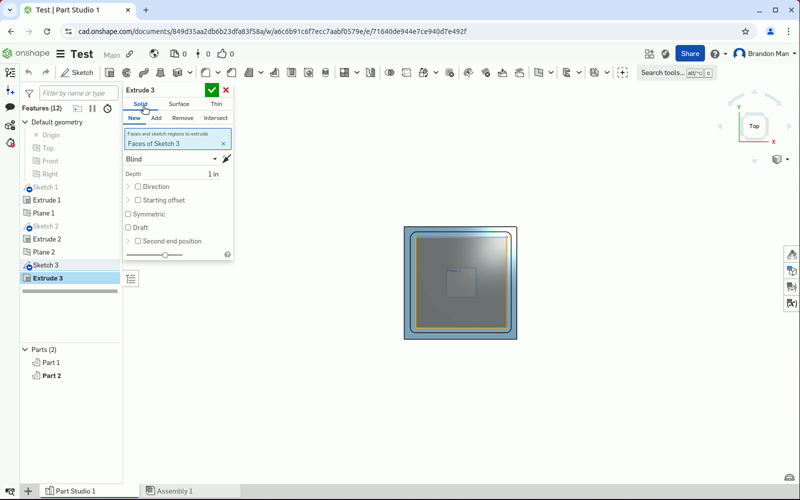
click(143, 106)
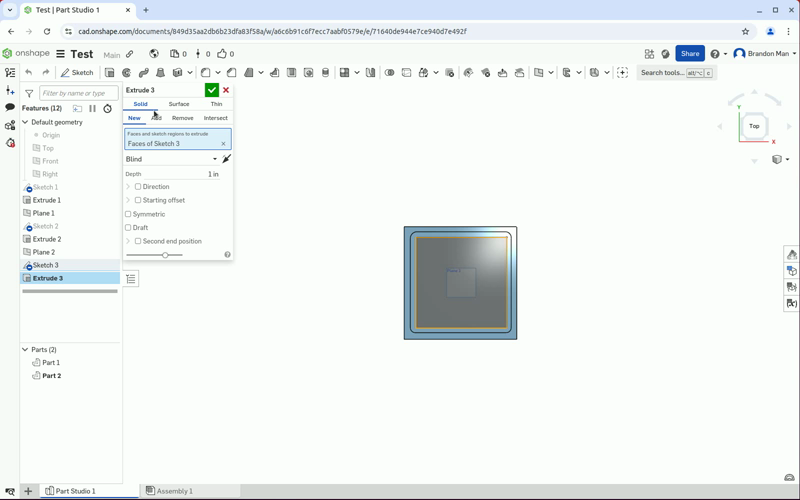
mouse_move(186, 120)
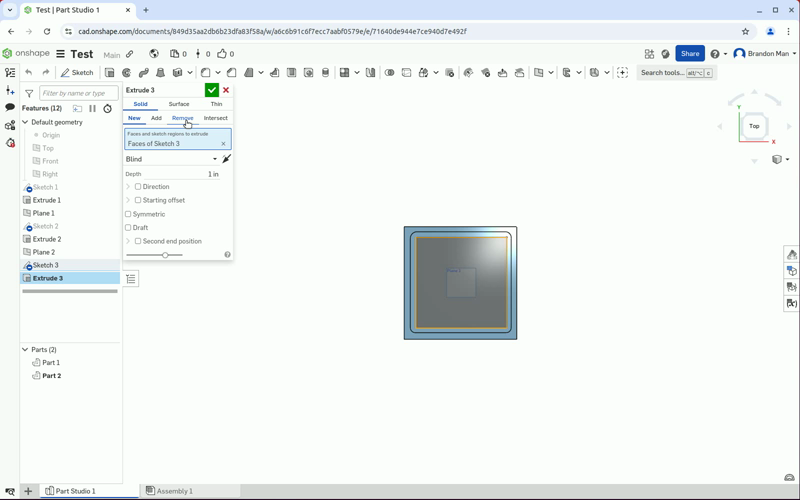
click(186, 120)
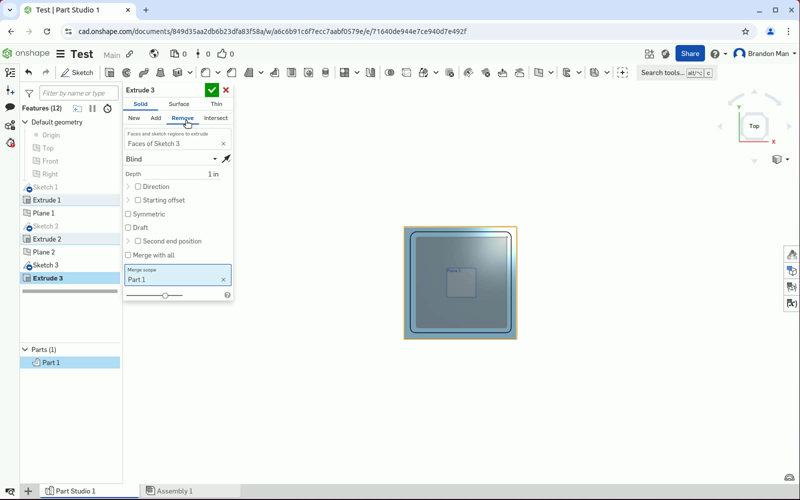
key(tab, 4)
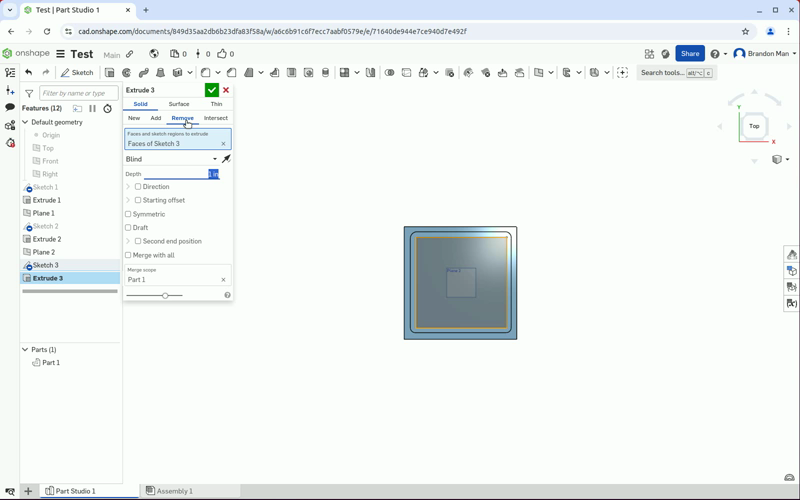
text(23.108)
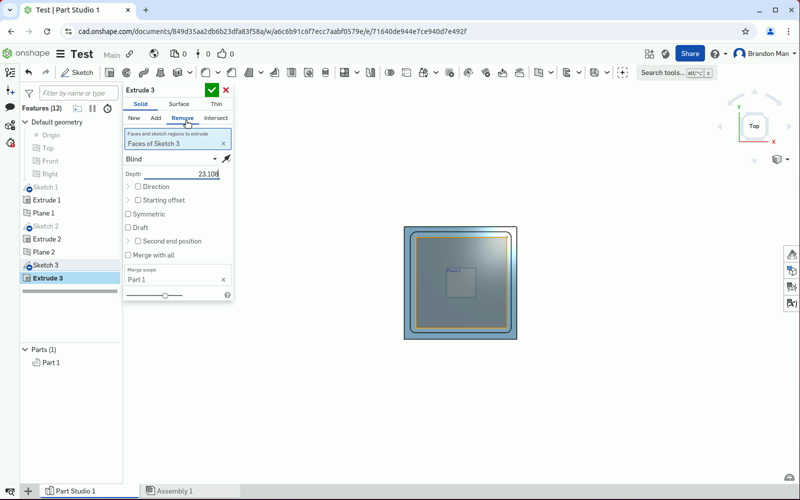
key(tab, 6)
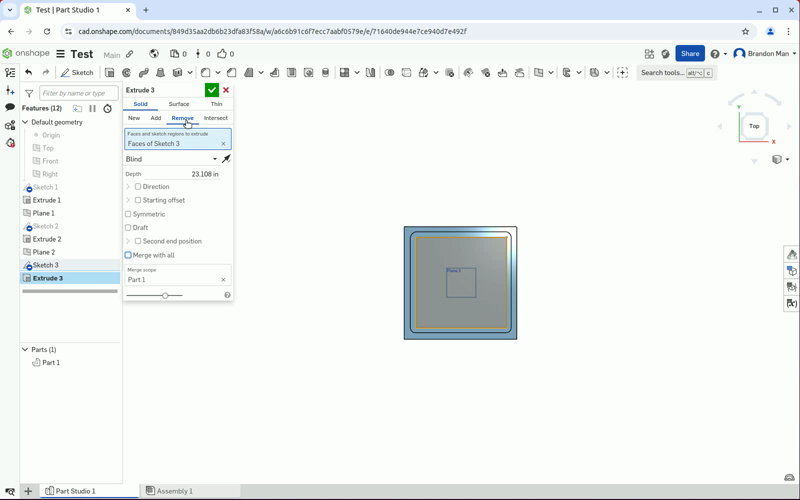
key(space)
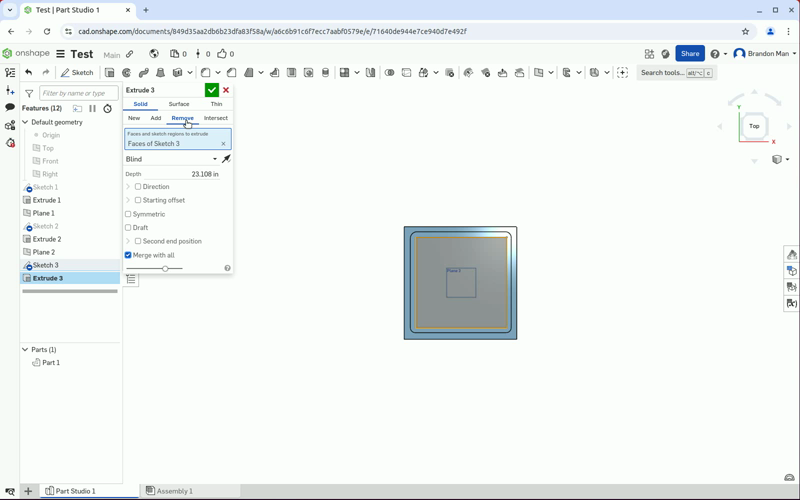
key(enter)
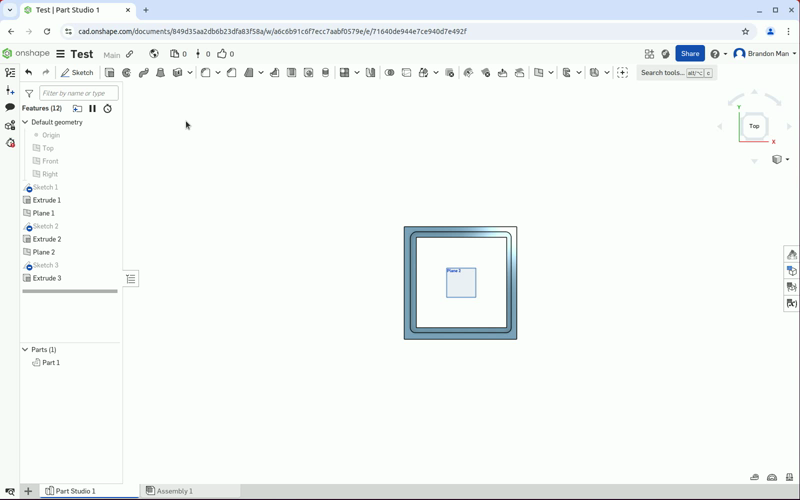
key(shift+h)
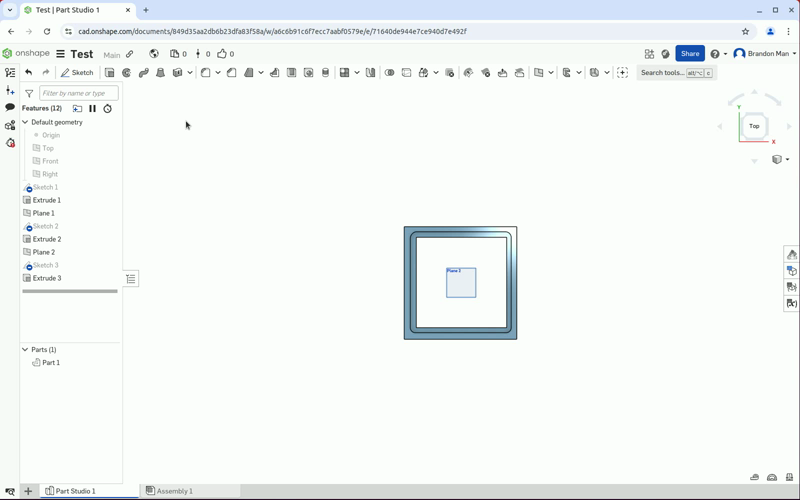
key(shift+h)
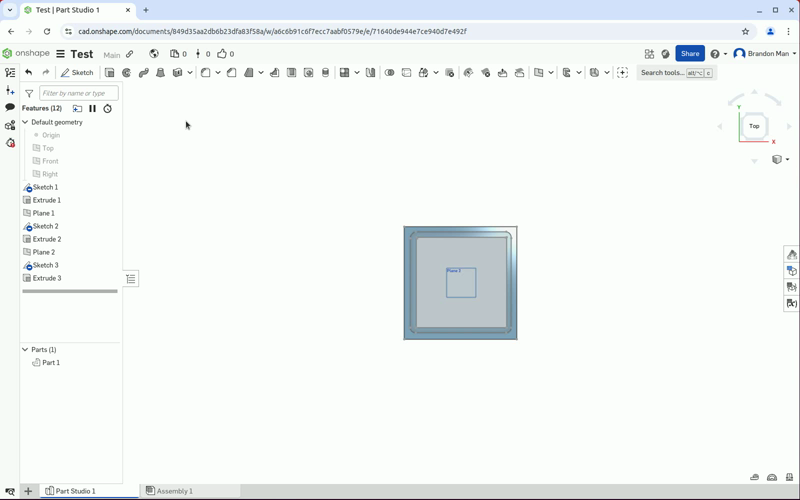
key(shift+7)
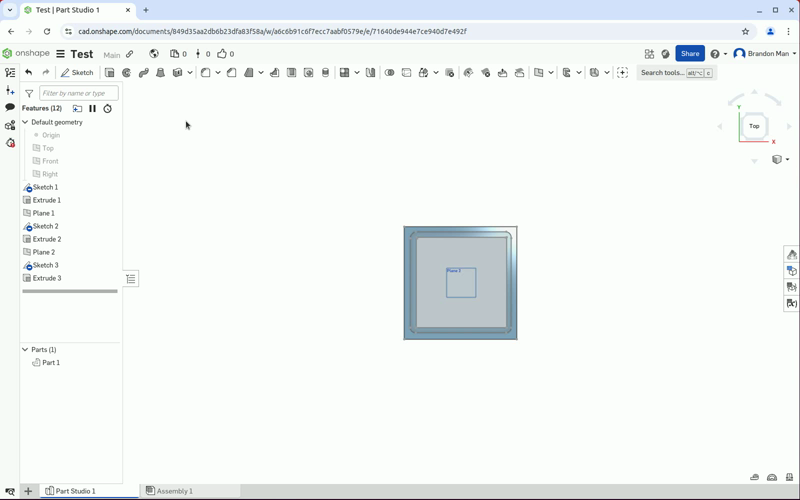
key(up, 3)
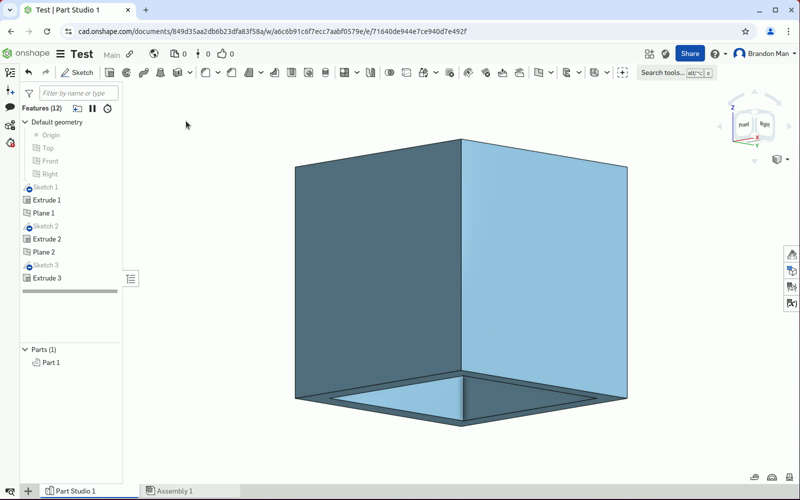
key(left, 3)
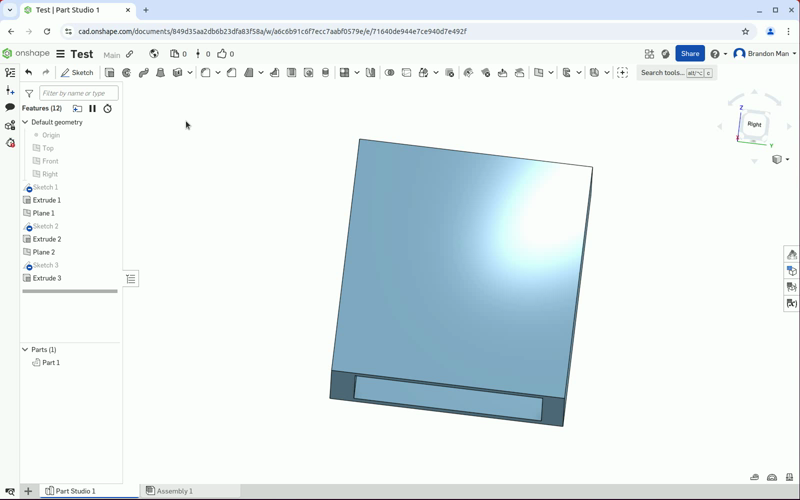
key(right, 3)
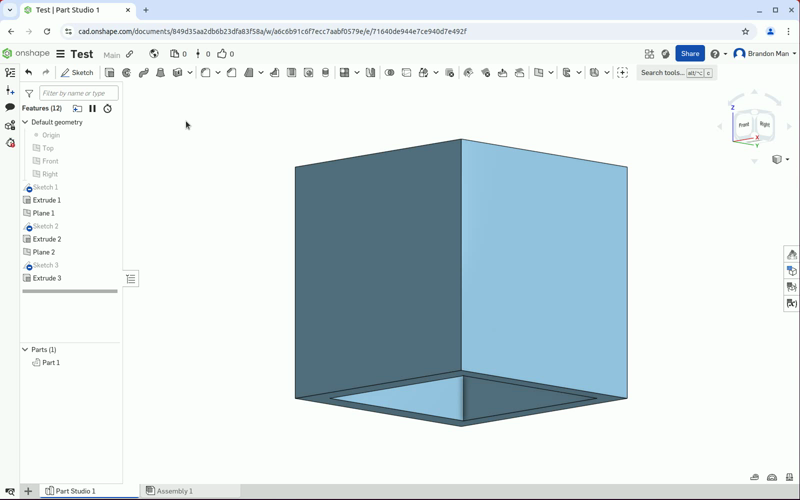
key(down, 3)
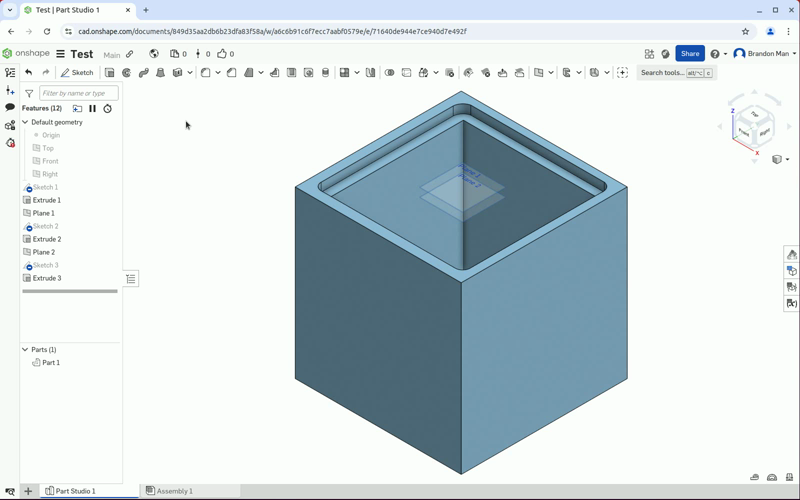
mouse_move(73, 189)
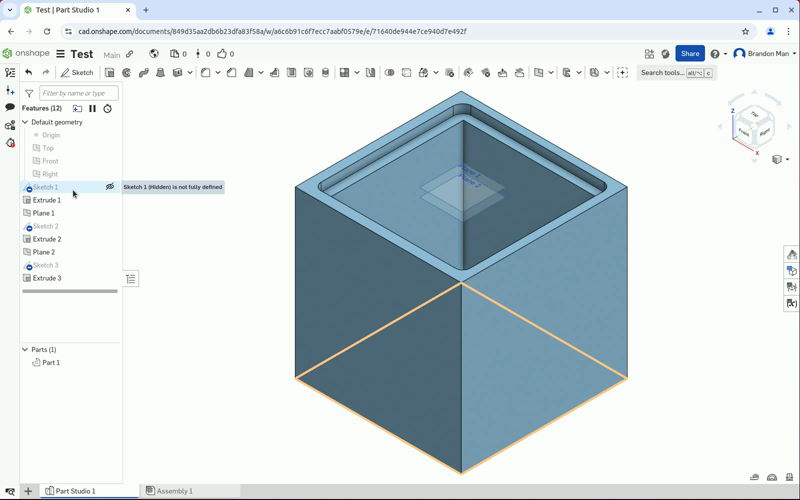
click(73, 189)